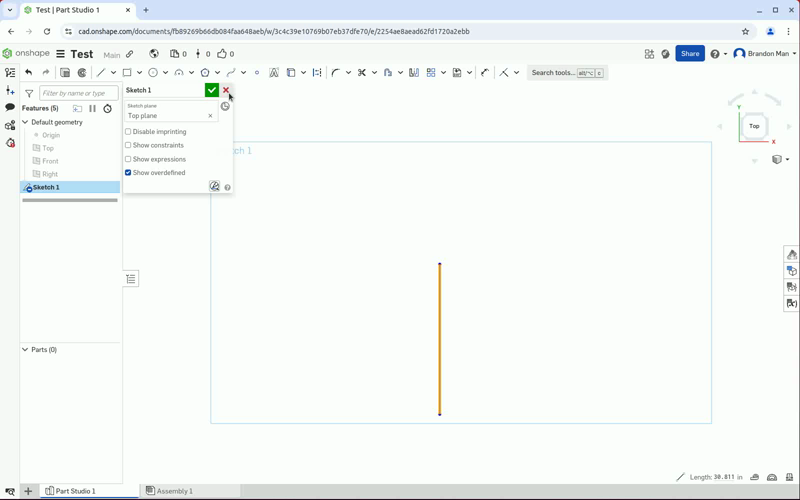
key(shift+h)
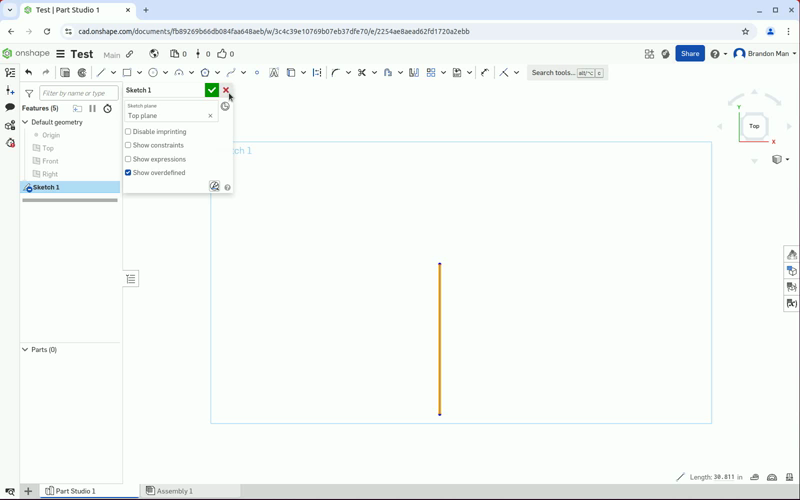
key(shift+s)
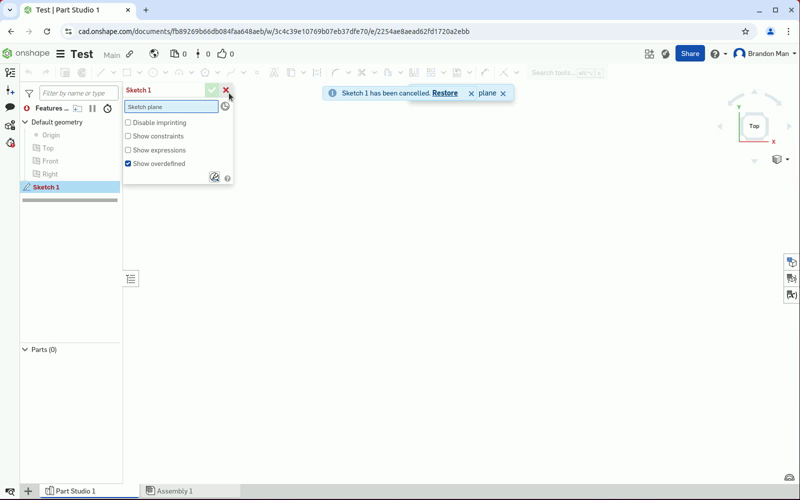
mouse_move(73, 150)
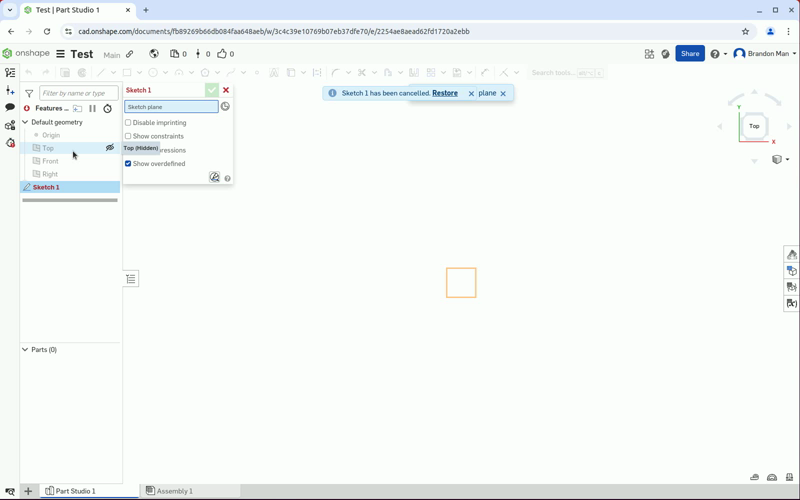
click(73, 150)
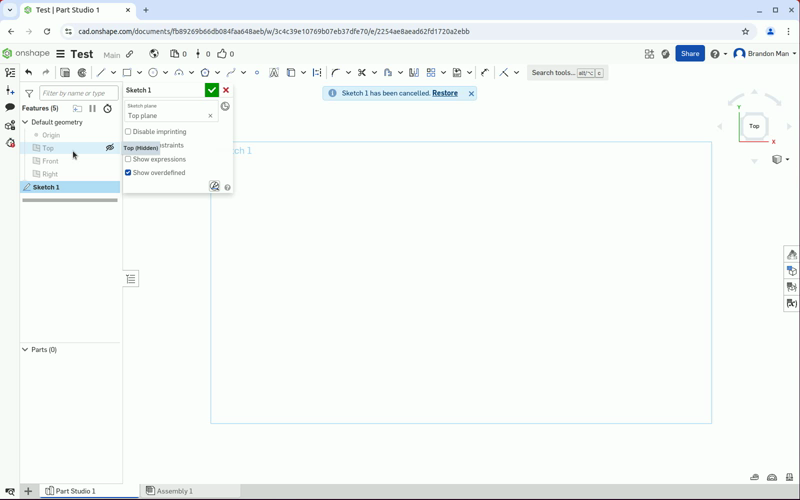
mouse_move(73, 352)
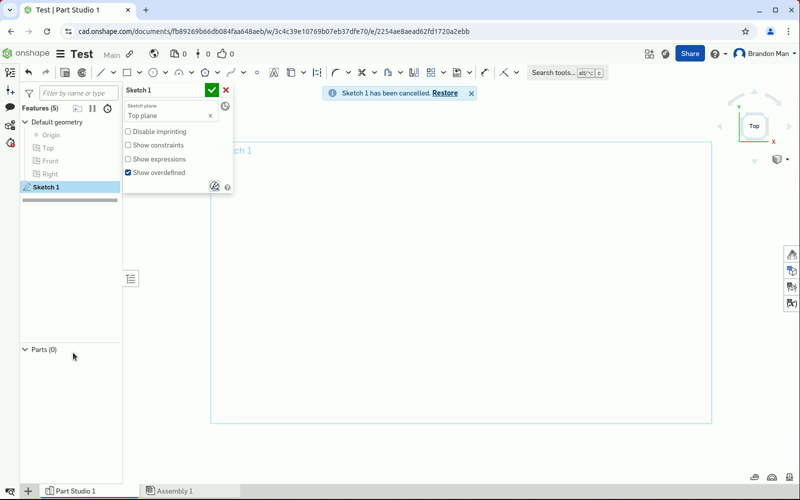
key(y)
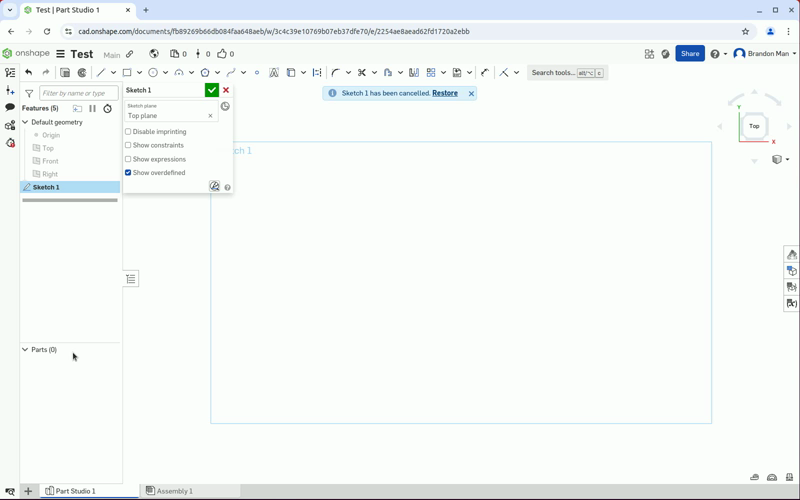
key(l)
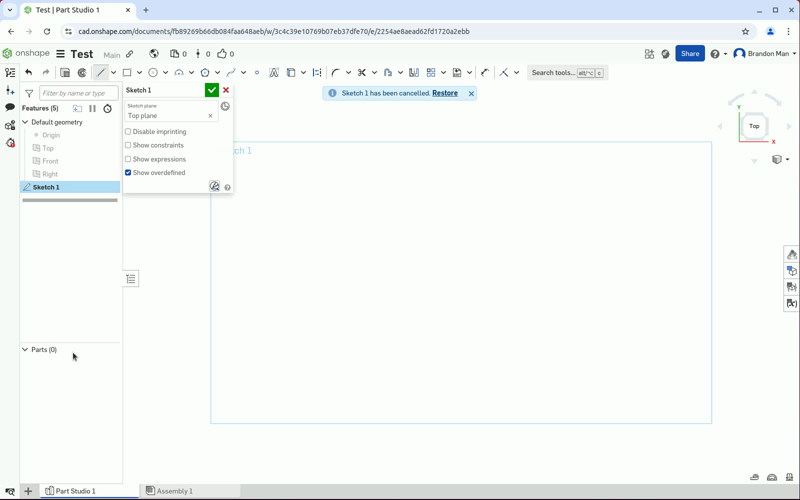
key_down(shift)
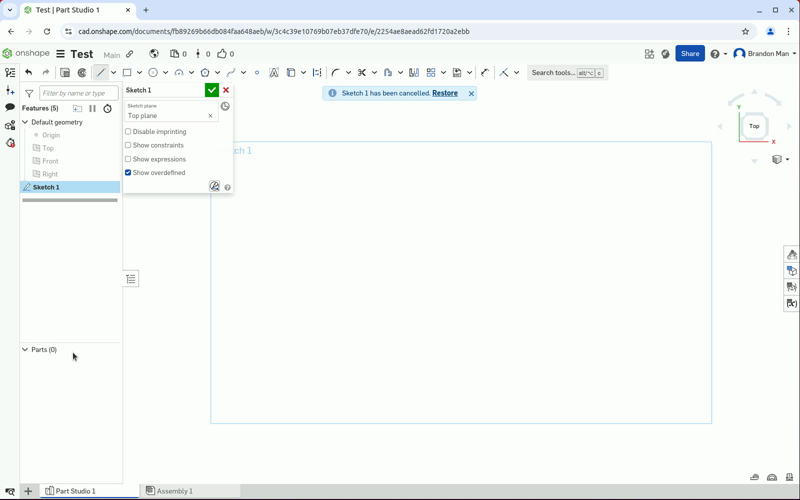
mouse_move(384, 340)
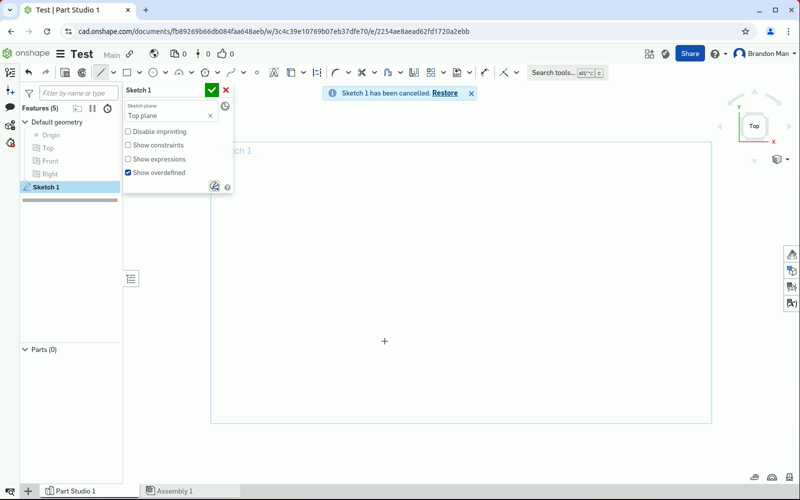
click(384, 340)
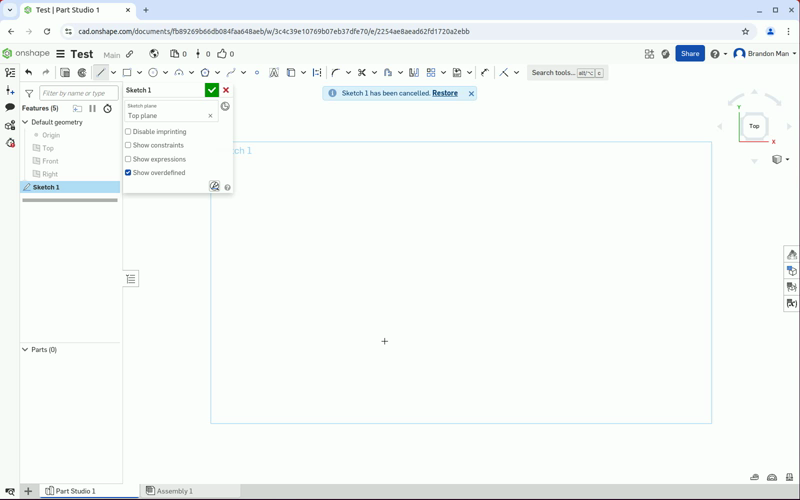
key_up(shift)
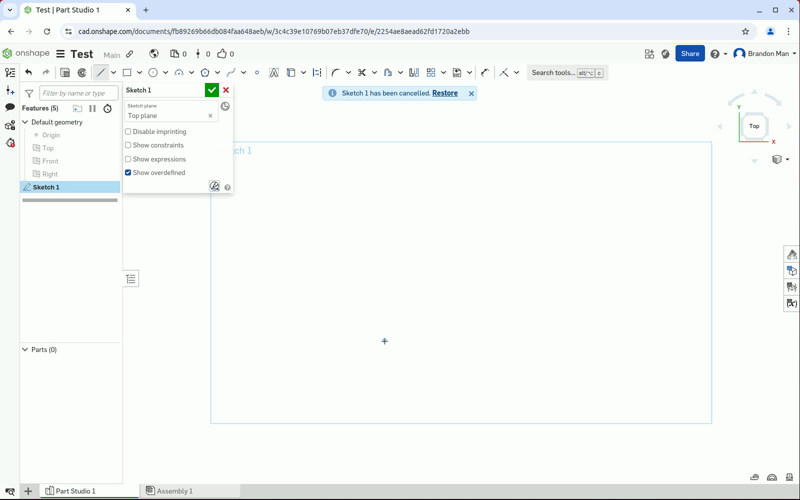
key_down(shift)
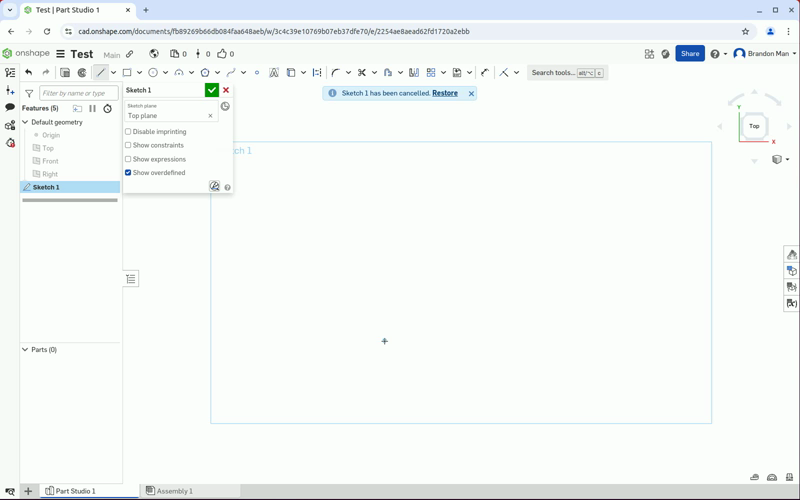
mouse_move(414, 340)
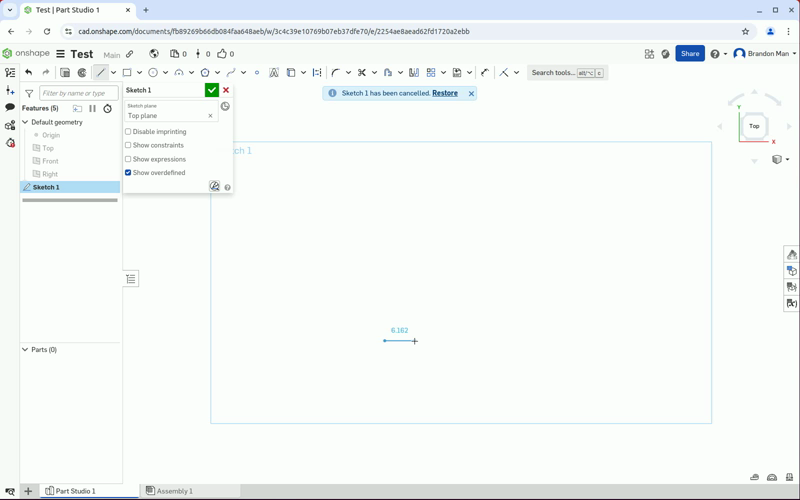
mouse_move(391, 340)
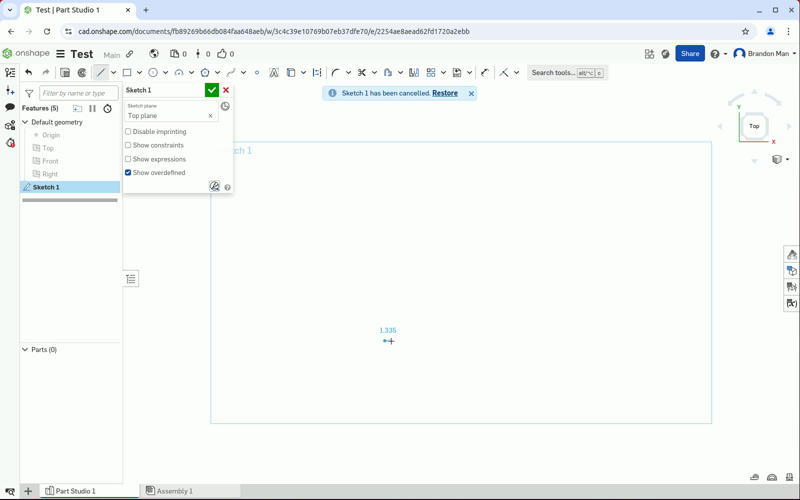
scroll(6)
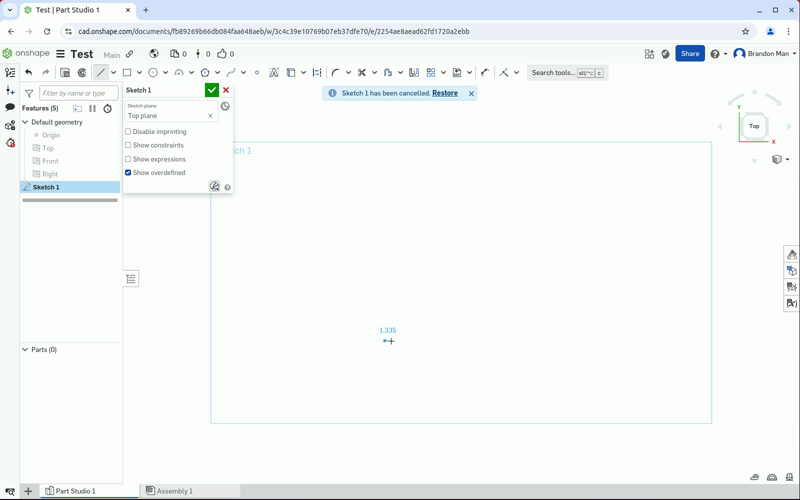
scroll(6)
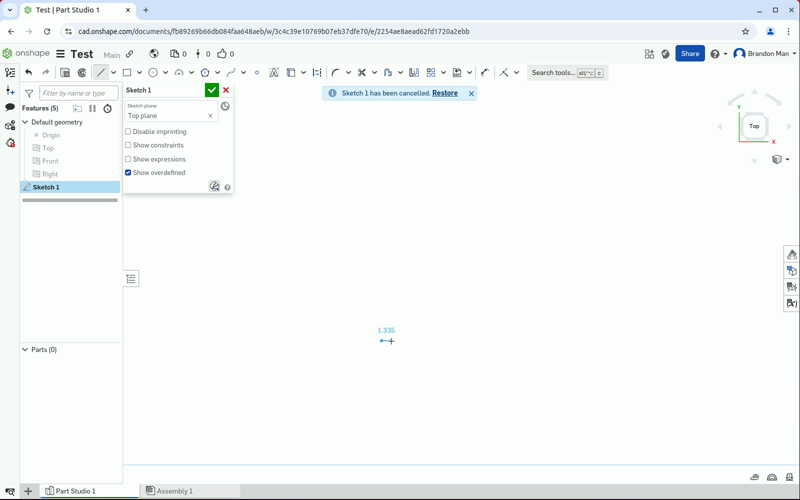
scroll(6)
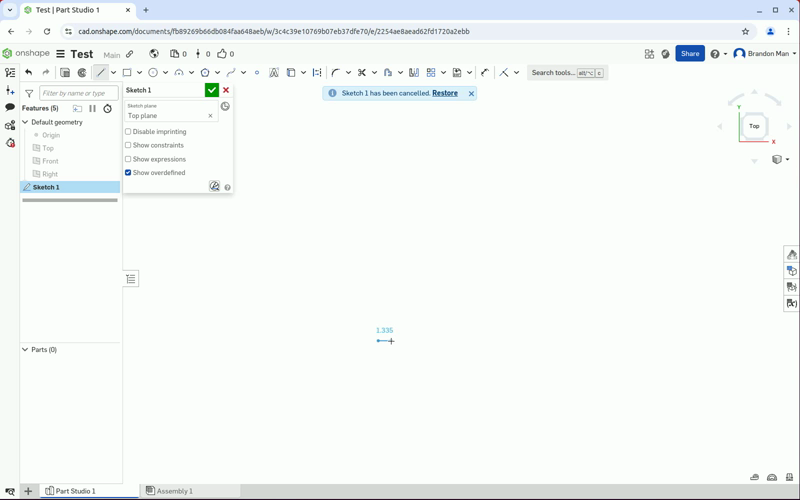
scroll(6)
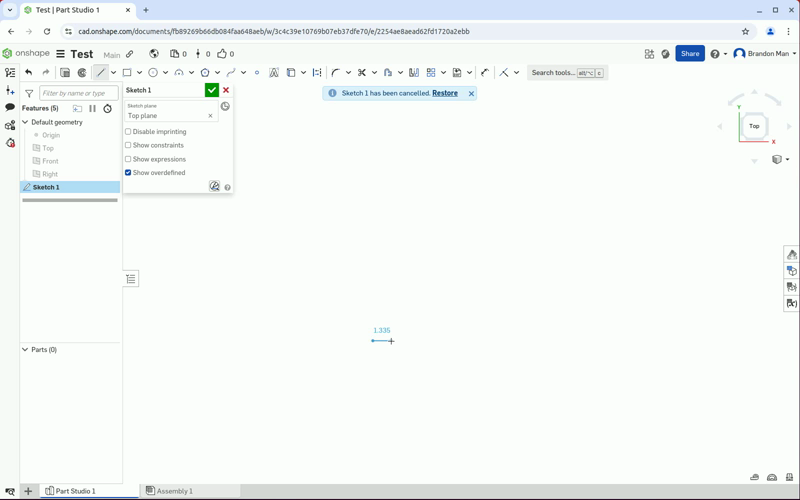
scroll(6)
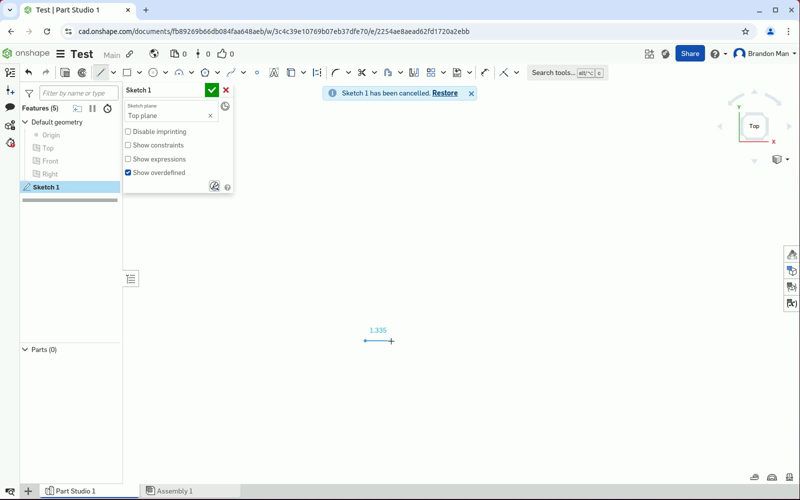
scroll(6)
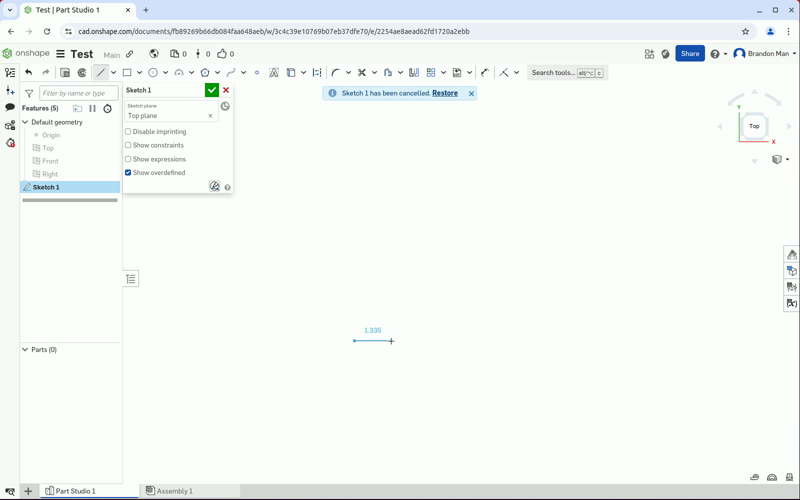
scroll(6)
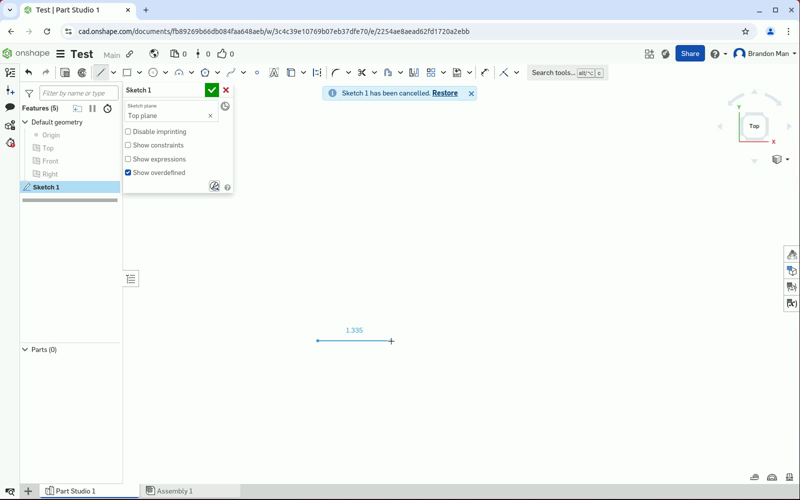
click(391, 340)
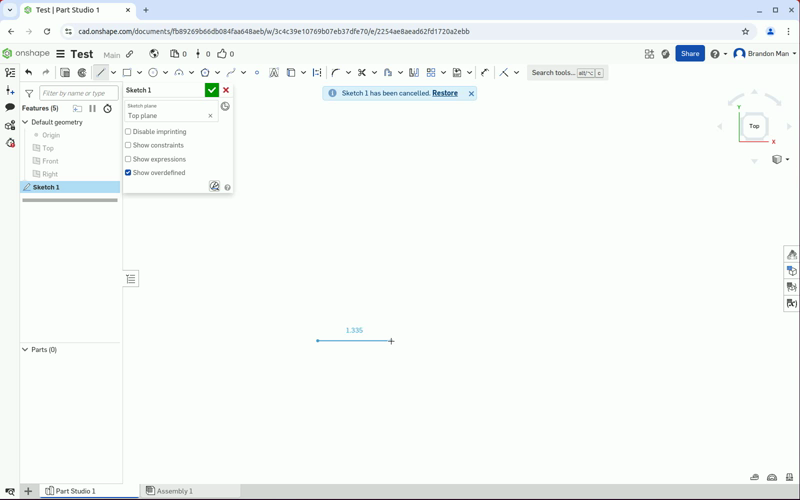
scroll(-6)
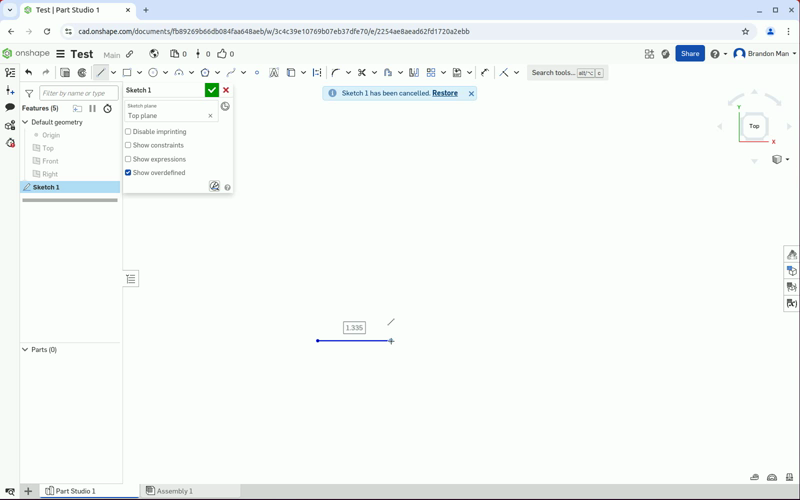
scroll(-6)
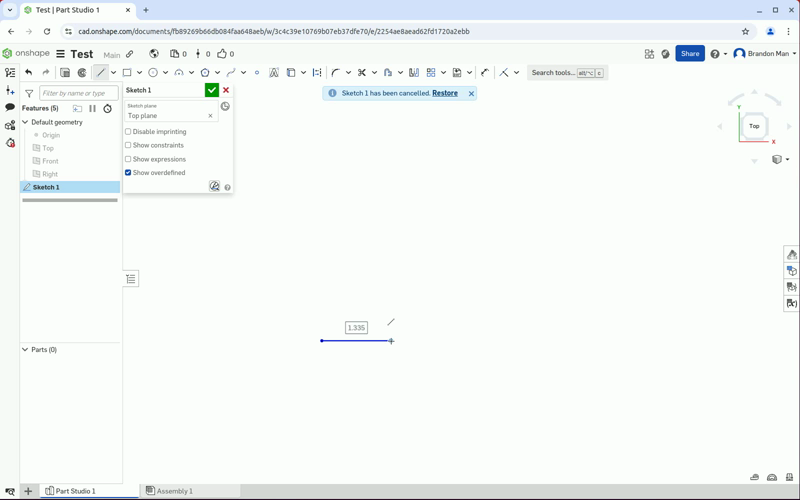
scroll(-6)
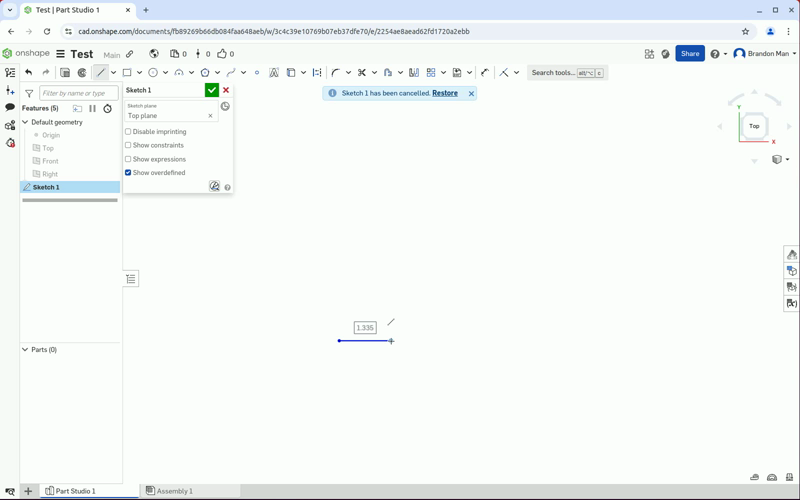
scroll(-6)
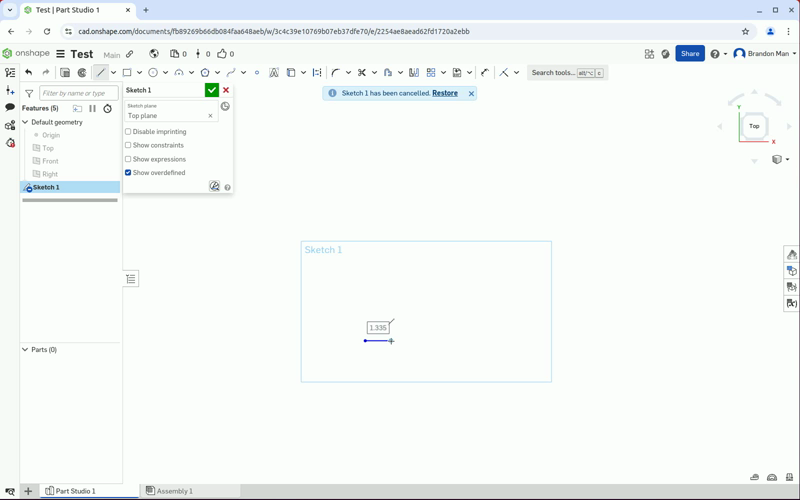
scroll(-6)
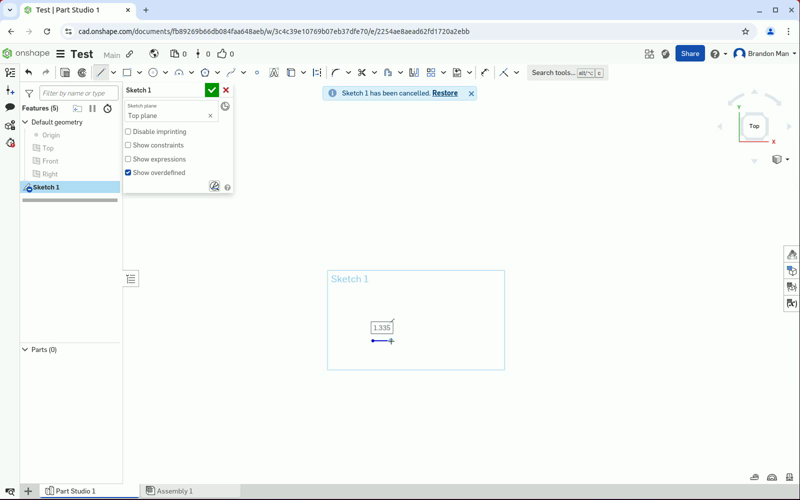
scroll(-6)
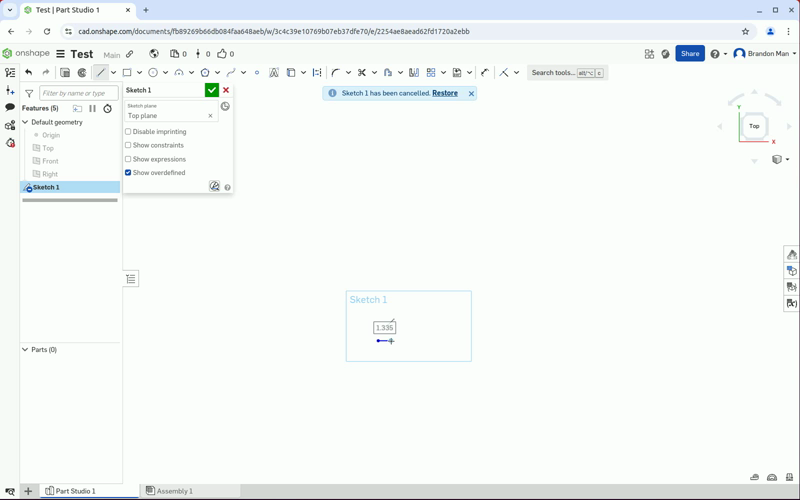
scroll(-6)
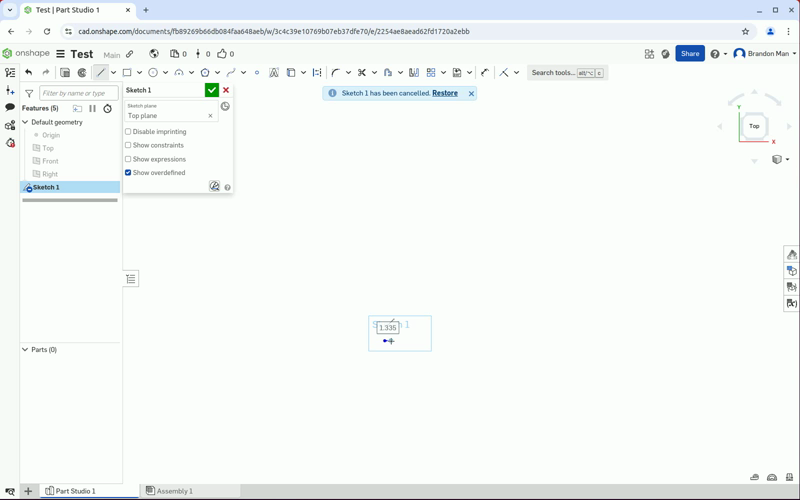
key_up(shift)
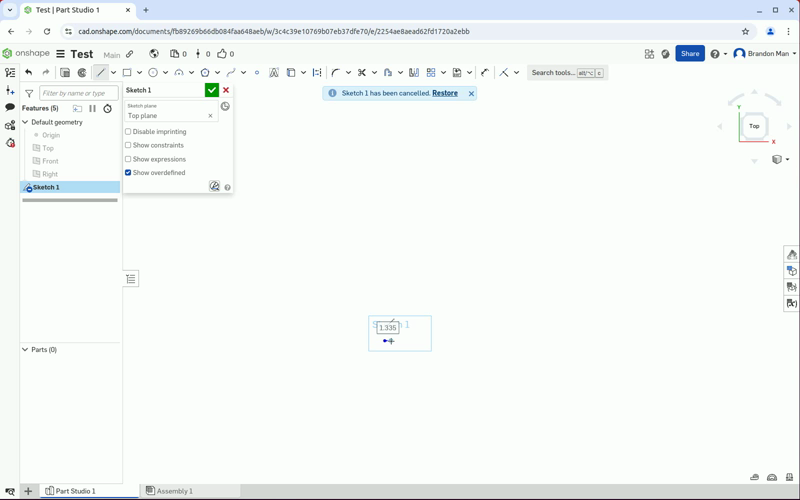
key_down(shift)
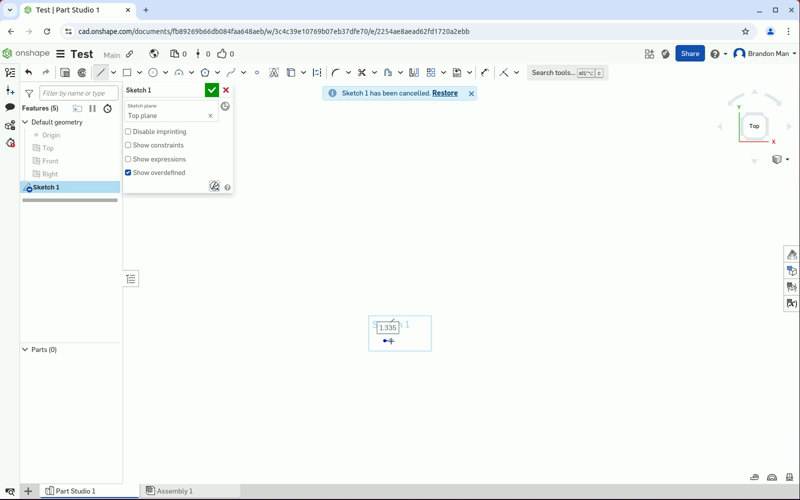
mouse_move(391, 211)
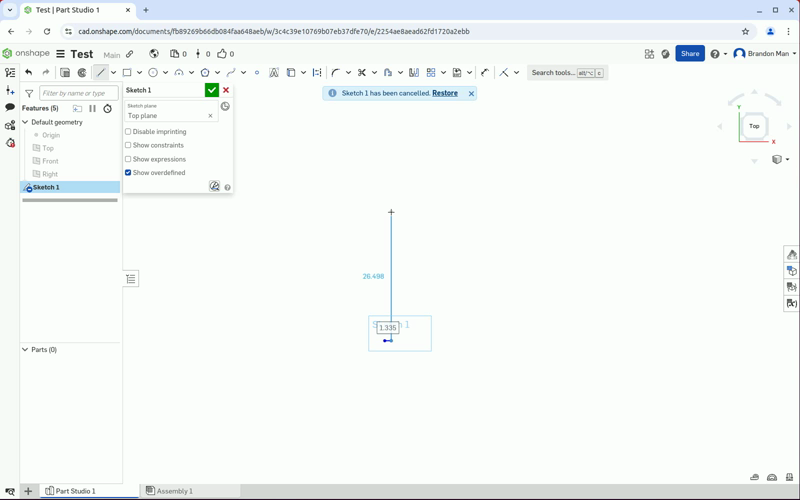
click(391, 211)
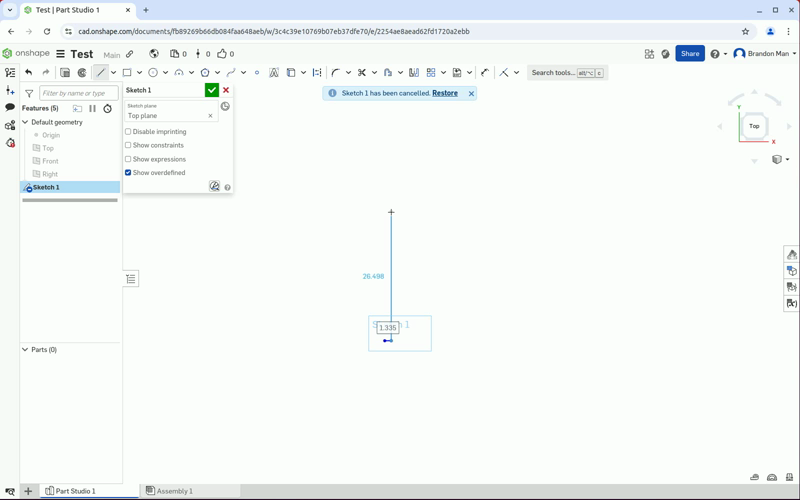
key_up(shift)
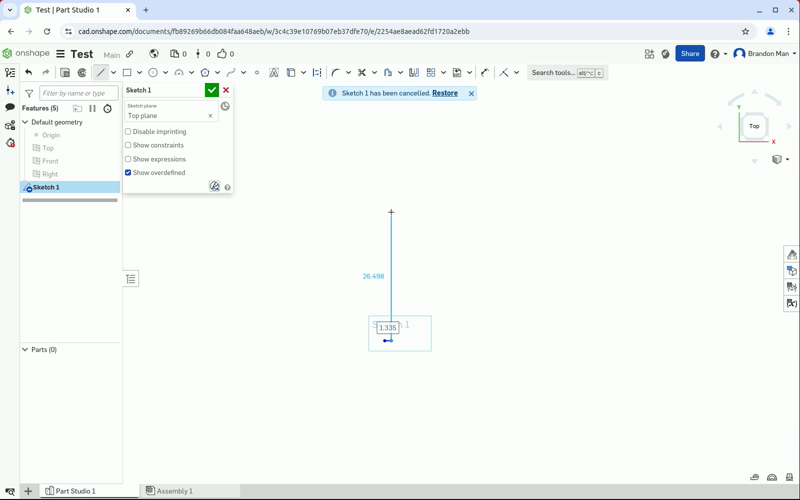
key_down(shift)
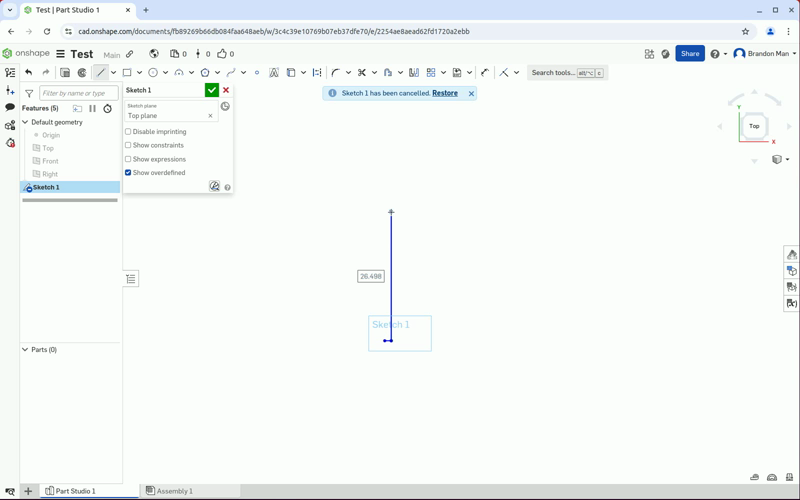
mouse_move(421, 211)
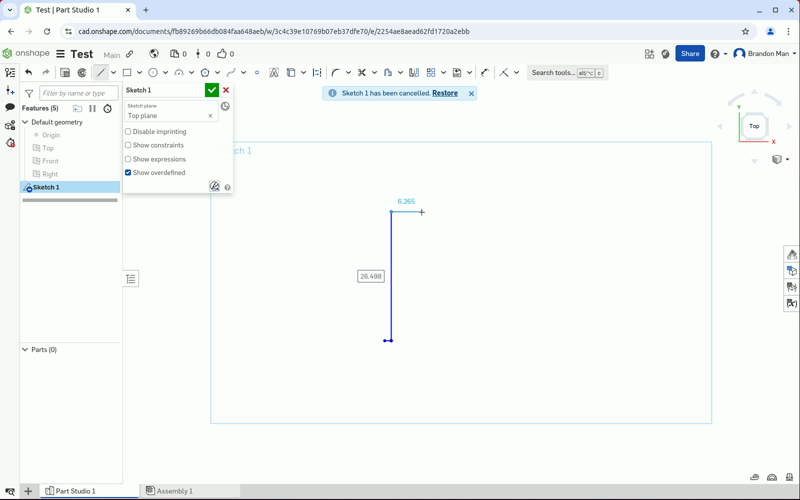
mouse_move(384, 211)
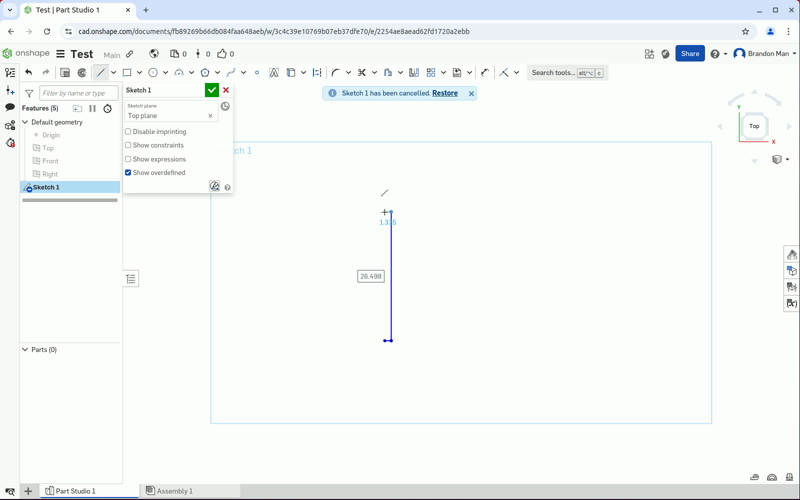
scroll(6)
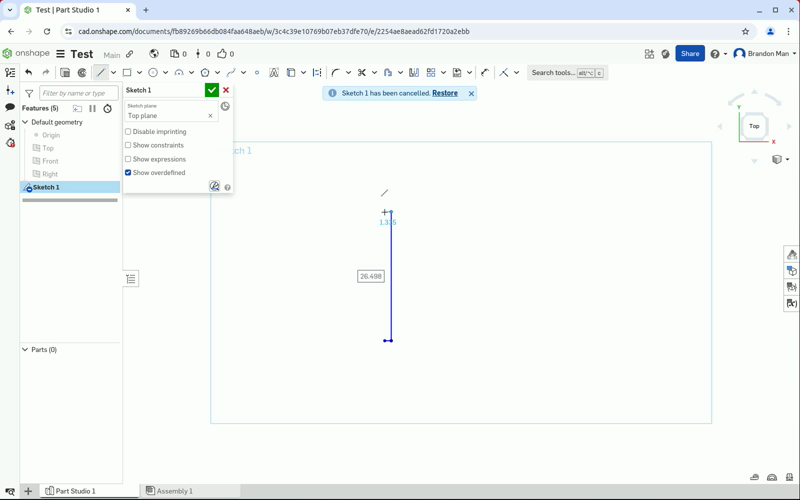
scroll(6)
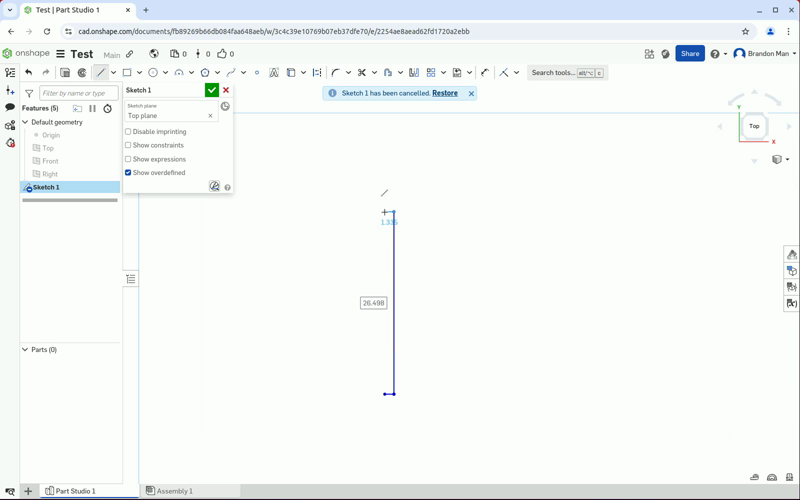
scroll(6)
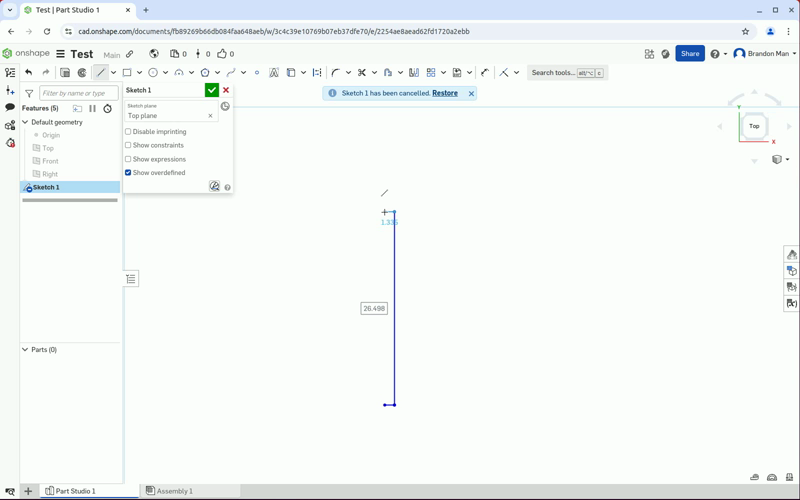
scroll(6)
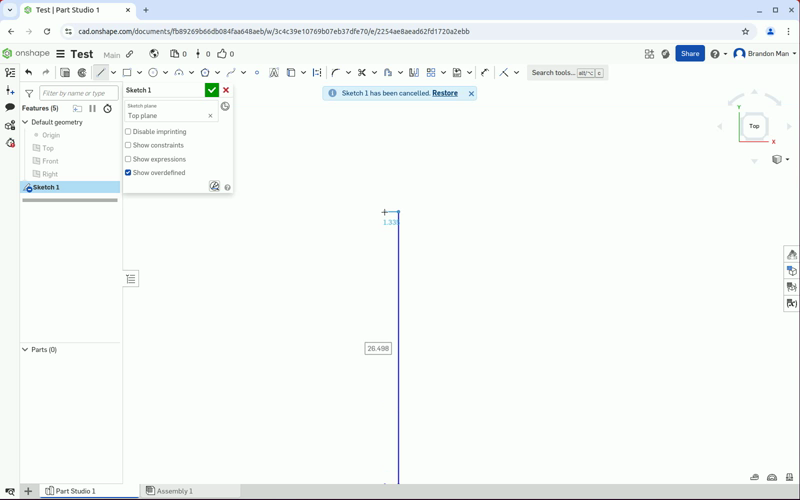
scroll(6)
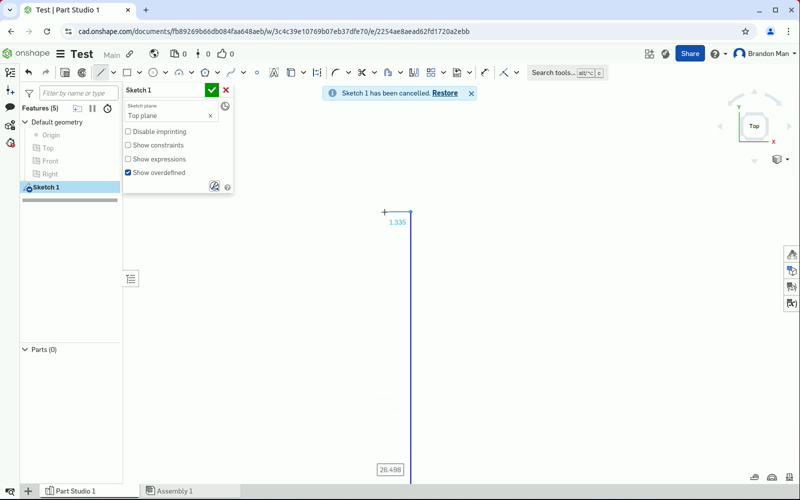
scroll(6)
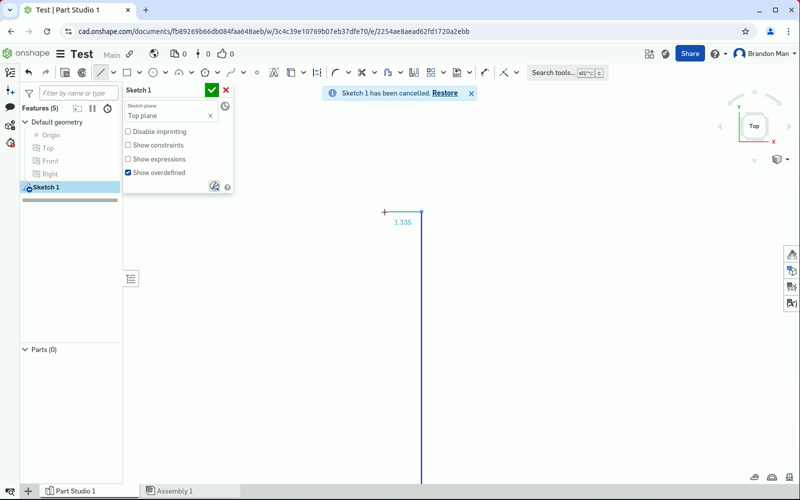
scroll(6)
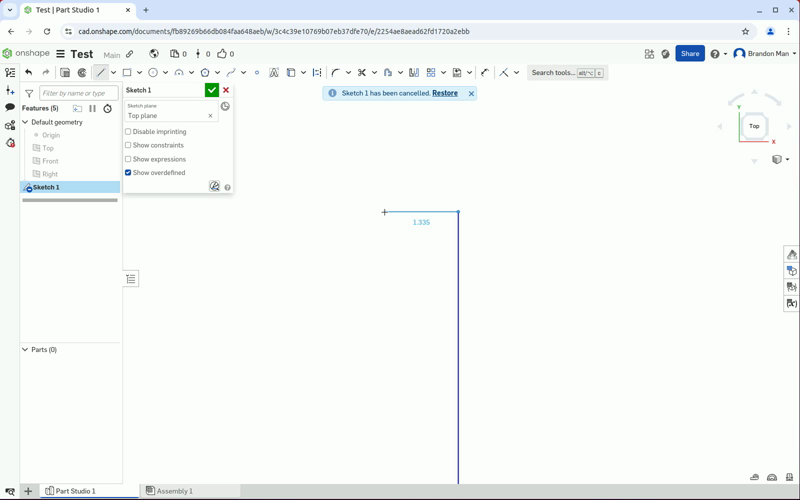
click(384, 211)
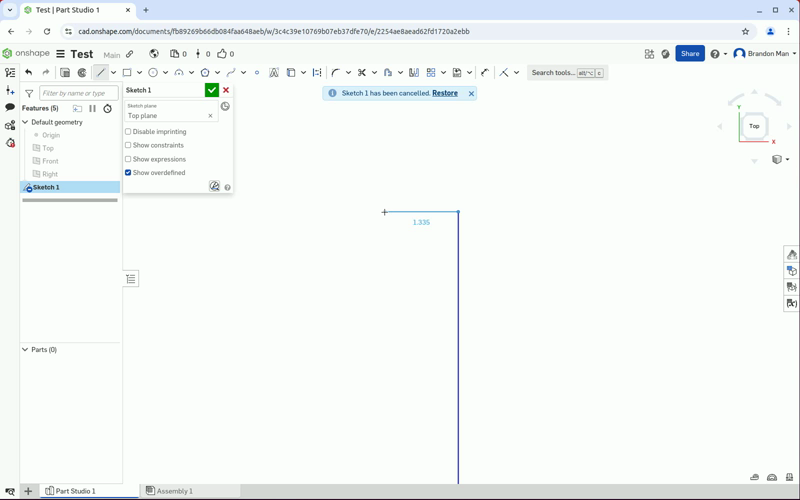
scroll(-6)
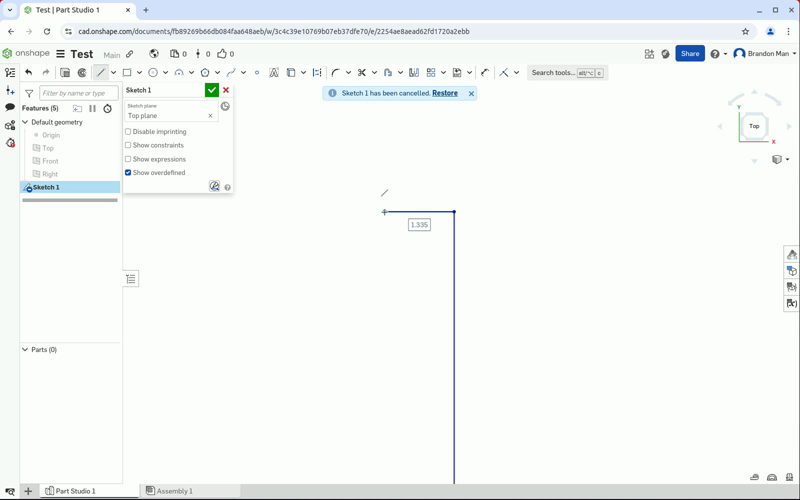
scroll(-6)
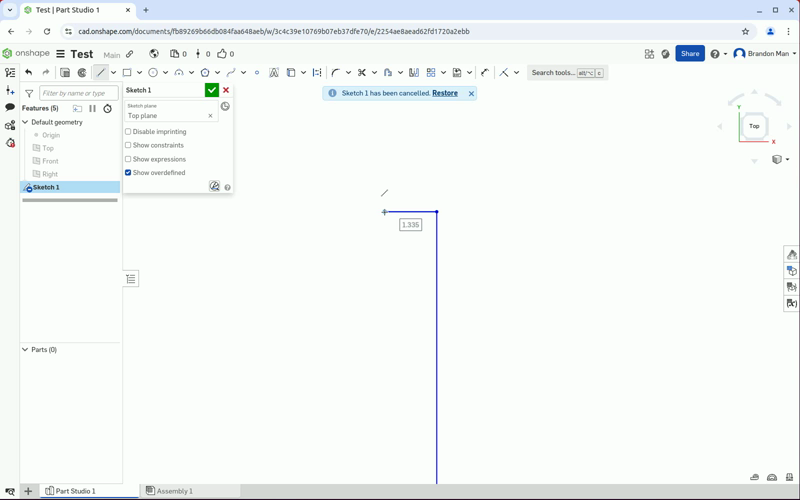
scroll(-6)
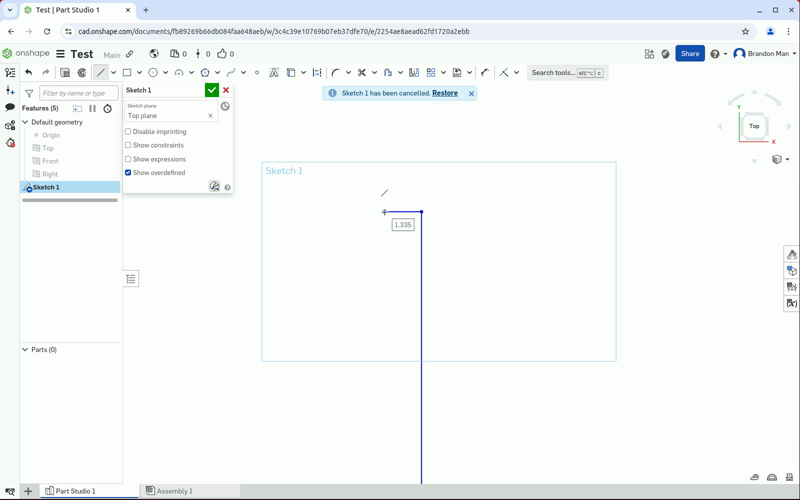
scroll(-6)
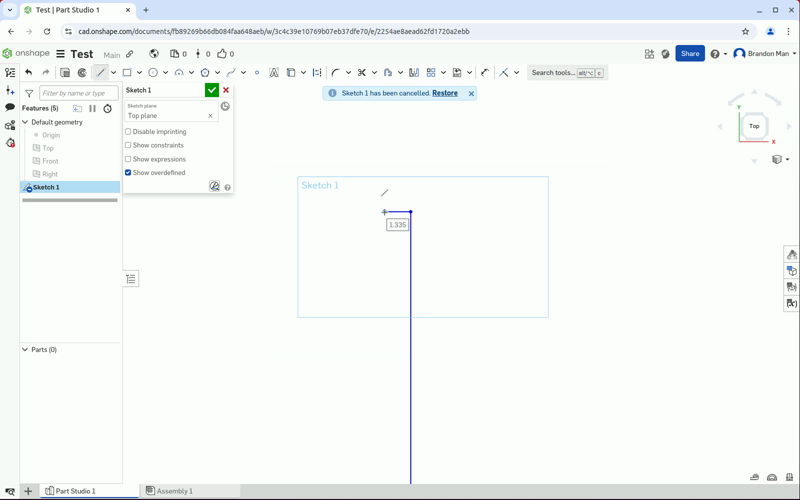
scroll(-6)
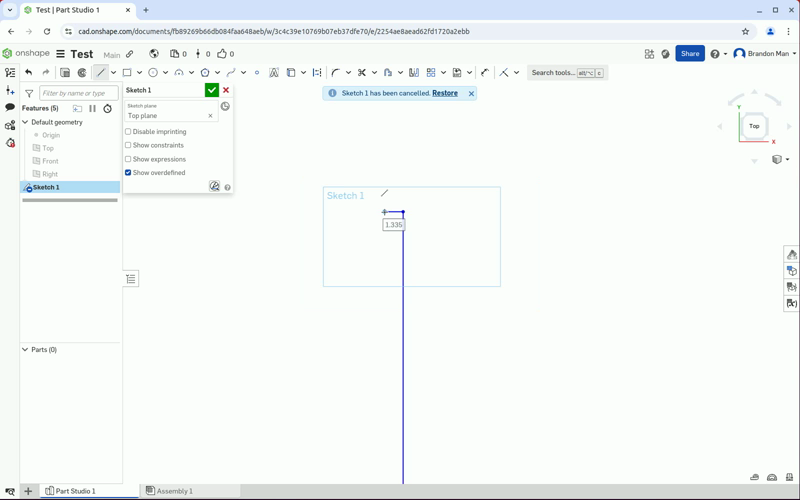
scroll(-6)
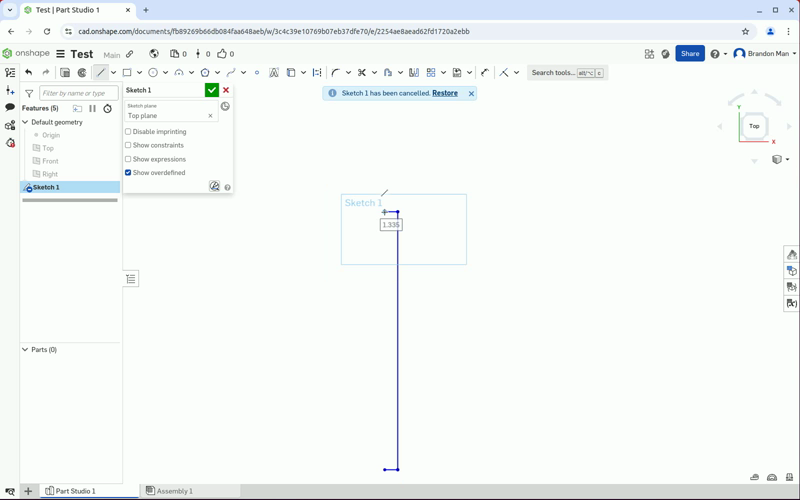
scroll(-6)
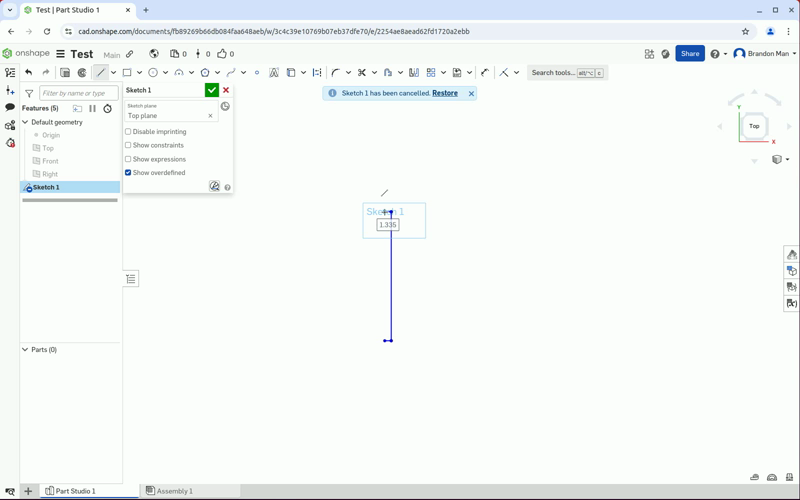
key_up(shift)
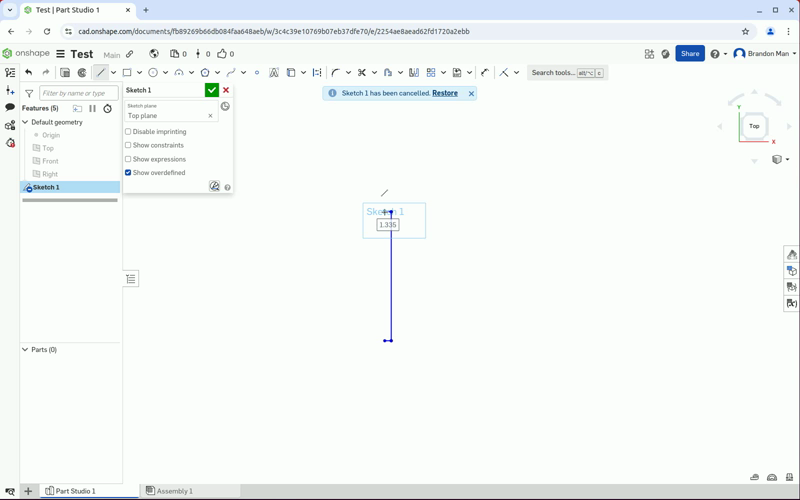
key_down(shift)
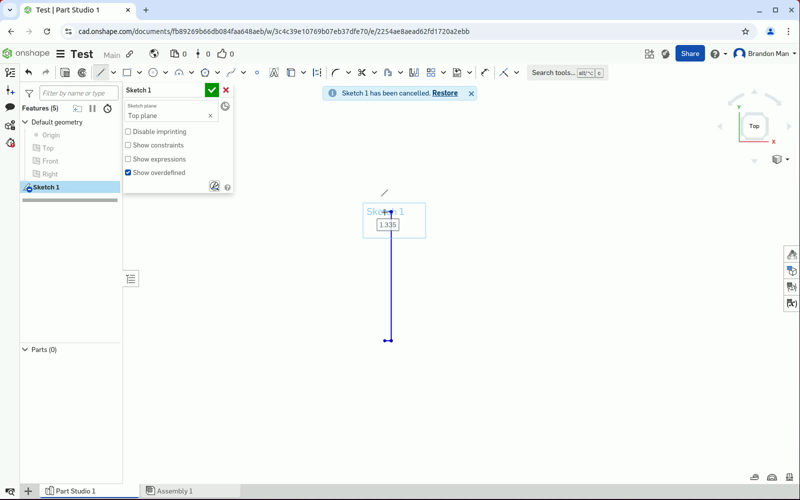
mouse_move(384, 340)
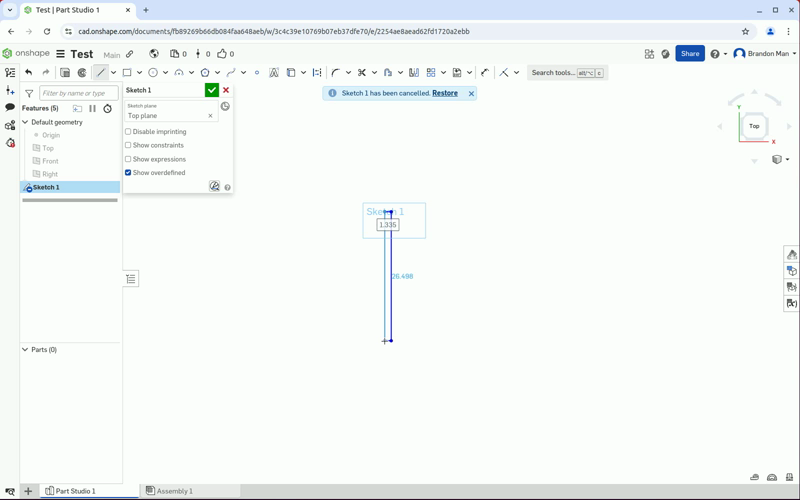
key_up(shift)
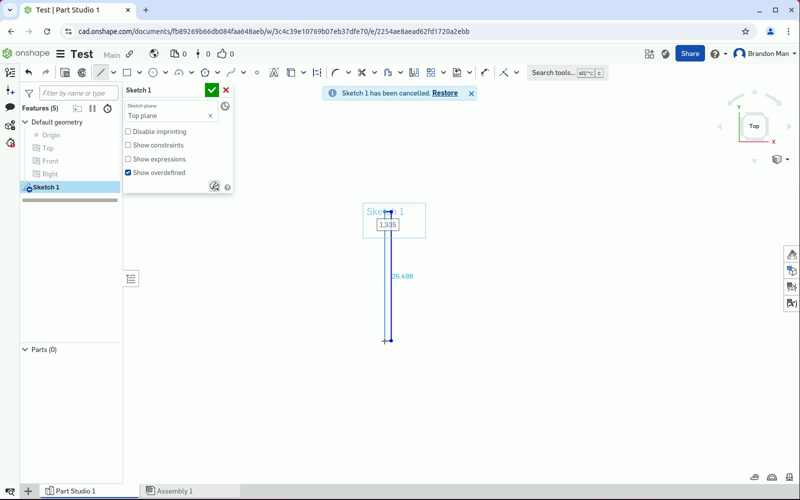
click(384, 340)
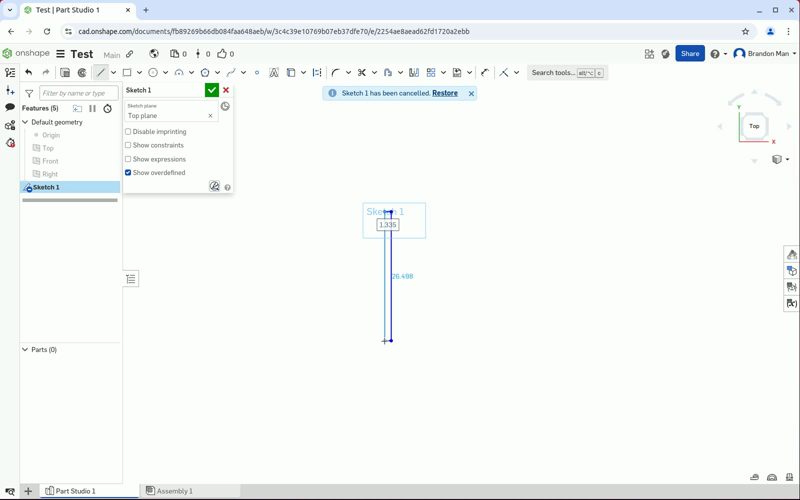
key(esc)
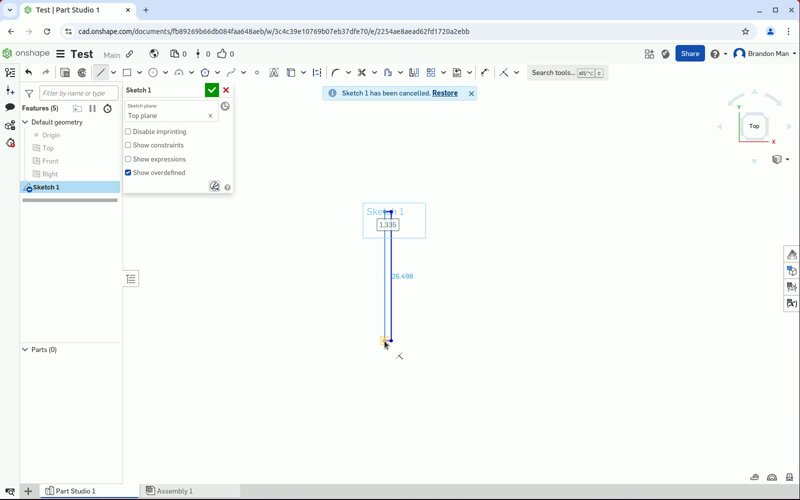
key(c)
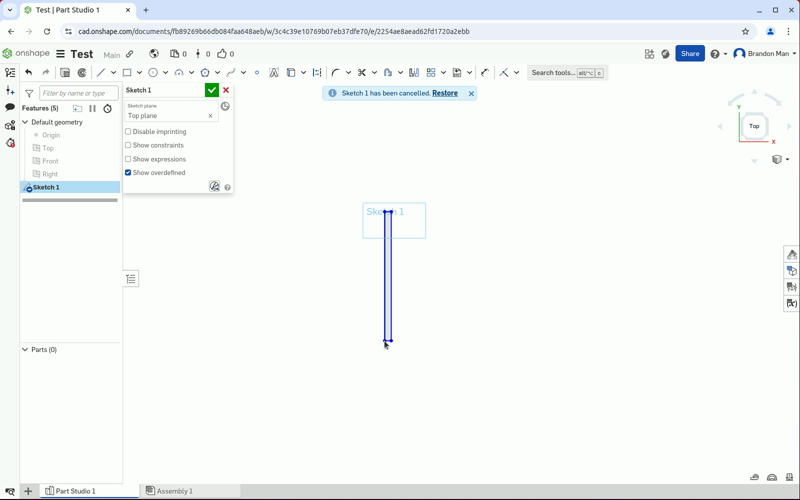
key_down(shift)
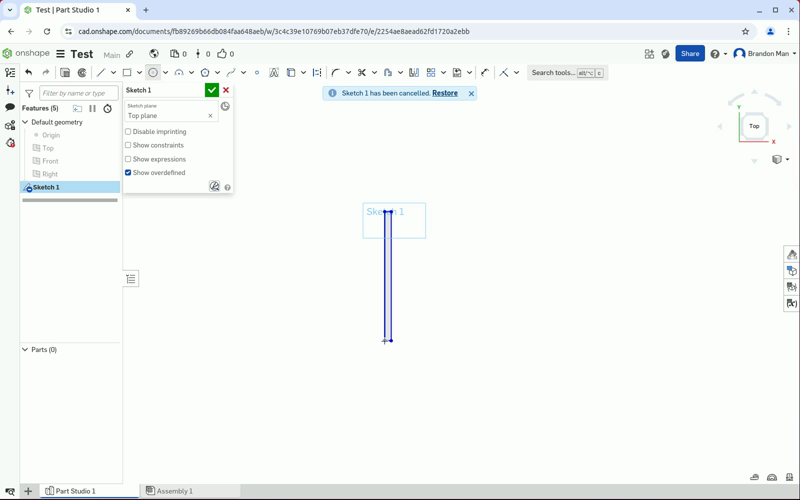
mouse_move(387, 215)
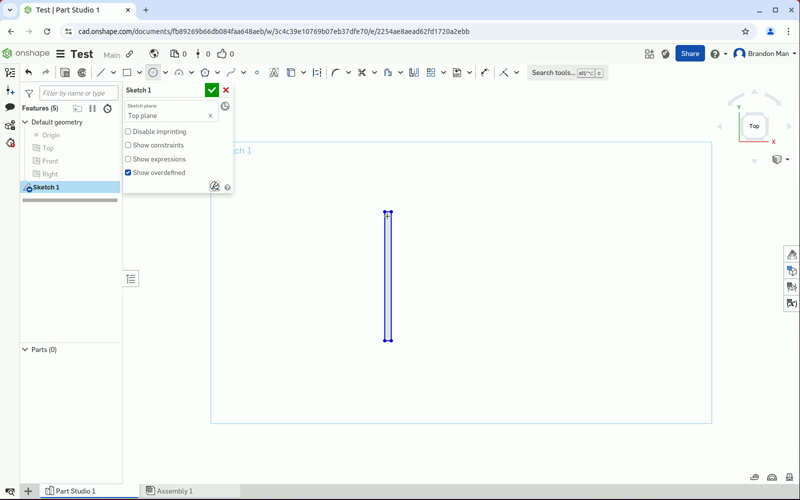
click(387, 215)
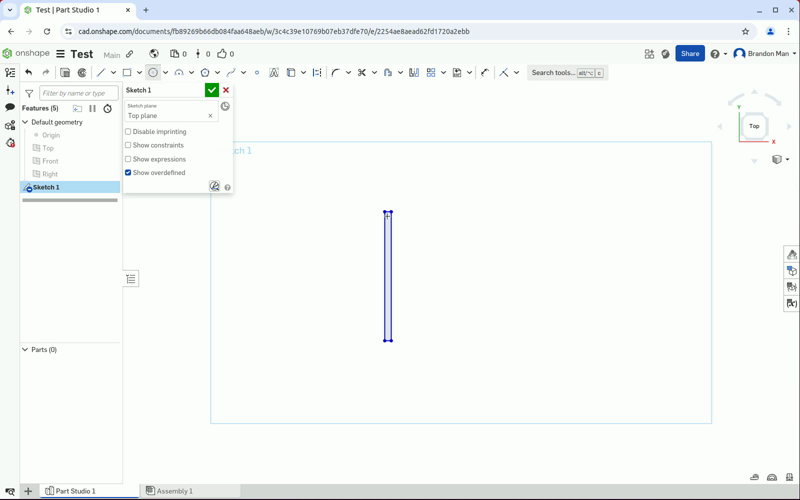
key_up(shift)
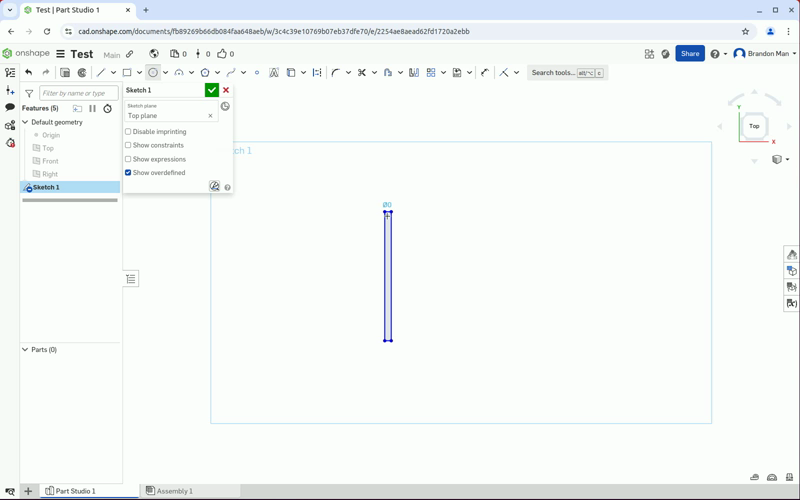
mouse_move(389, 215)
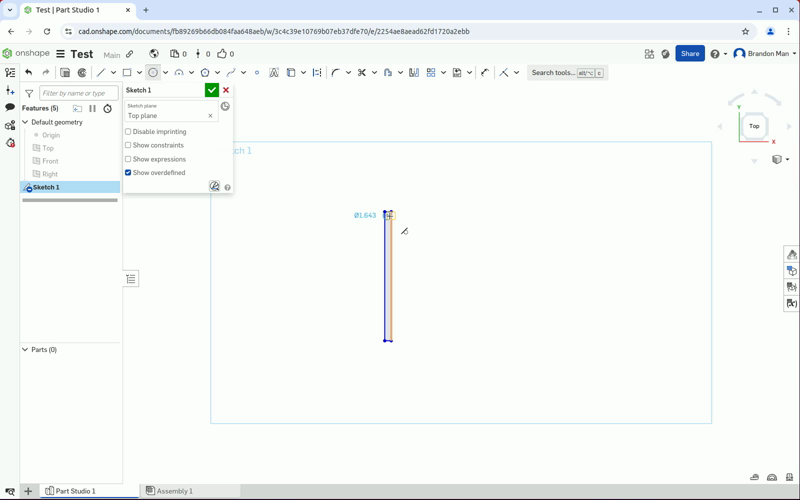
scroll(6)
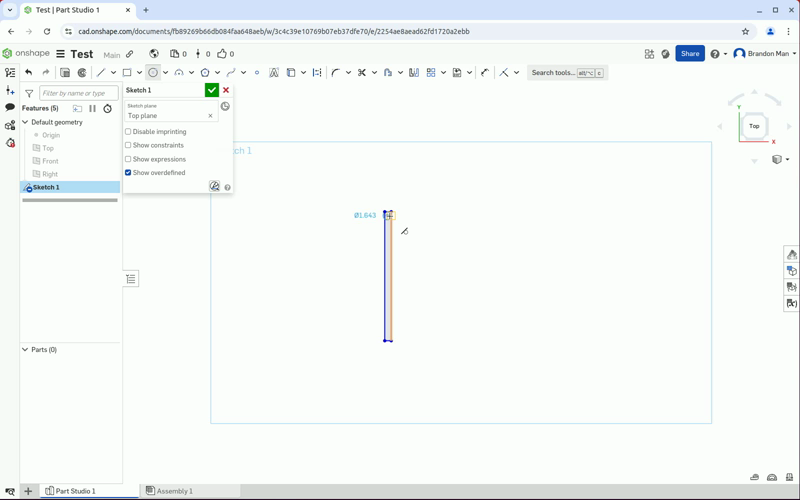
scroll(6)
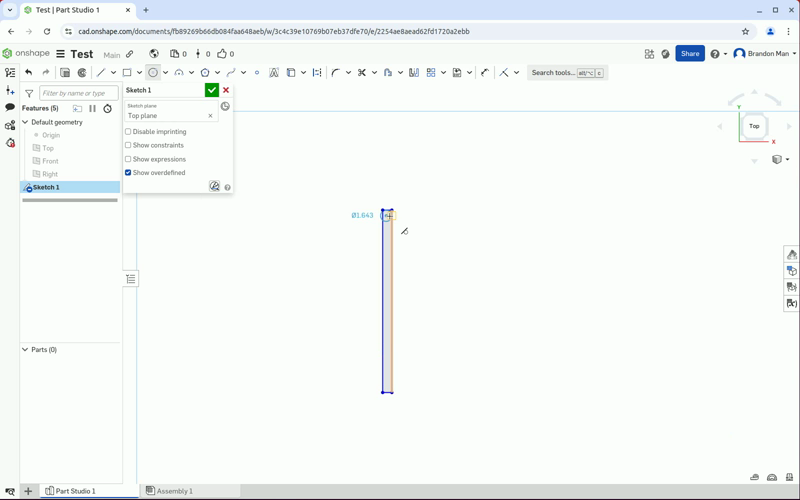
scroll(6)
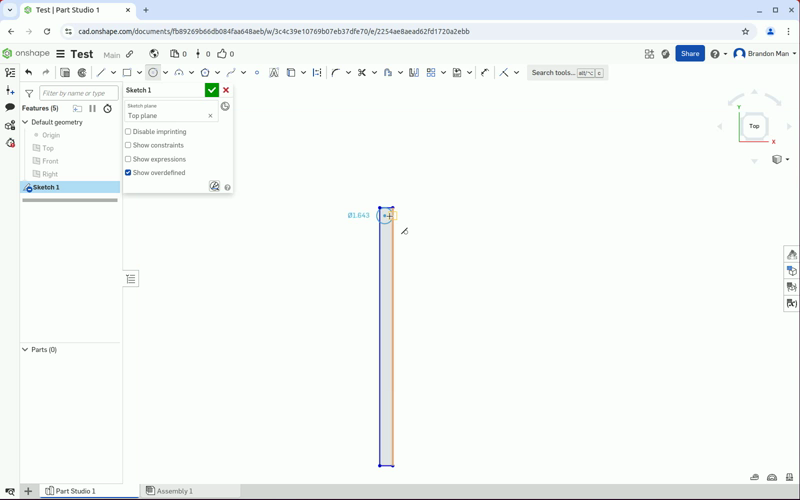
scroll(6)
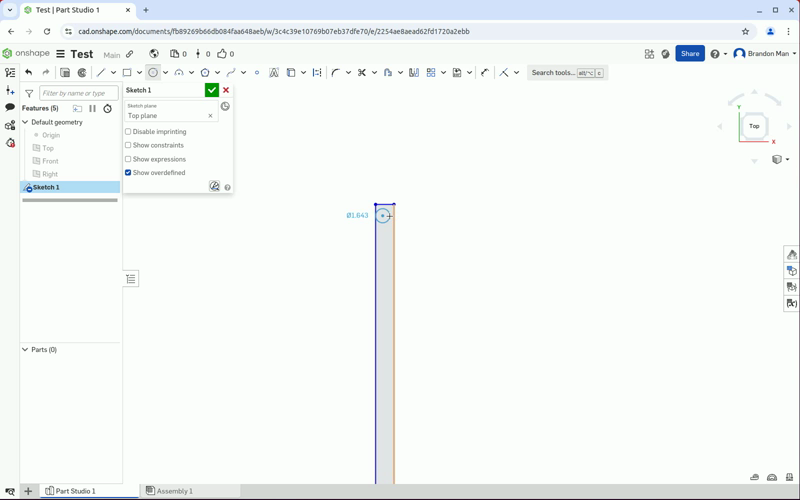
scroll(6)
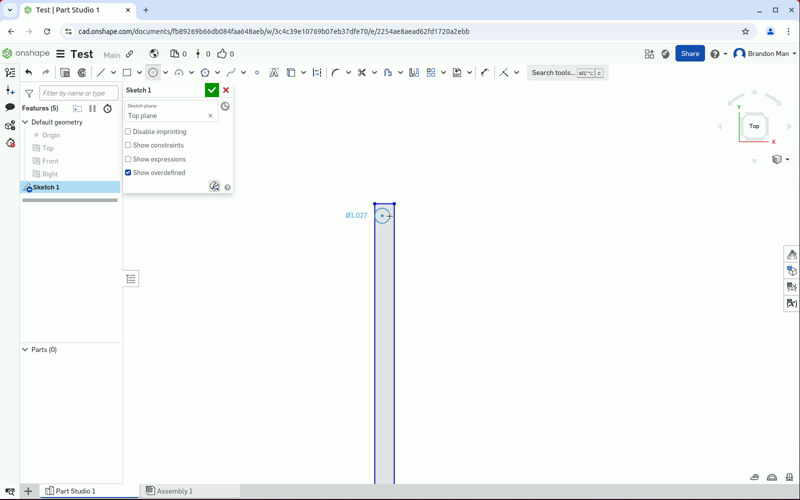
scroll(6)
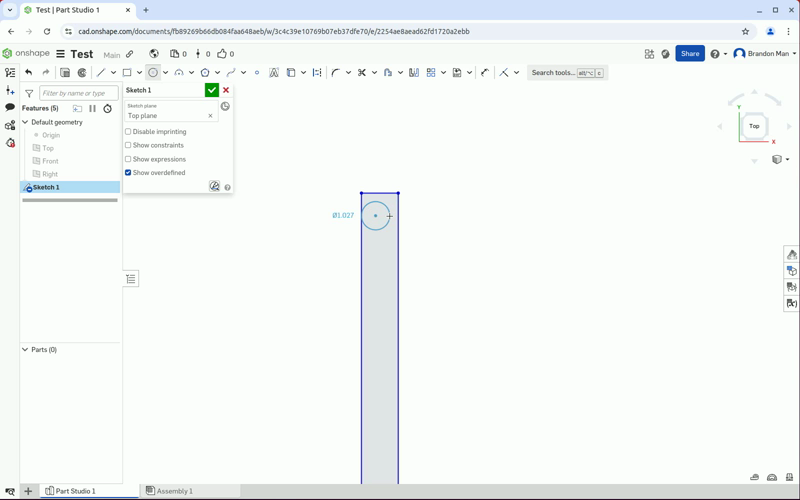
scroll(6)
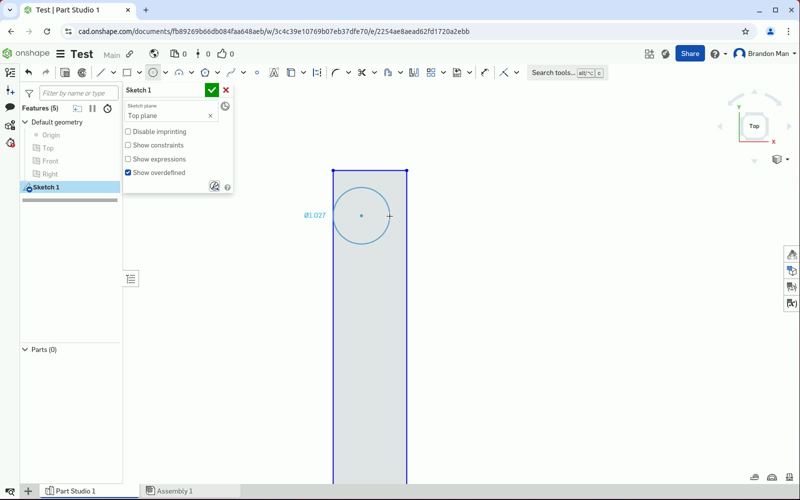
click(389, 215)
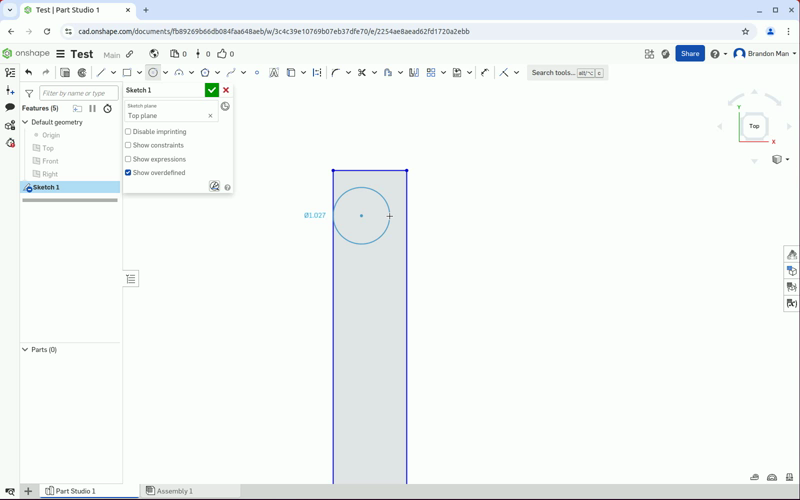
scroll(-6)
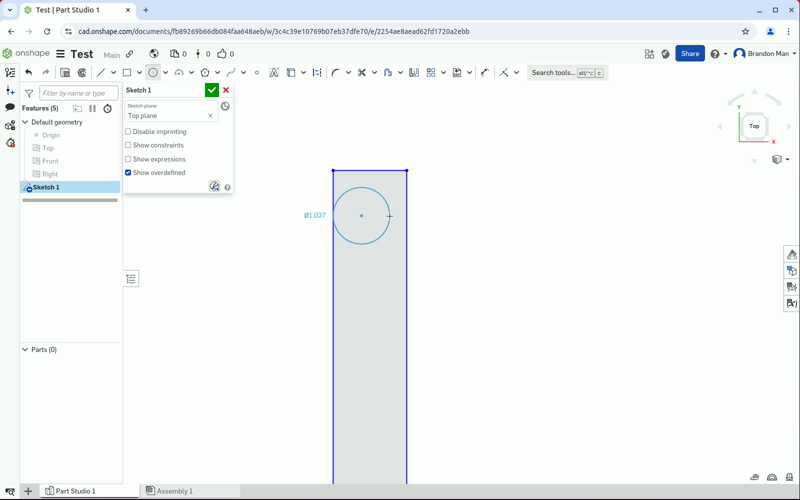
scroll(-6)
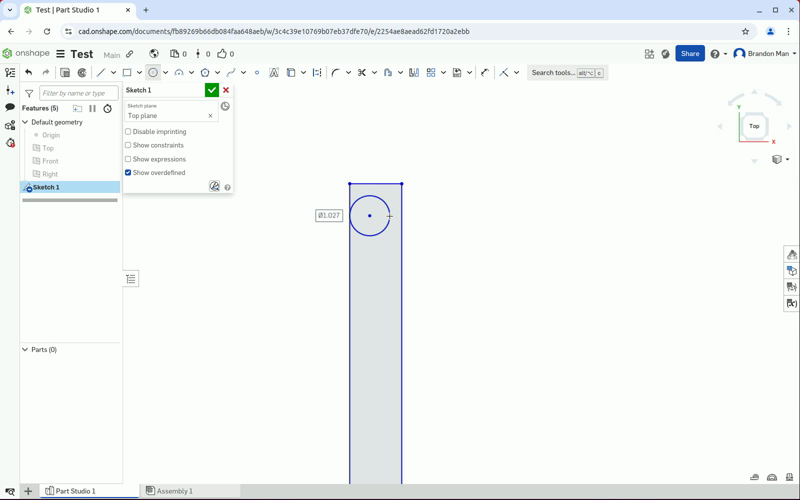
scroll(-6)
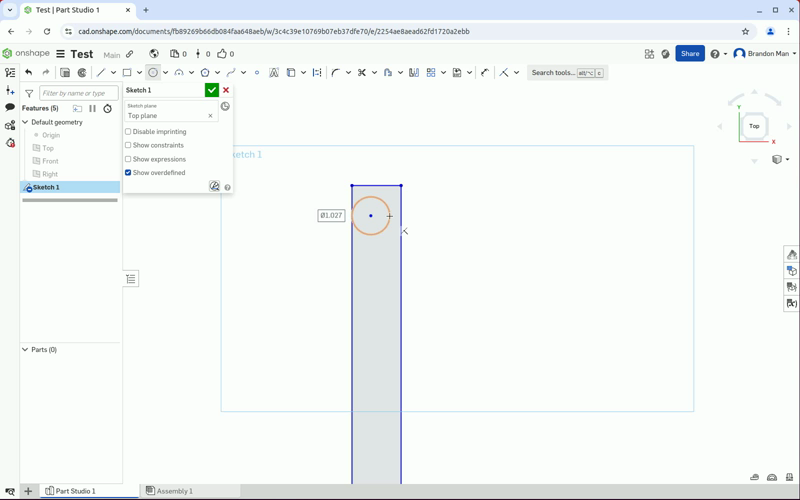
scroll(-6)
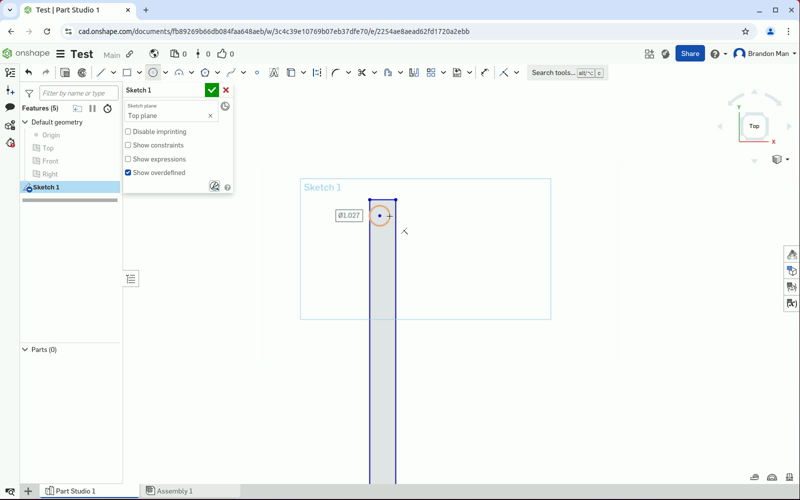
scroll(-6)
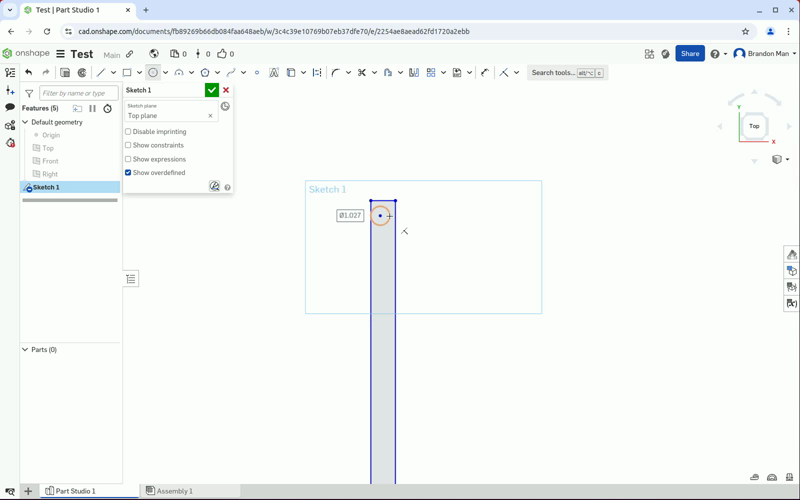
scroll(-6)
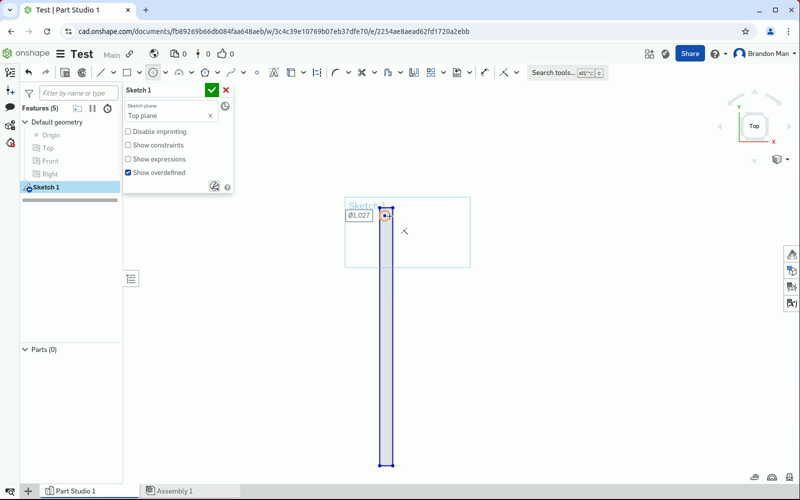
scroll(-6)
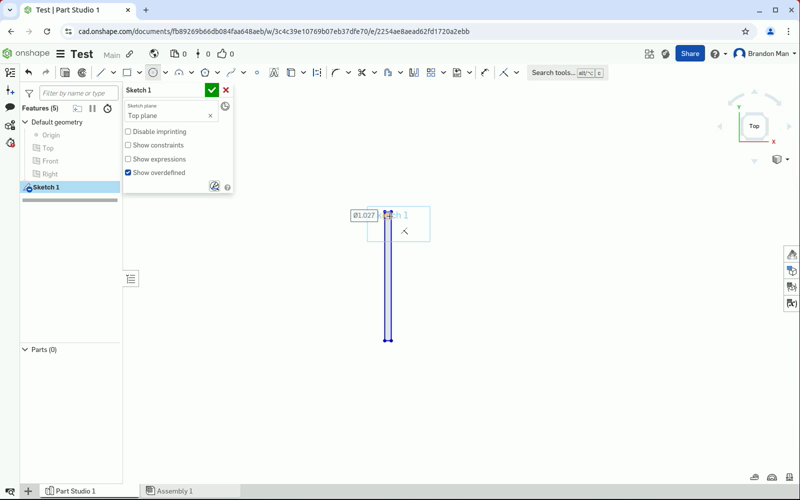
key(esc)
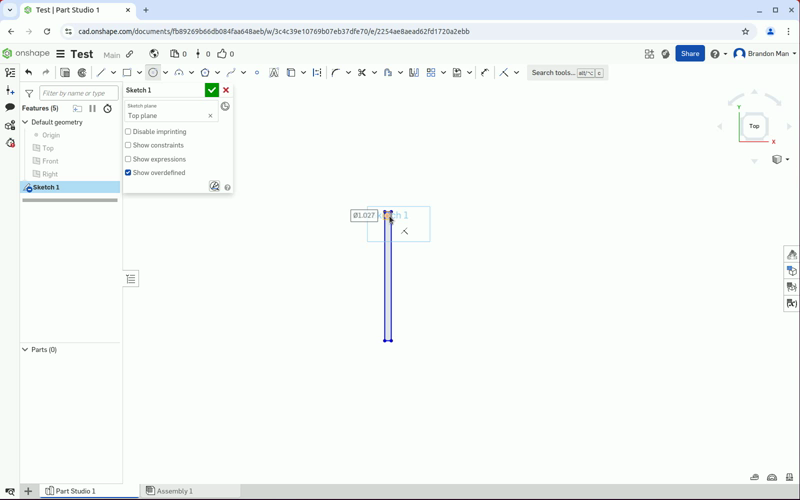
key(c)
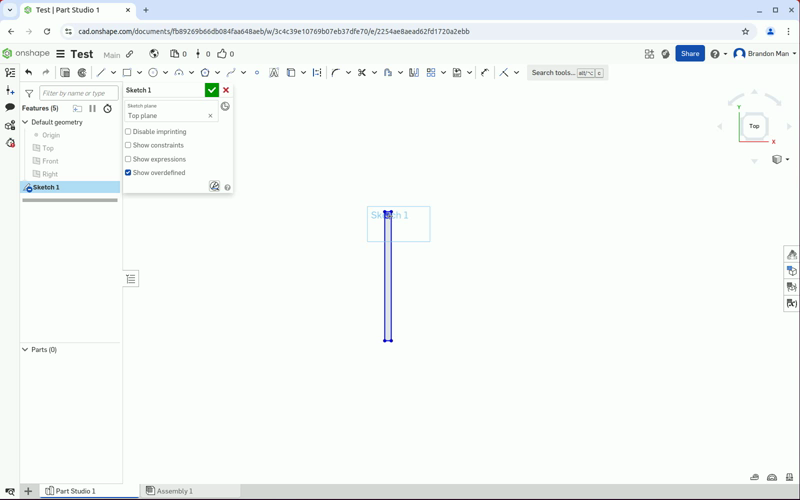
key_down(shift)
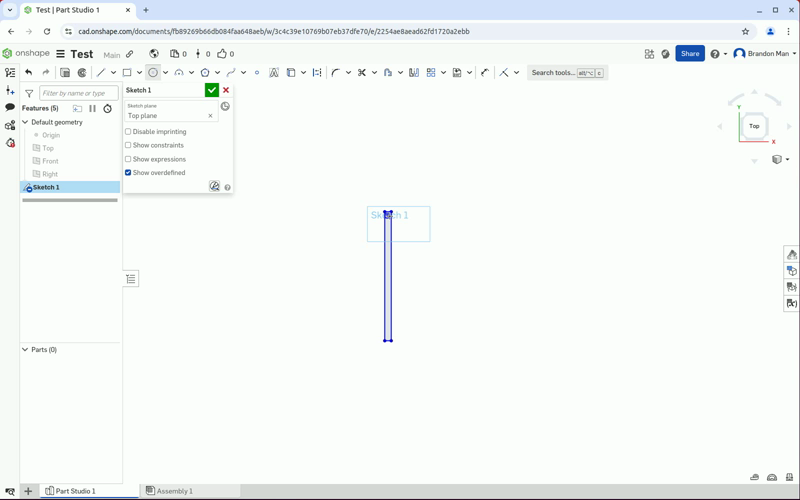
mouse_move(388, 336)
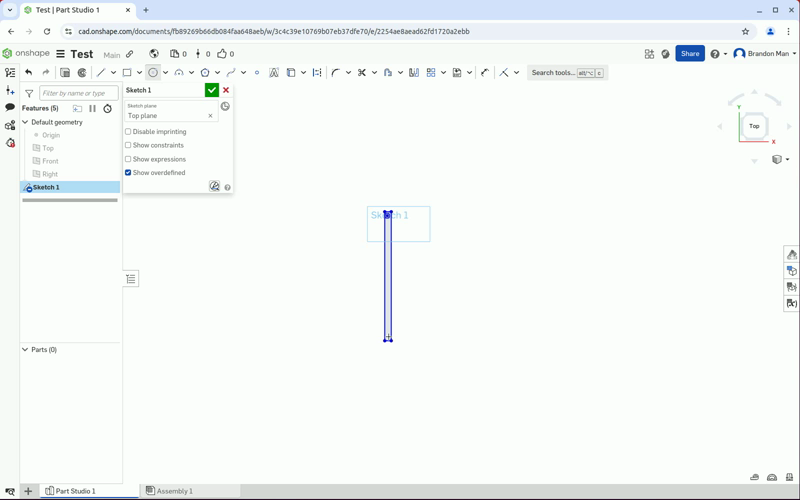
click(388, 336)
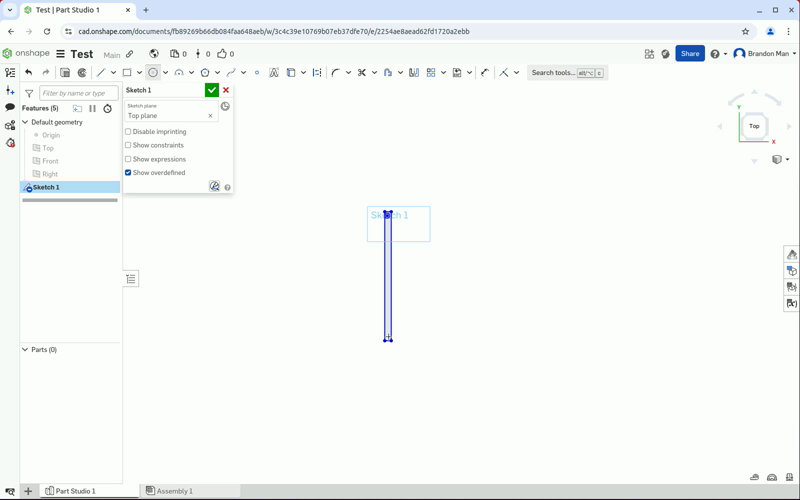
key_up(shift)
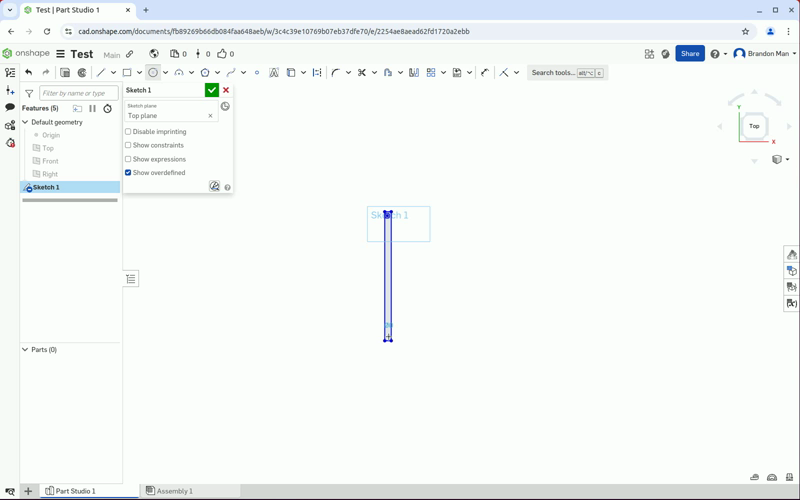
mouse_move(391, 336)
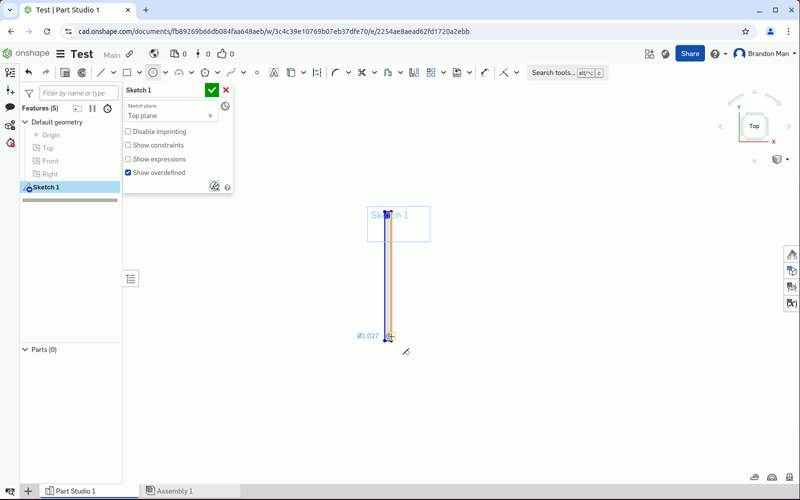
scroll(6)
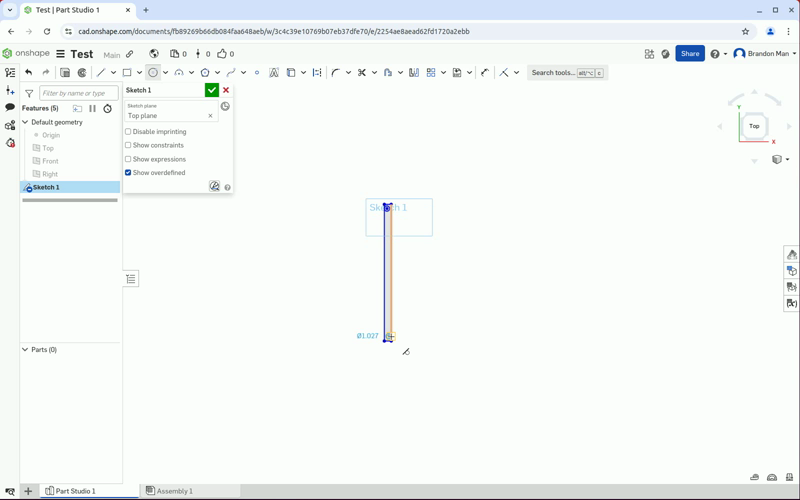
scroll(6)
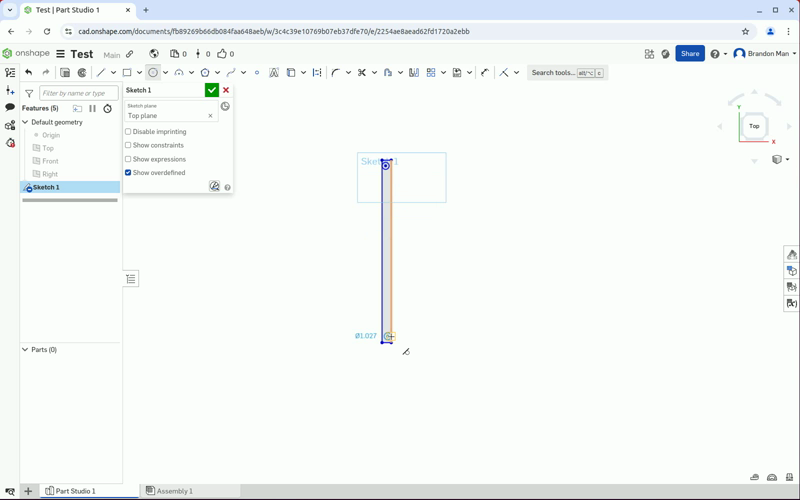
scroll(6)
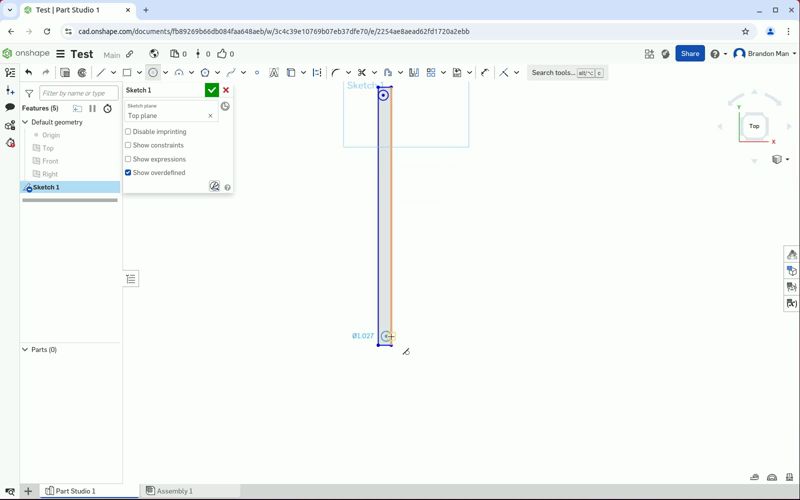
scroll(6)
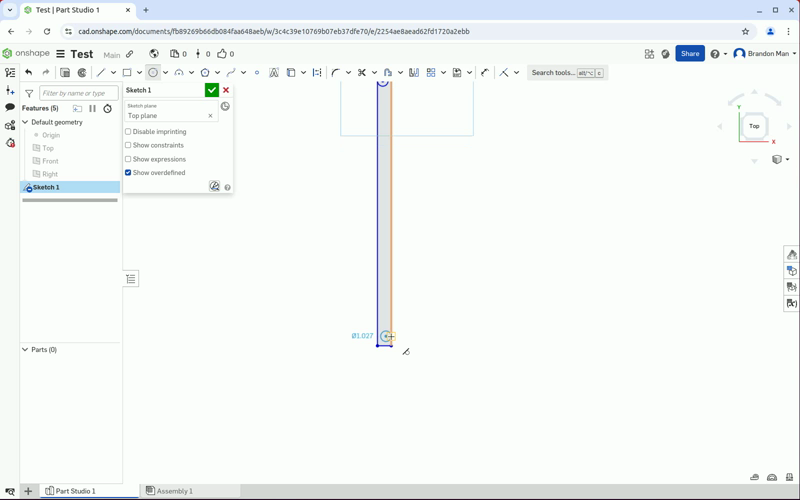
scroll(6)
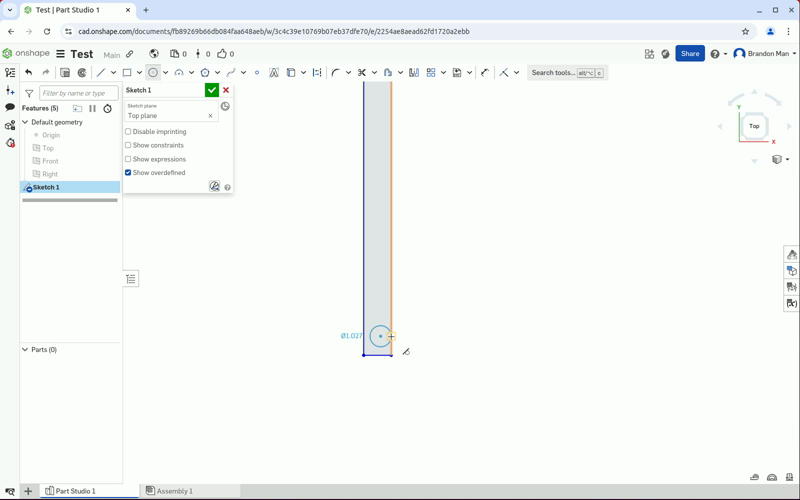
scroll(6)
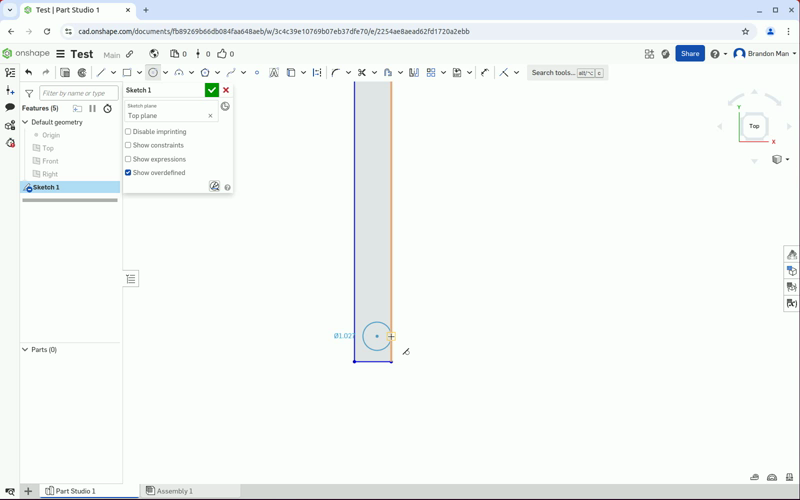
scroll(6)
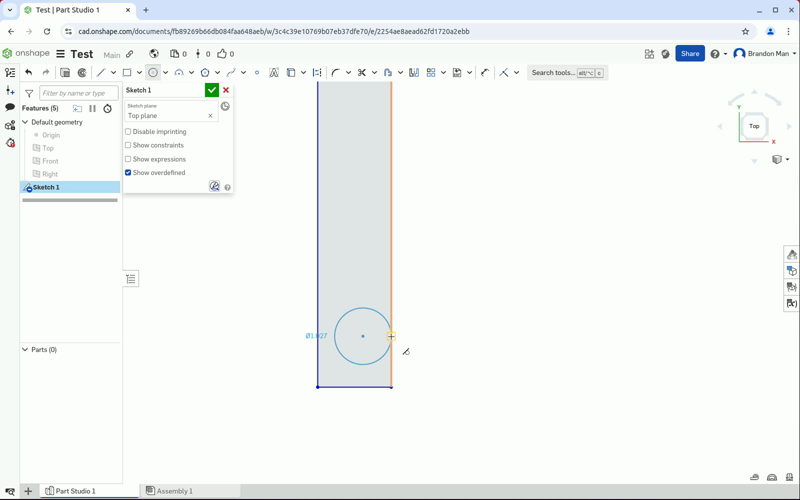
click(391, 336)
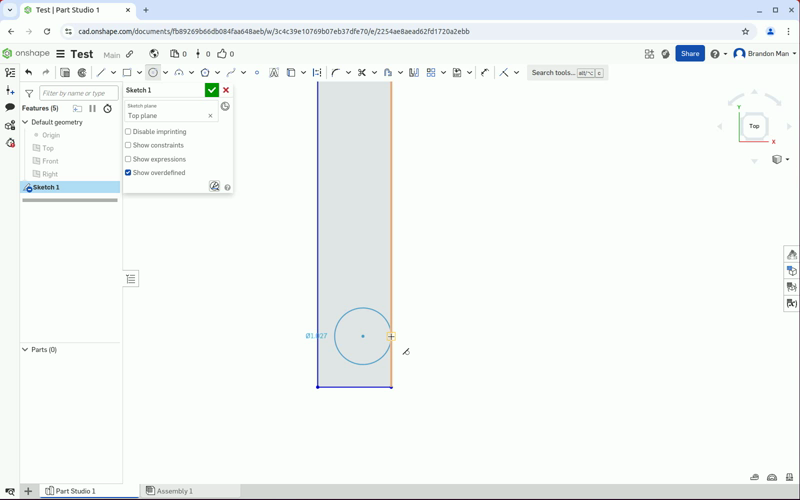
scroll(-6)
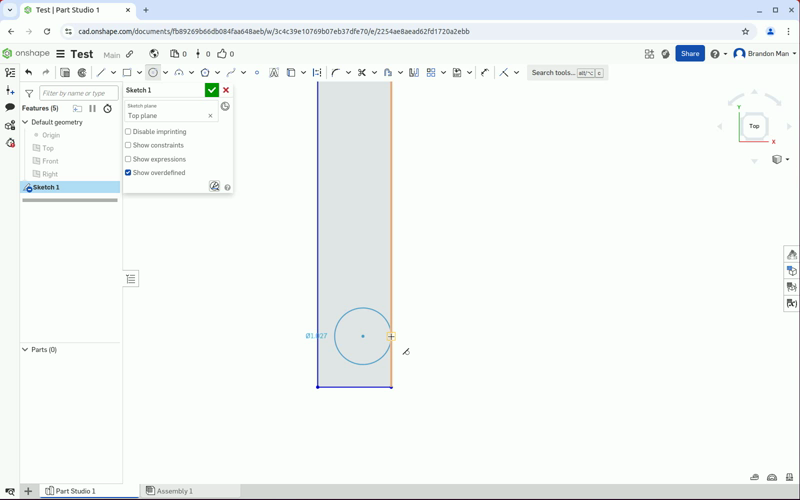
scroll(-6)
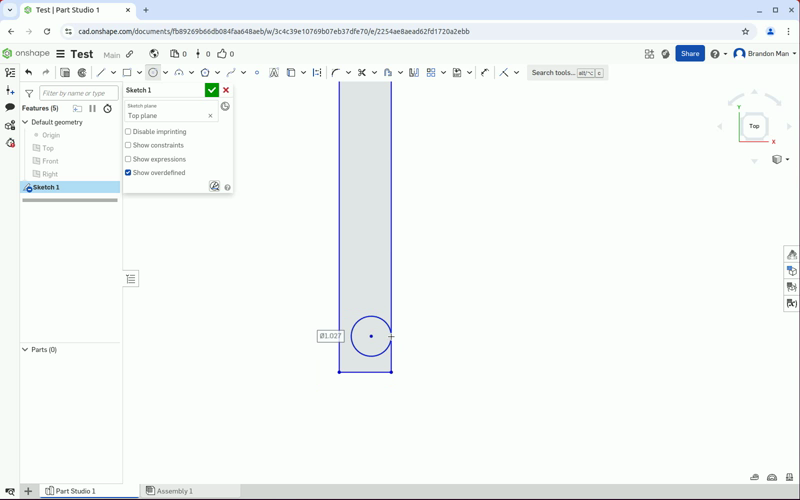
scroll(-6)
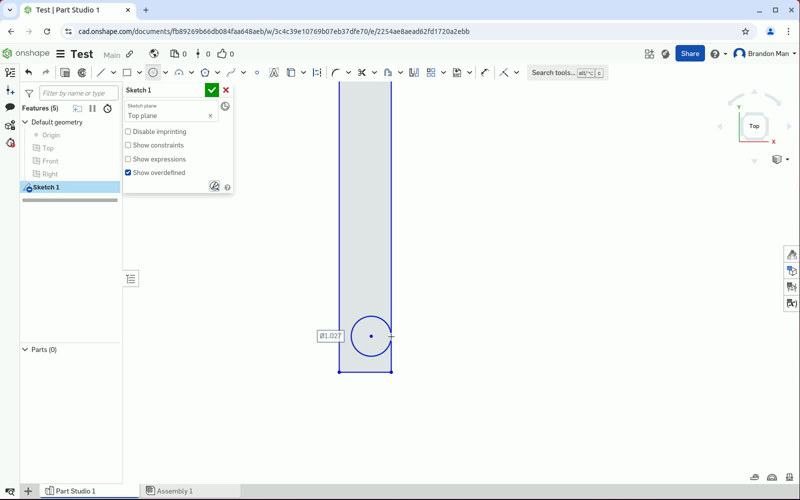
scroll(-6)
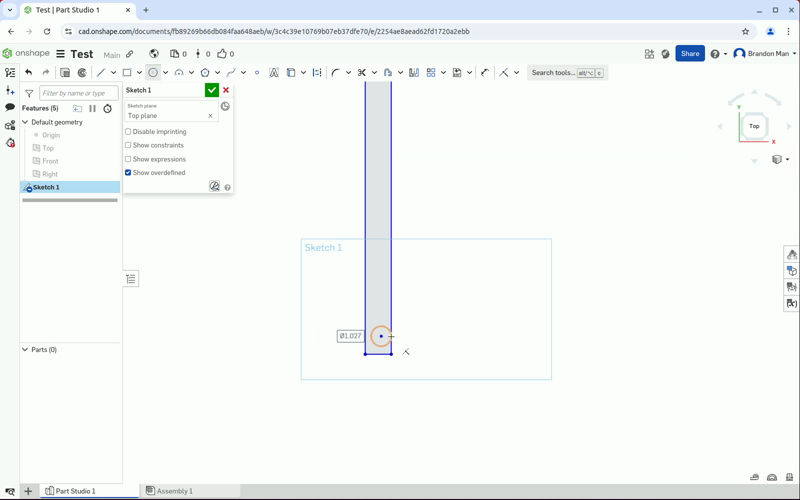
scroll(-6)
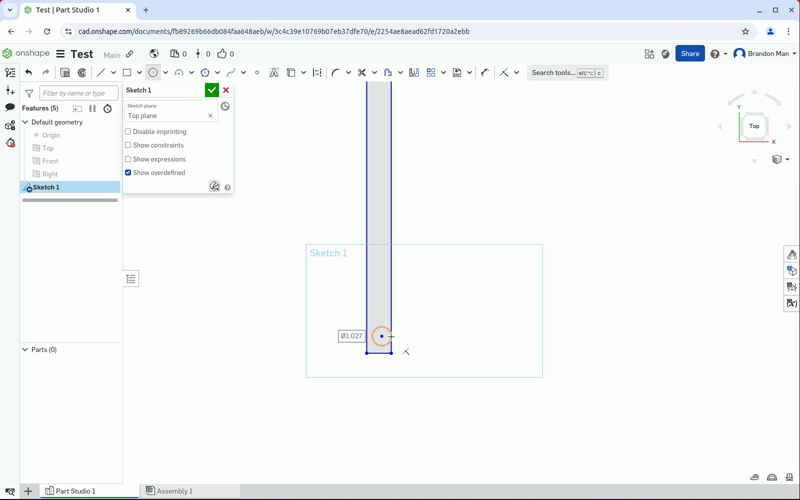
scroll(-6)
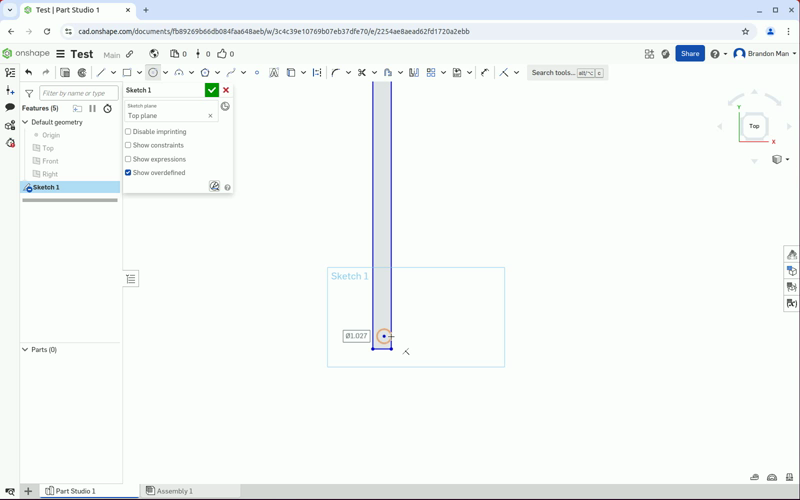
scroll(-6)
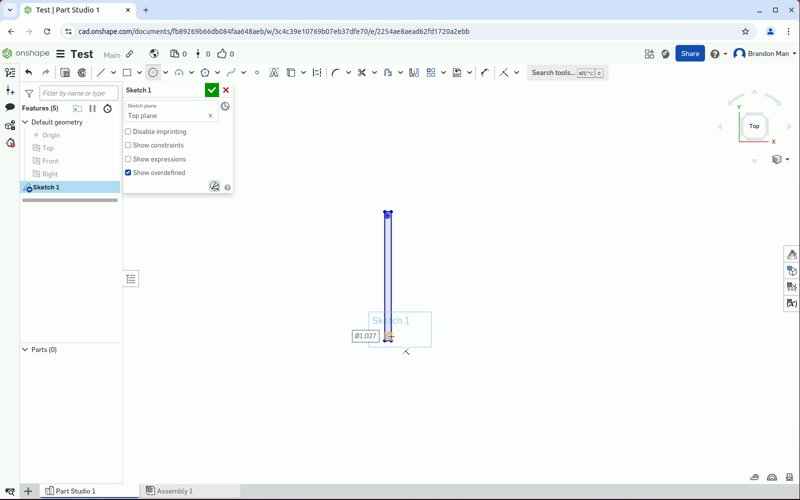
key(esc)
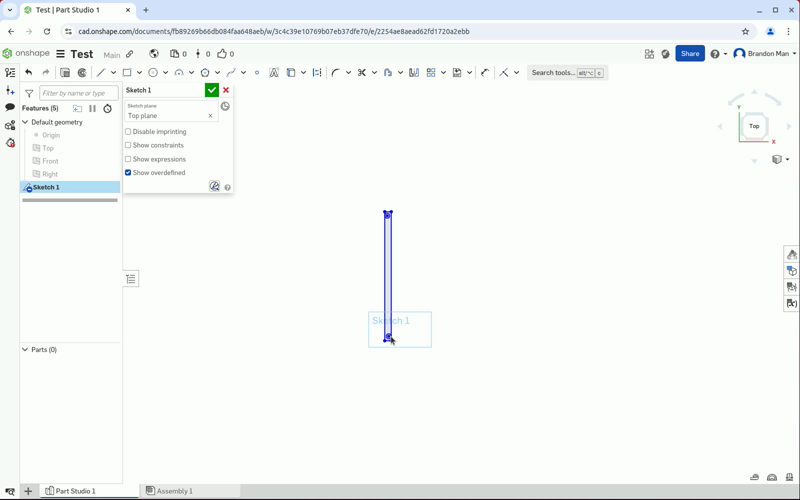
mouse_move(387, 232)
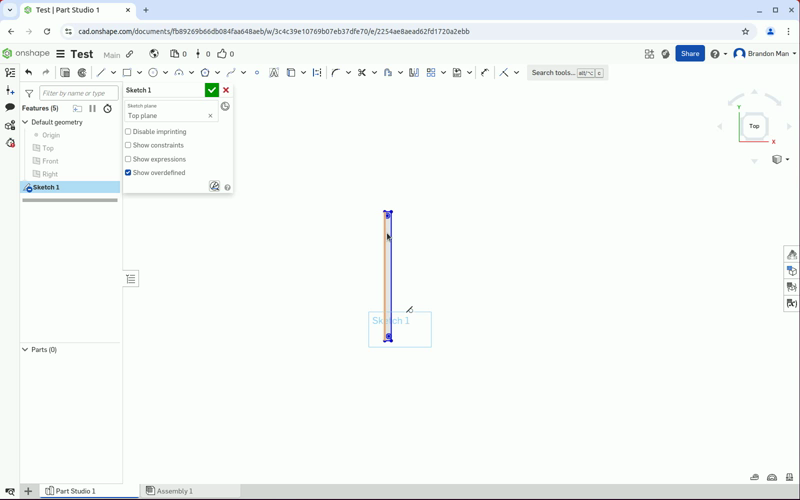
scroll(6)
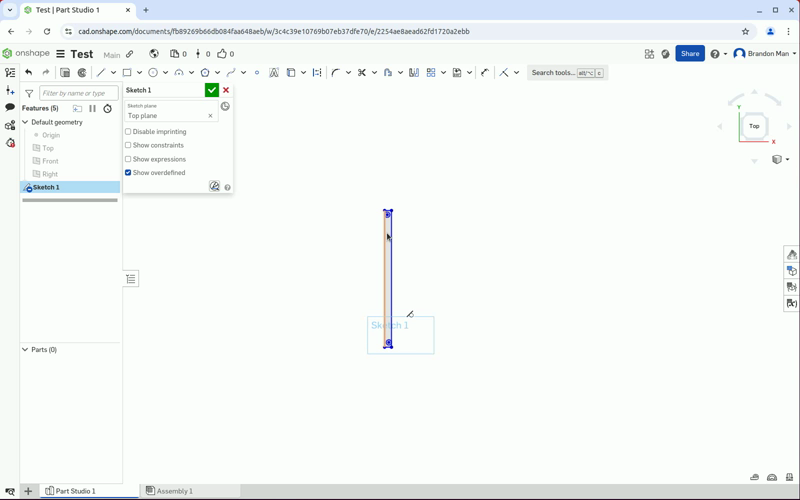
scroll(6)
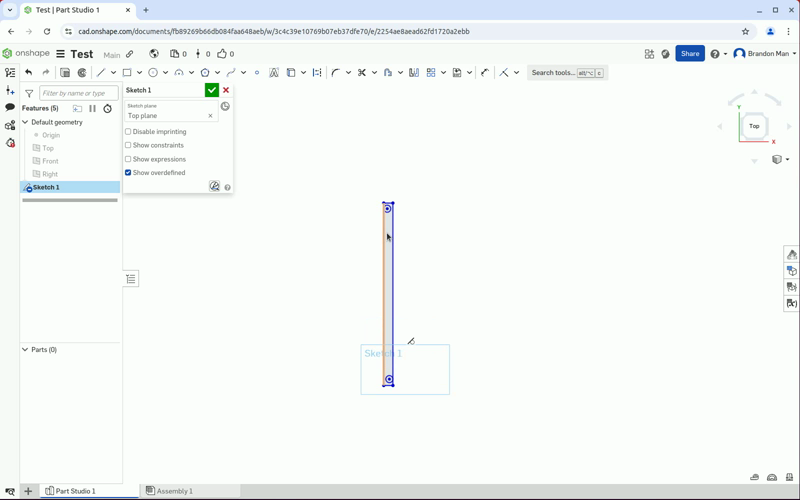
scroll(6)
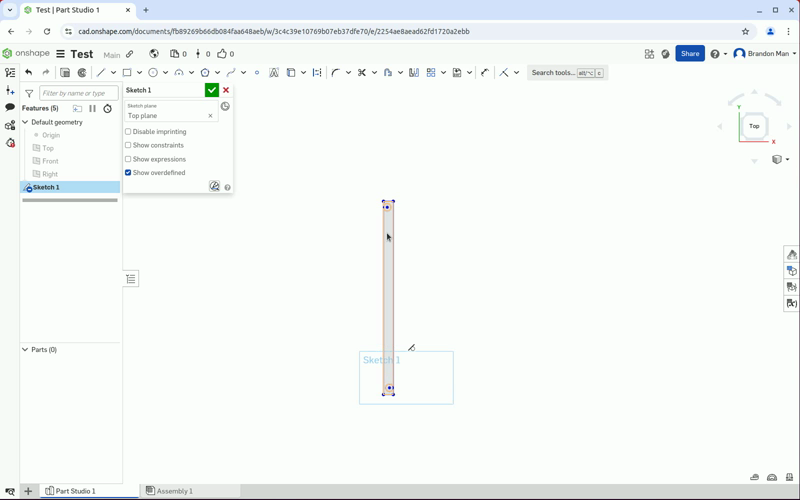
scroll(6)
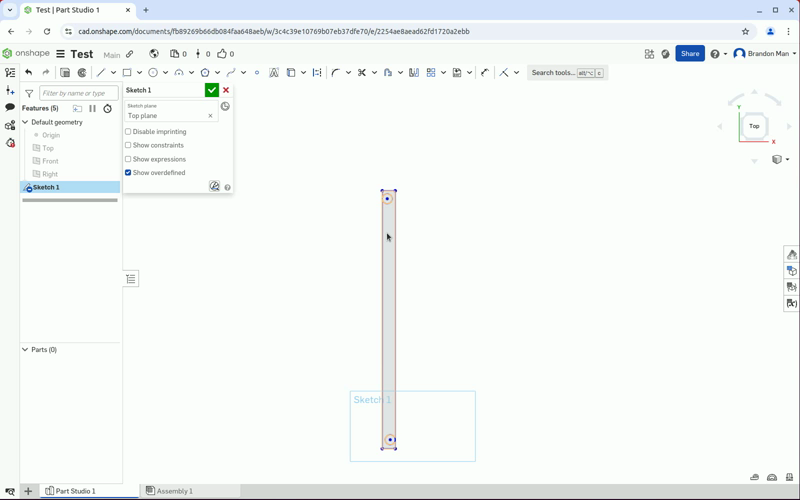
scroll(6)
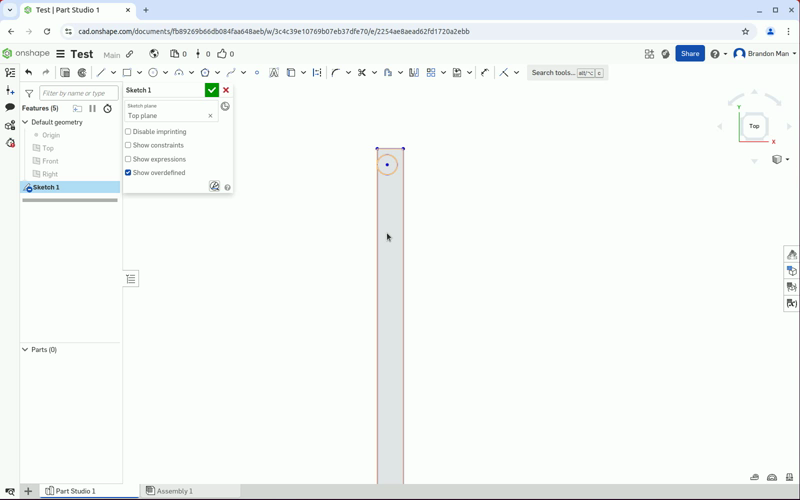
scroll(6)
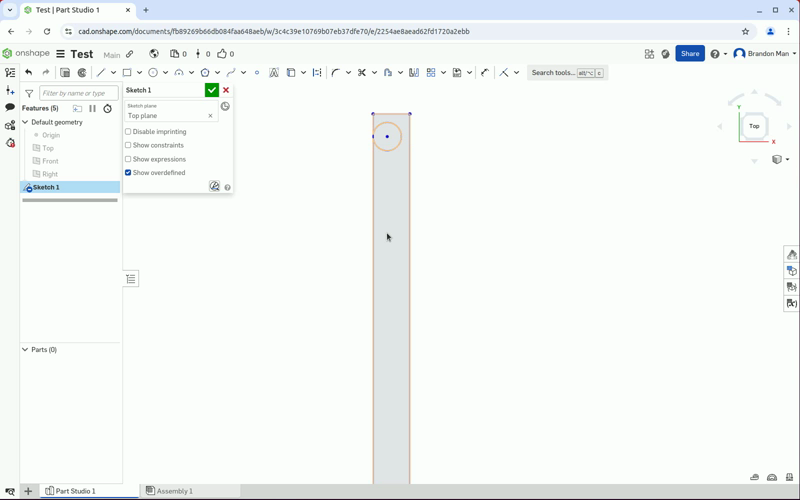
scroll(6)
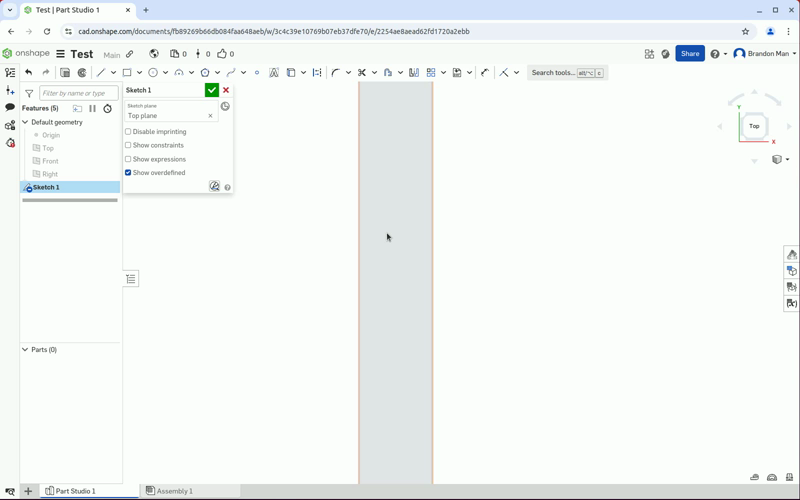
click(387, 232)
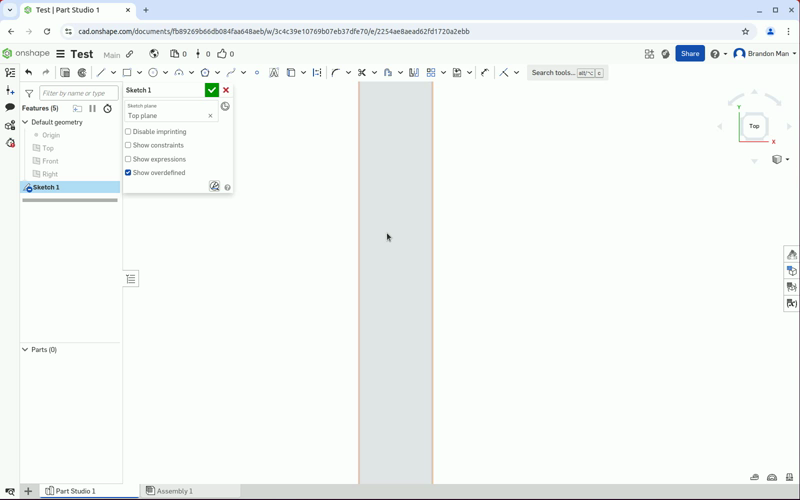
scroll(-6)
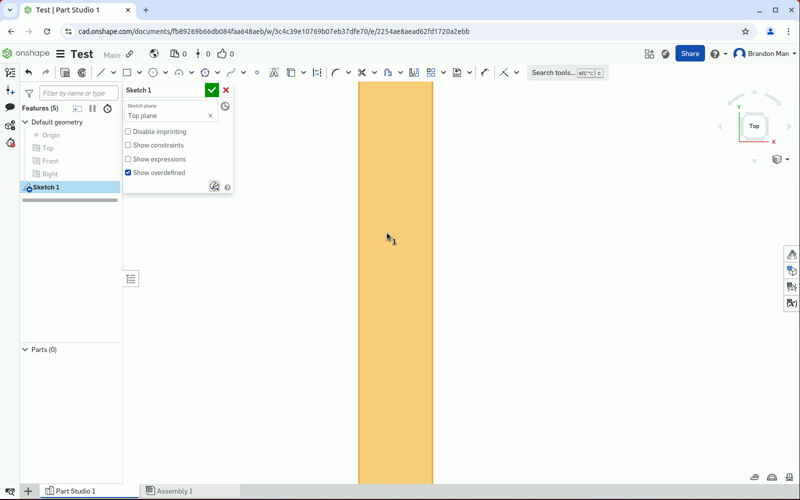
scroll(-6)
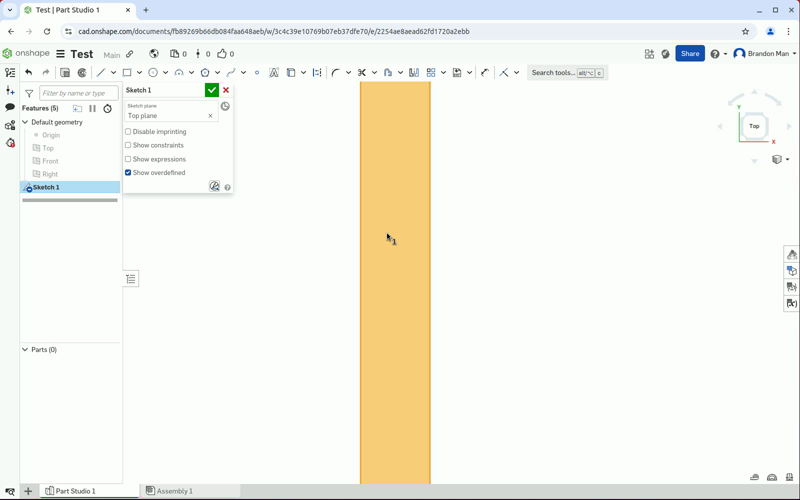
scroll(-6)
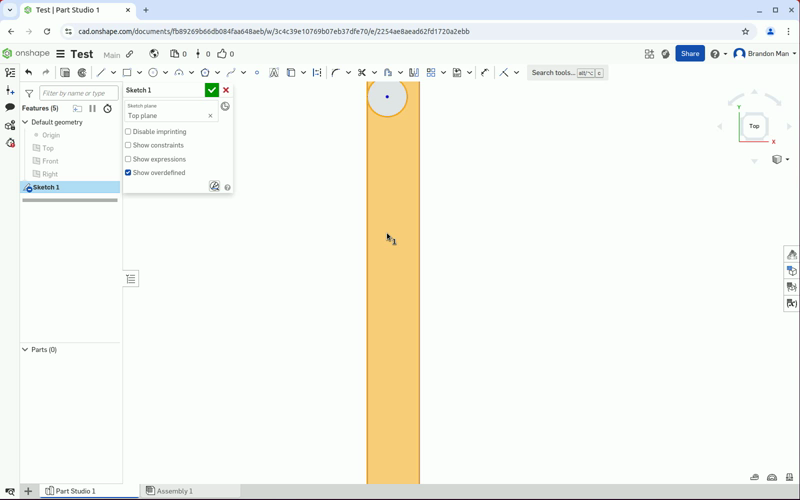
scroll(-6)
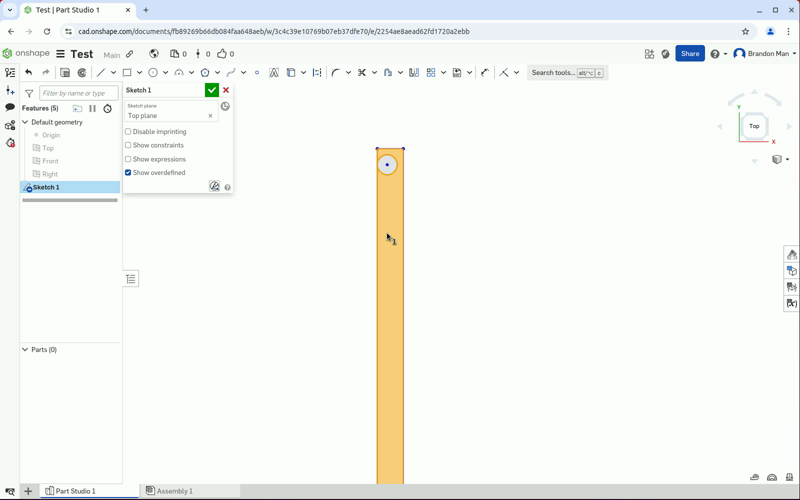
scroll(-6)
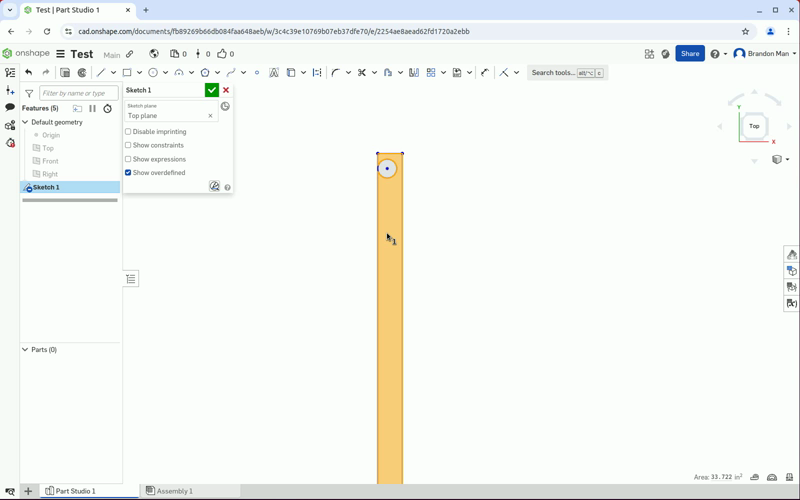
scroll(-6)
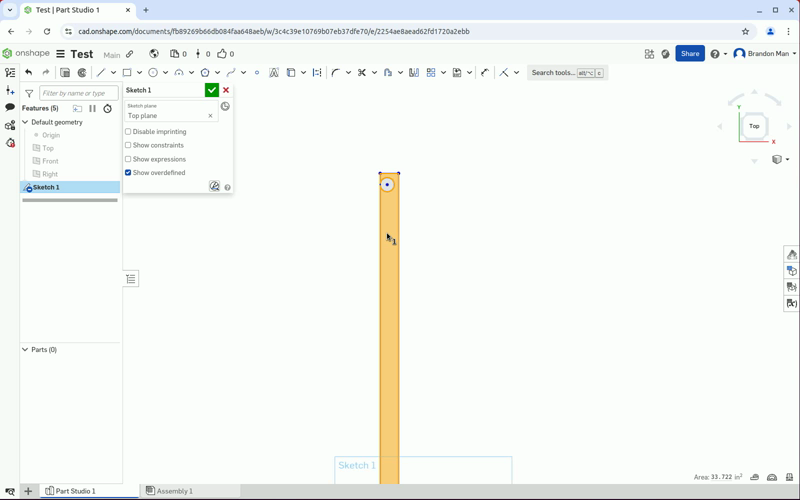
scroll(-6)
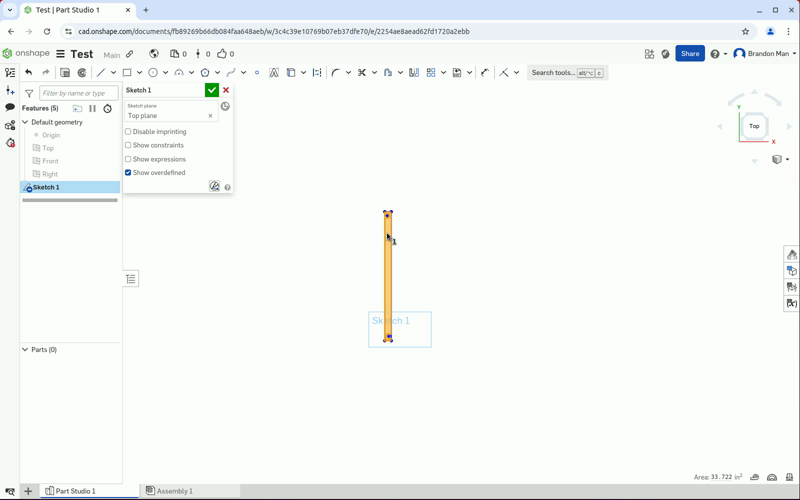
mouse_move(73, 352)
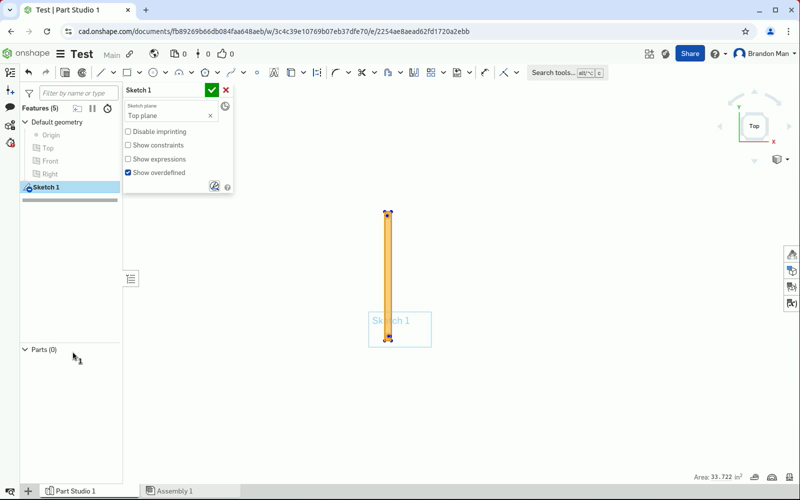
key(shift+y)
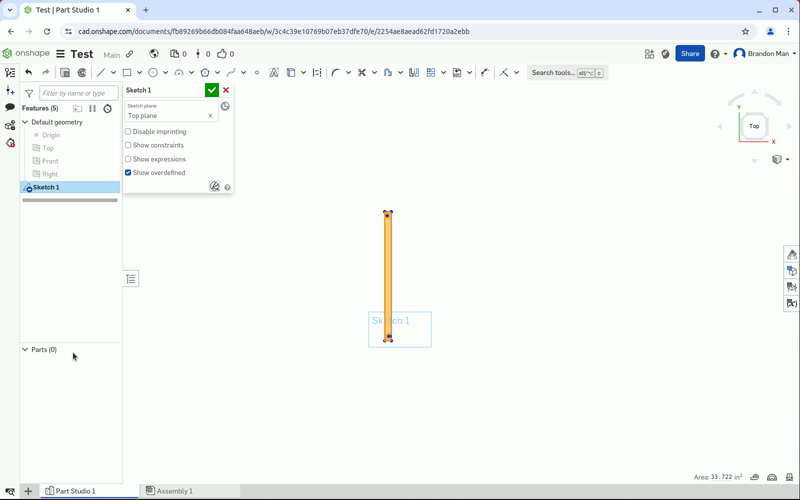
key(shift+e)
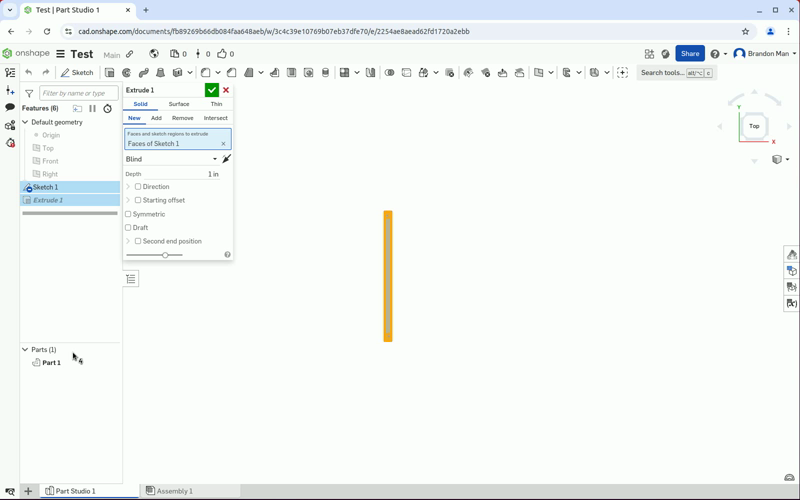
mouse_move(143, 106)
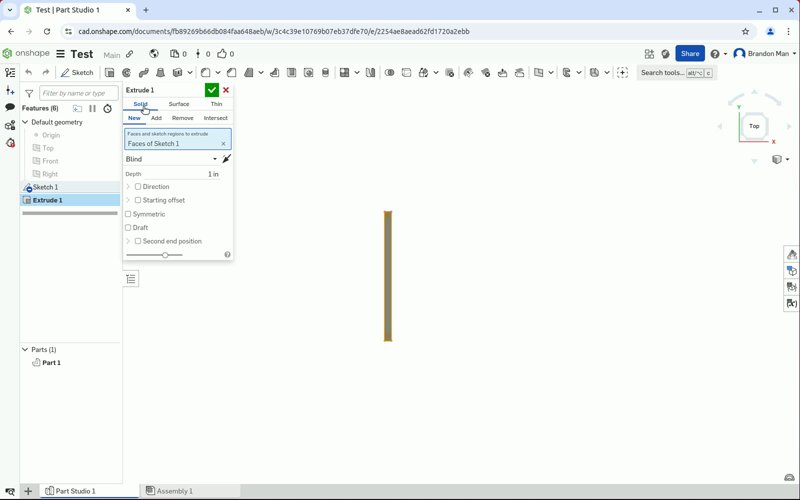
click(143, 106)
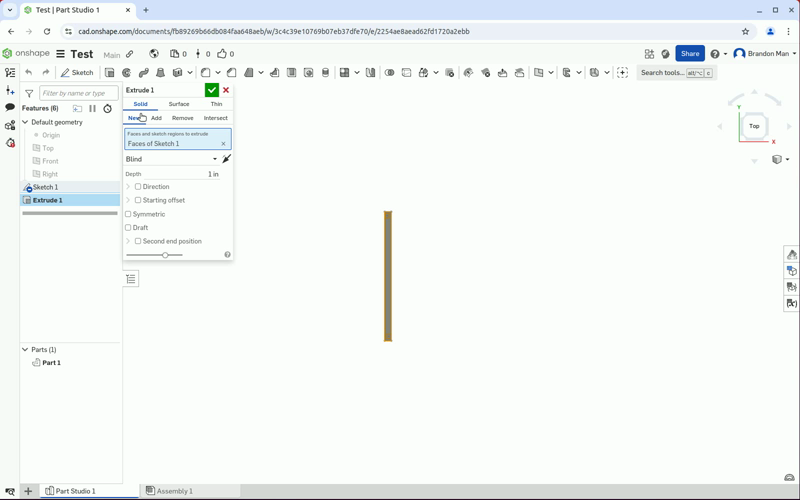
mouse_move(137, 120)
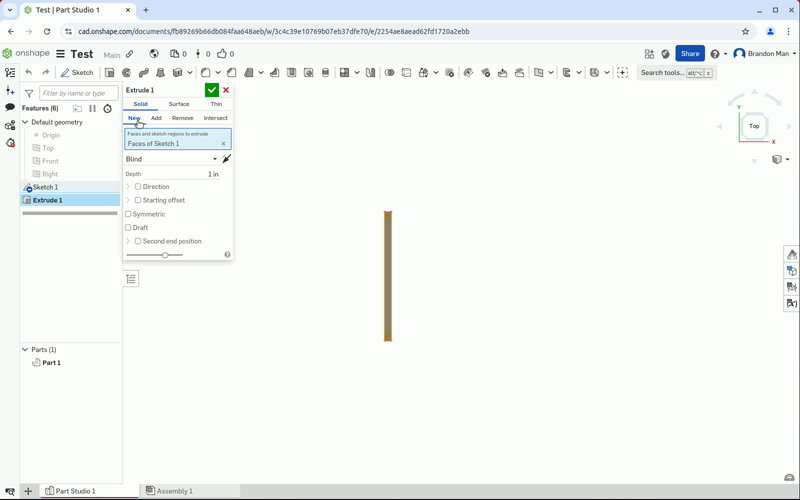
click(137, 120)
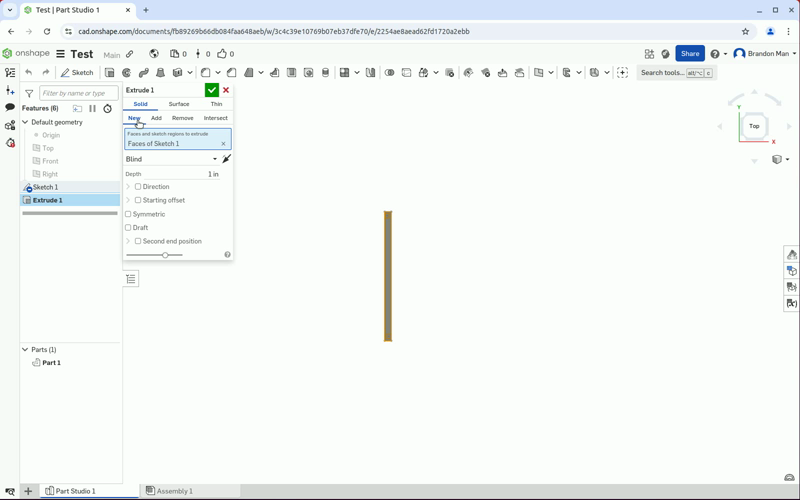
key(tab, 4)
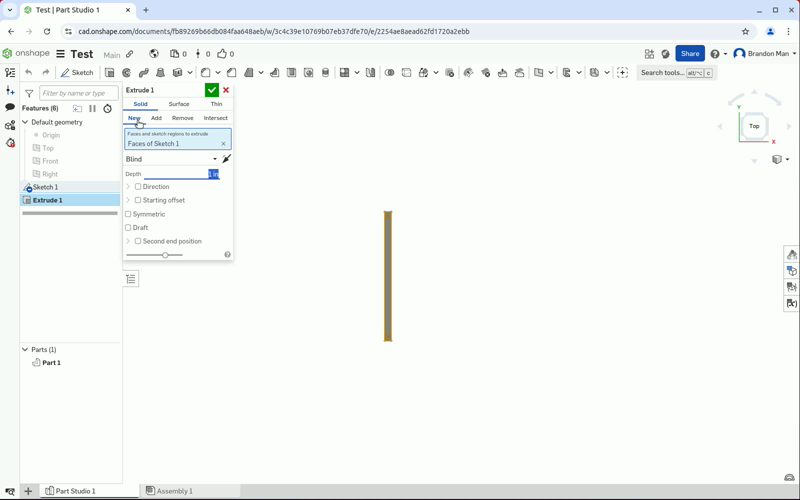
text(0.963)
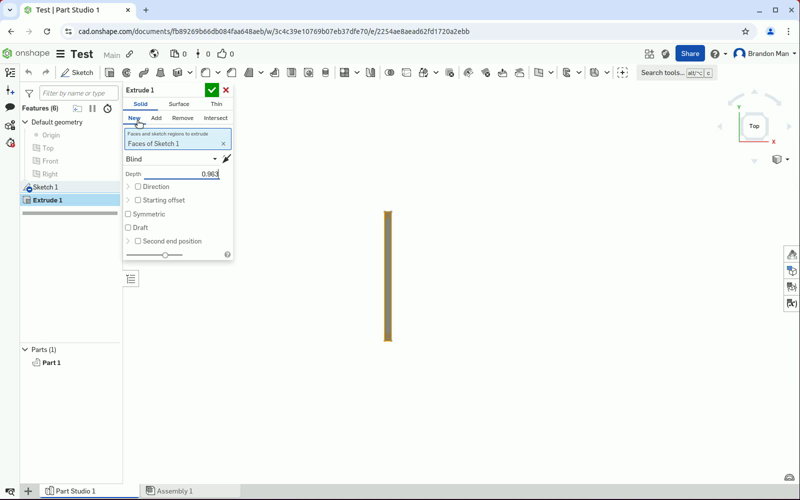
key(enter)
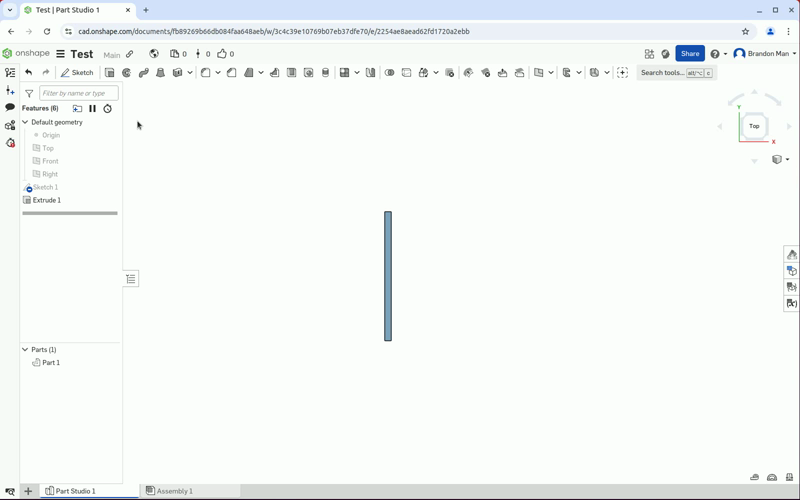
key(shift+h)
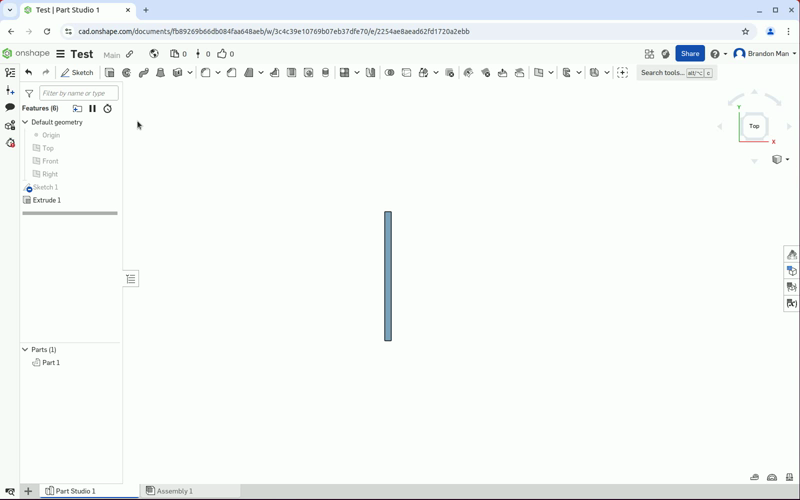
key(shift+h)
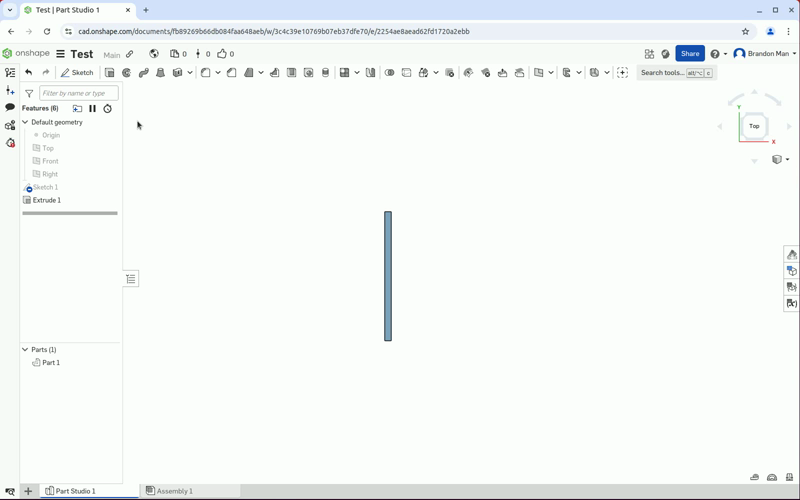
mouse_move(73, 189)
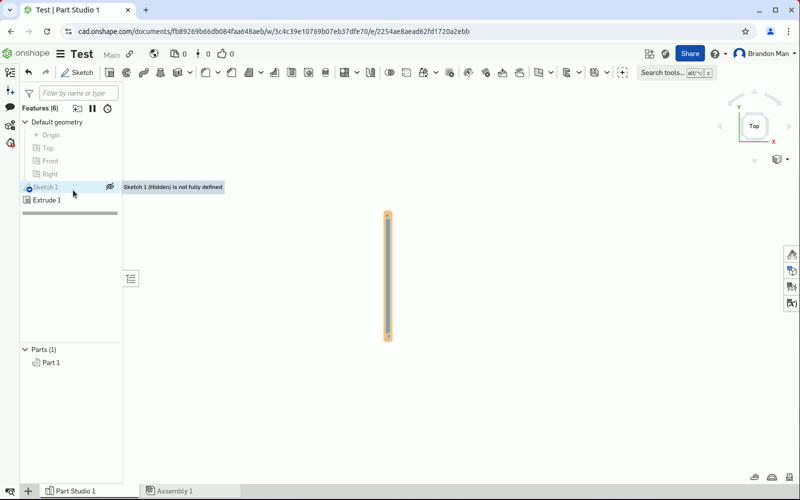
click(73, 189)
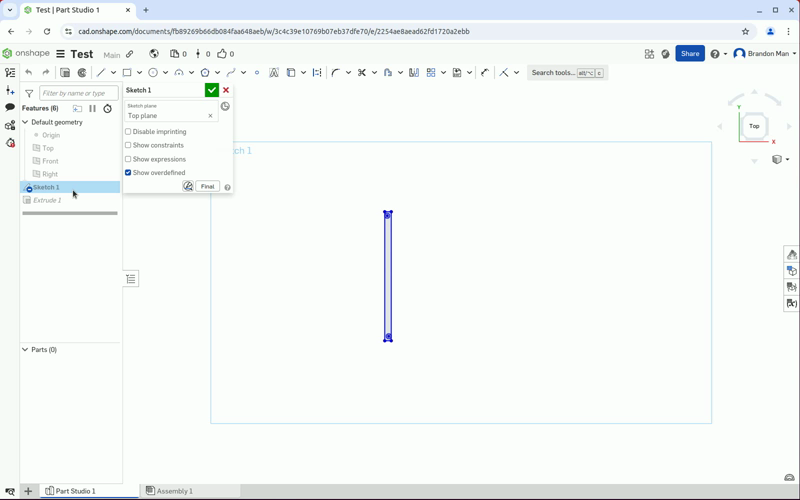
mouse_move(229, 92)
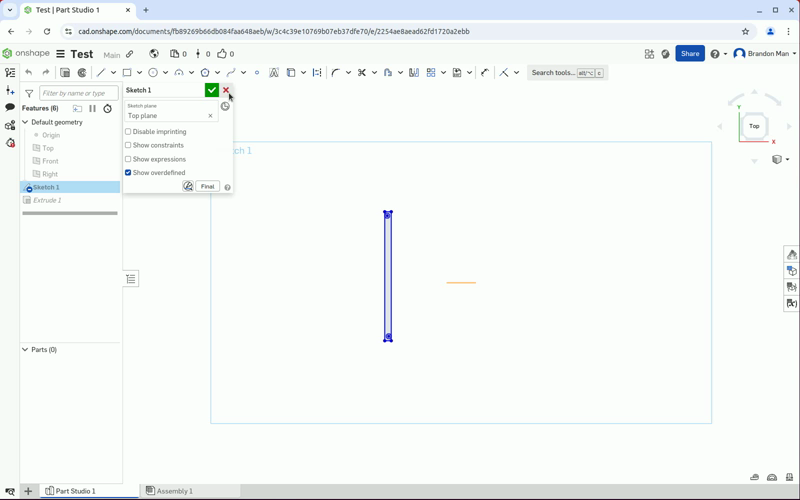
click(229, 92)
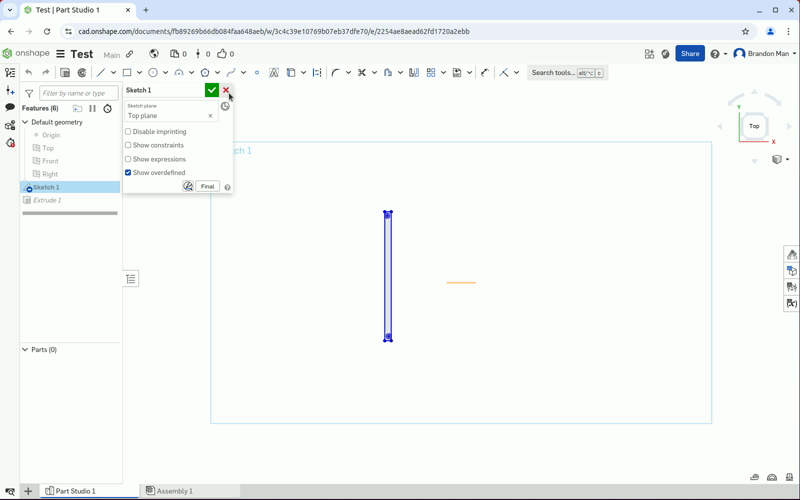
key(shift+s)
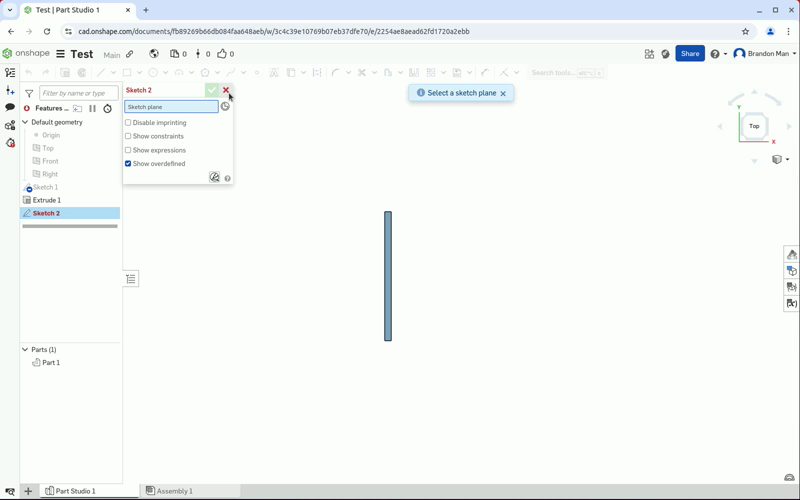
mouse_move(73, 150)
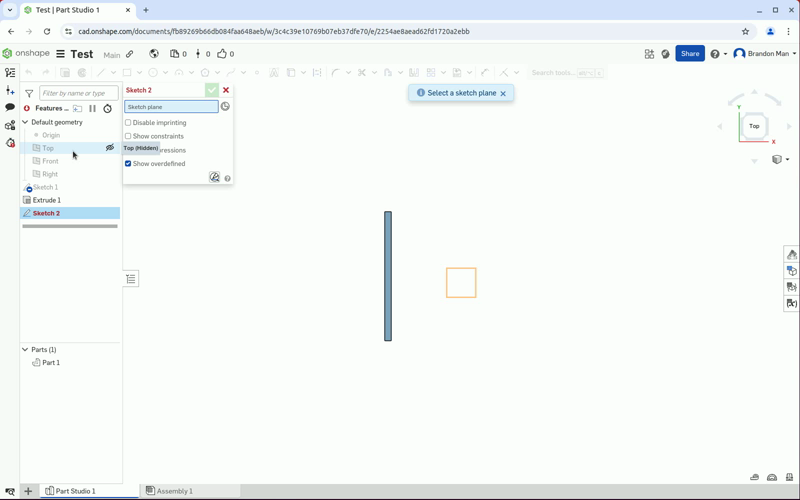
click(73, 150)
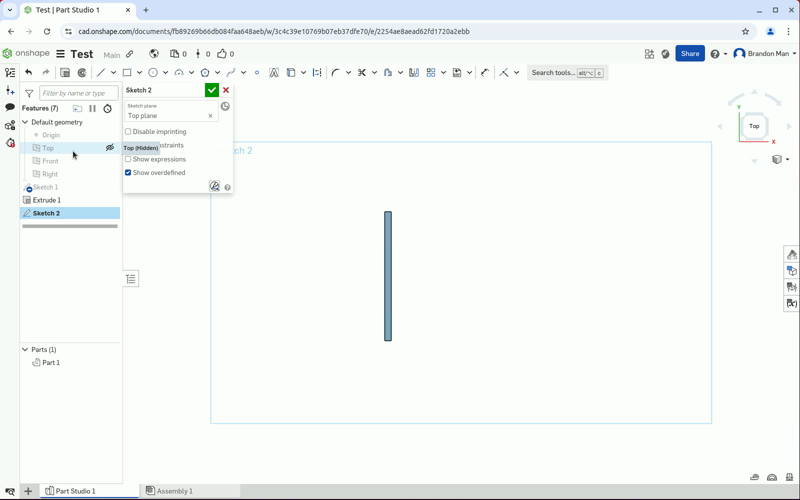
mouse_move(73, 352)
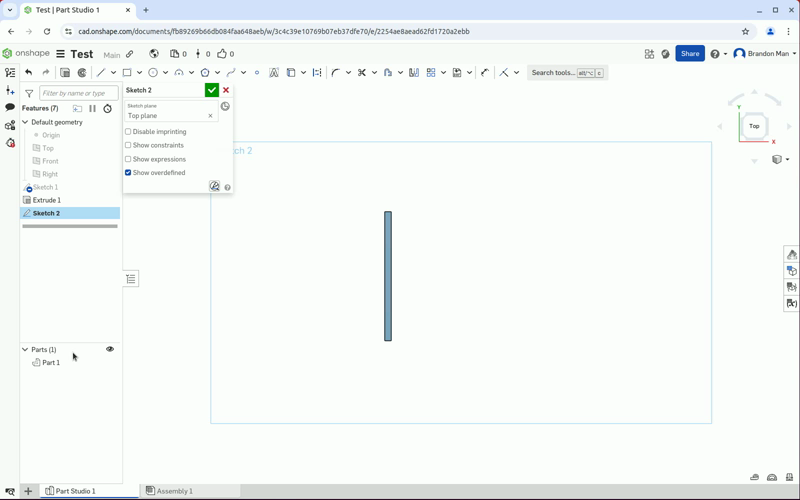
key(y)
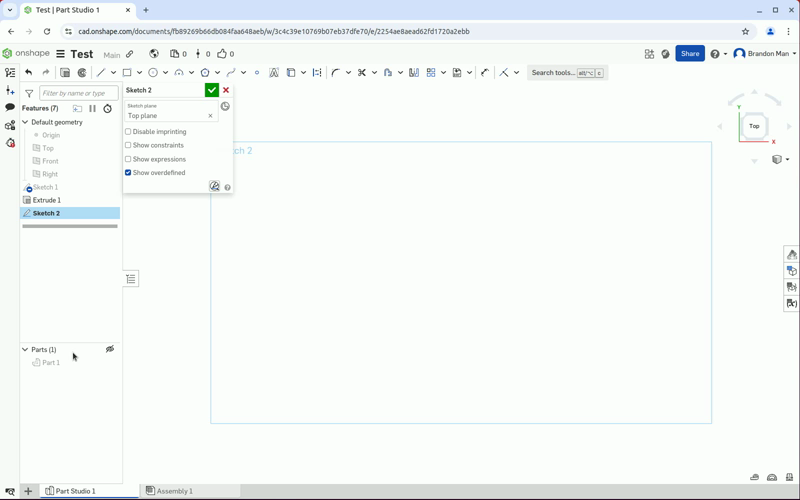
key(c)
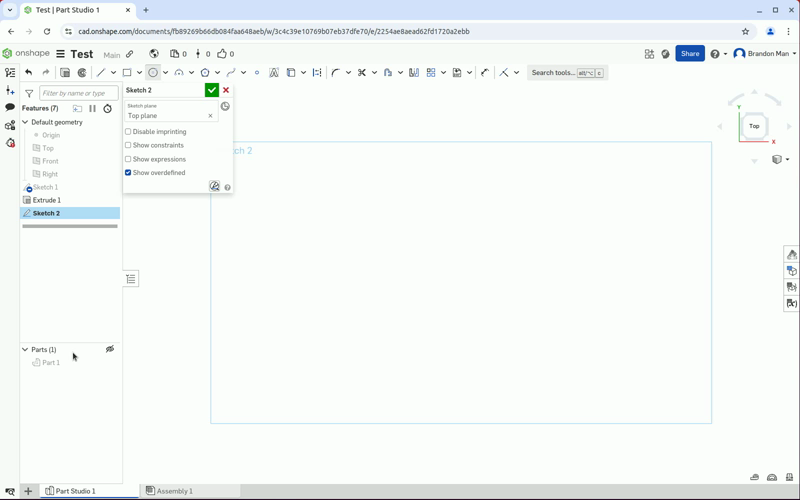
key_down(shift)
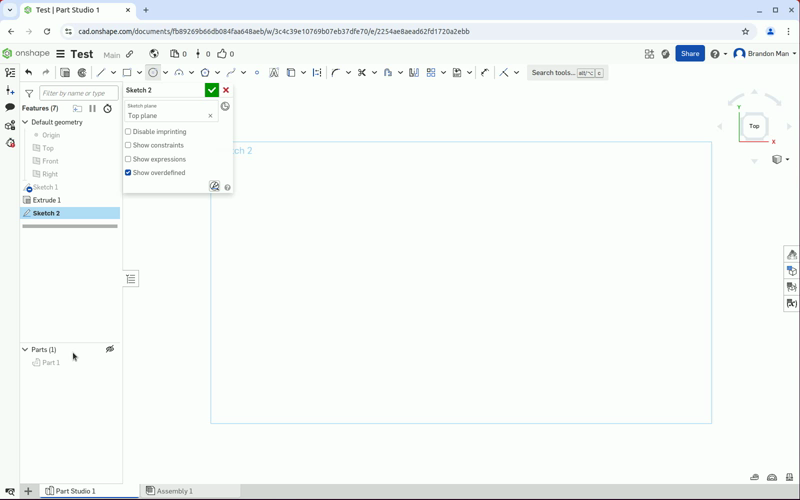
mouse_move(350, 234)
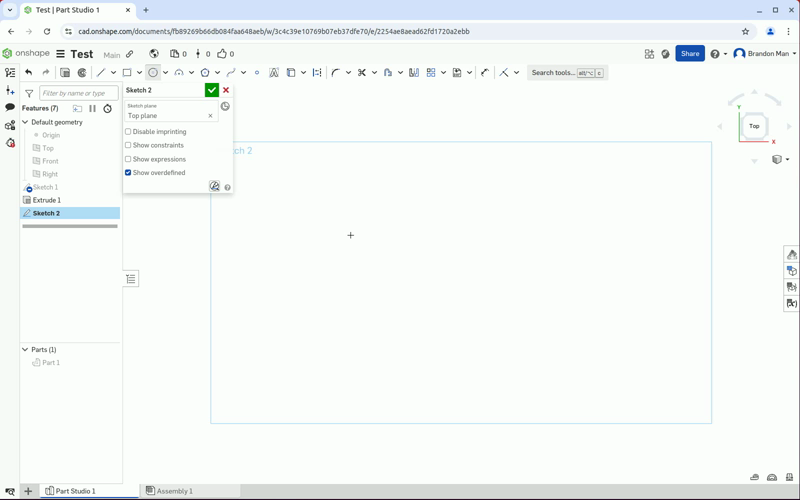
click(350, 234)
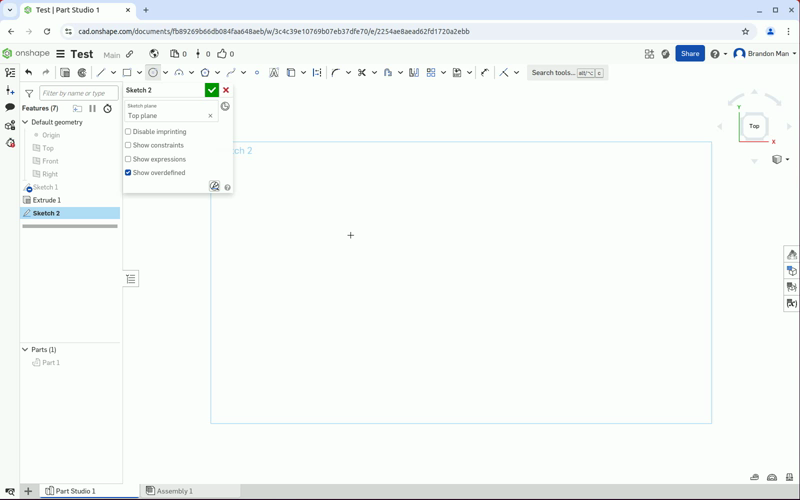
key_up(shift)
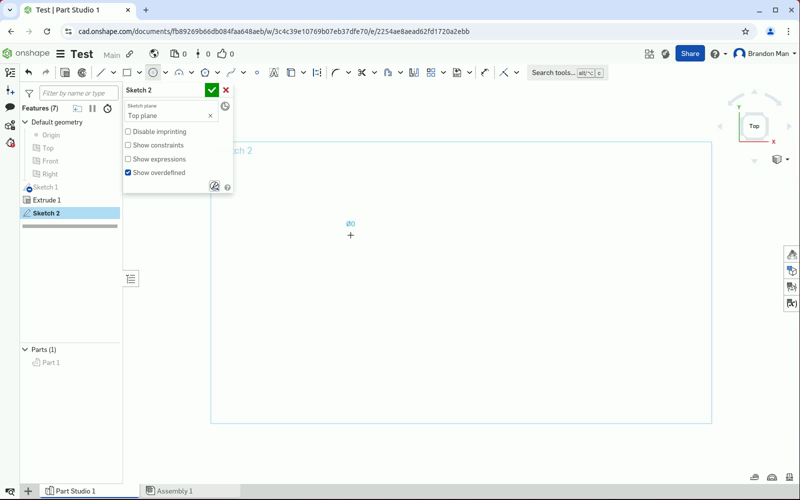
mouse_move(353, 234)
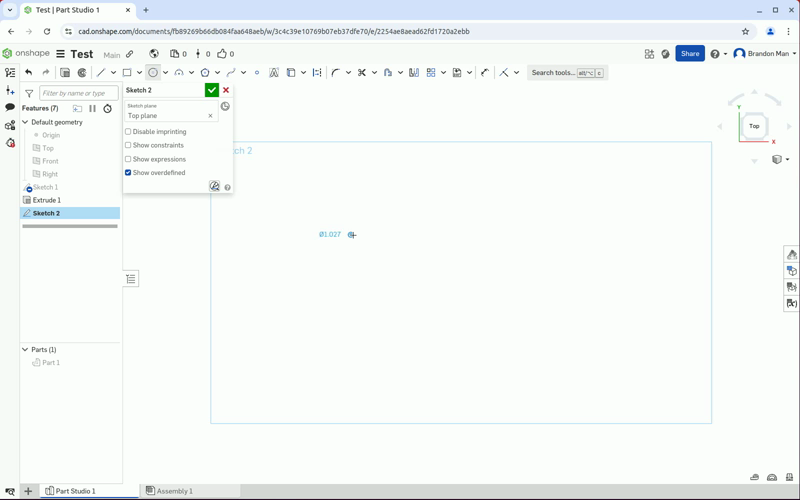
scroll(6)
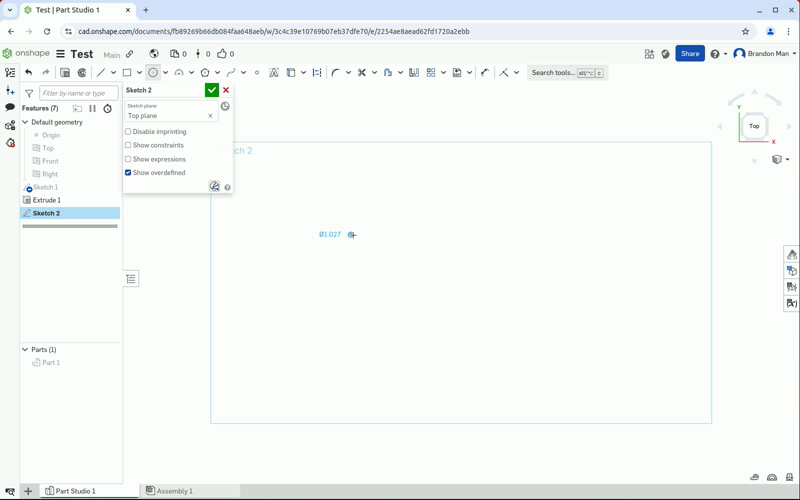
scroll(6)
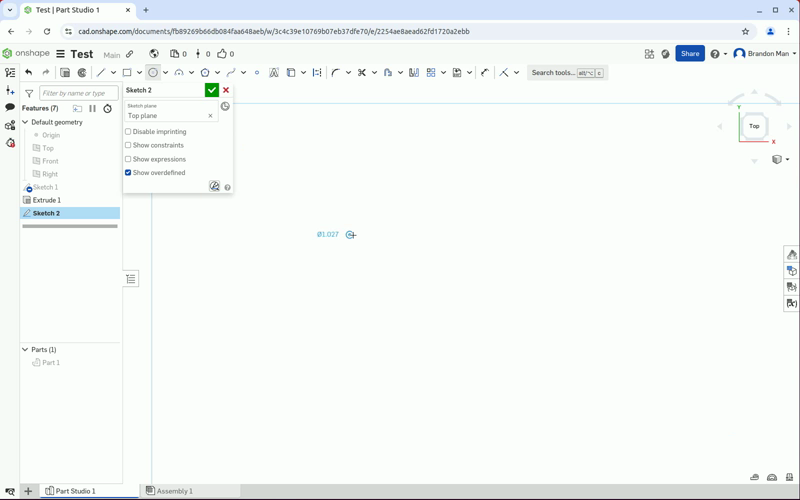
scroll(6)
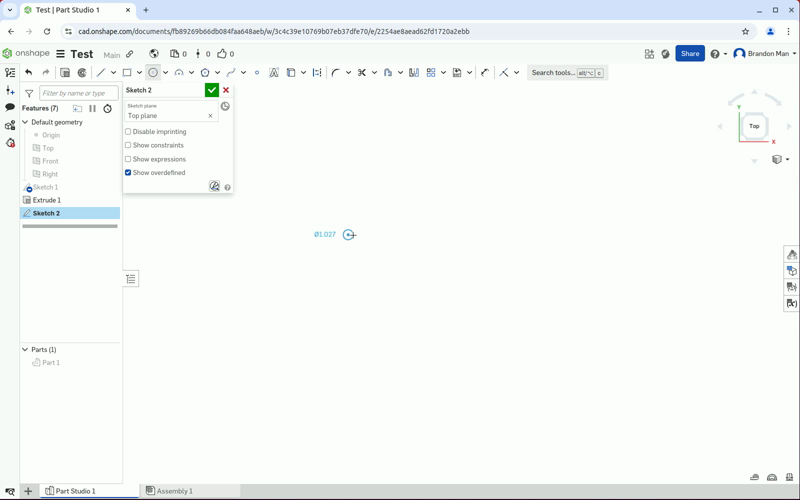
scroll(6)
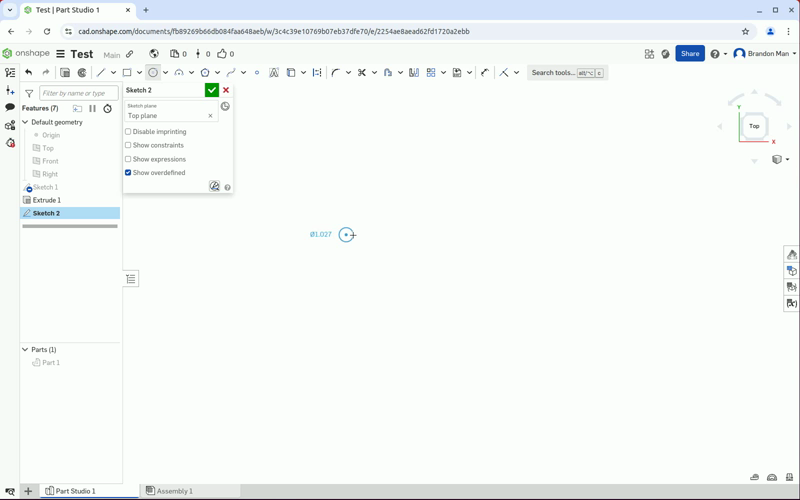
scroll(6)
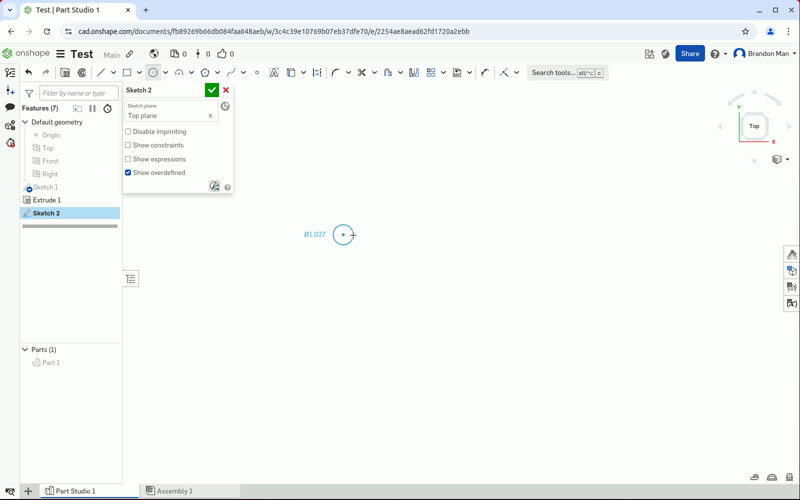
scroll(6)
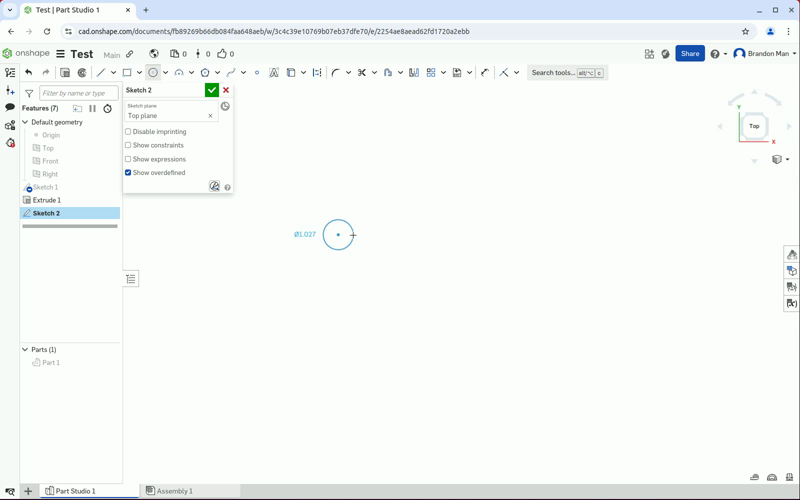
scroll(6)
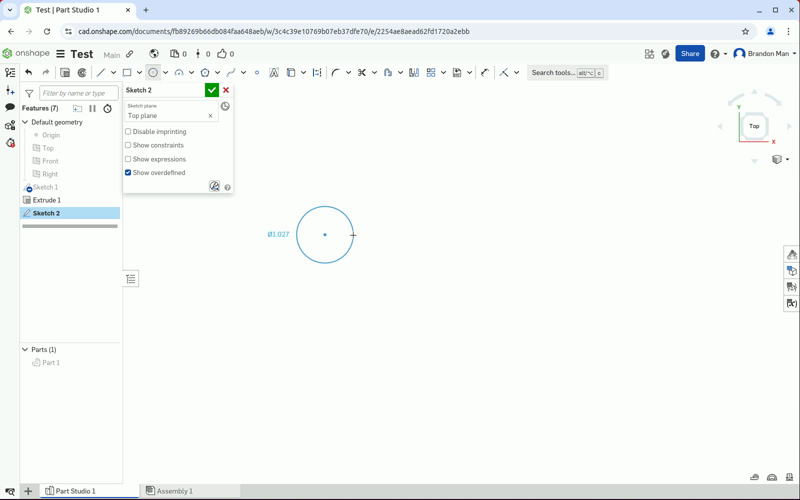
click(353, 234)
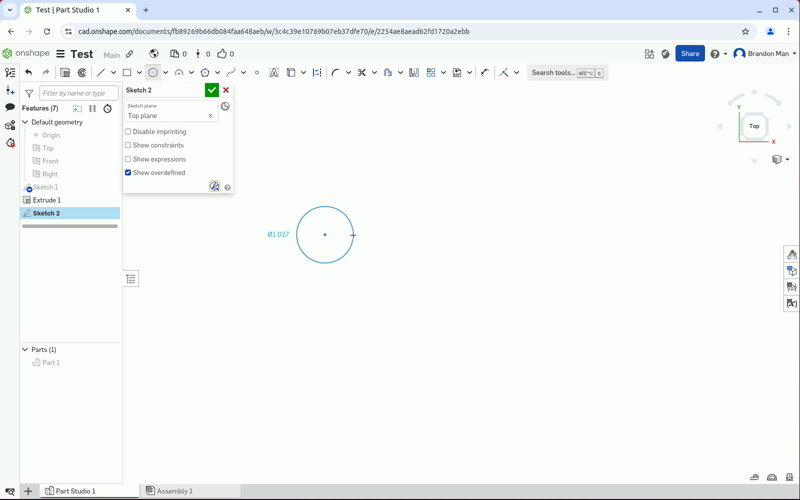
scroll(-6)
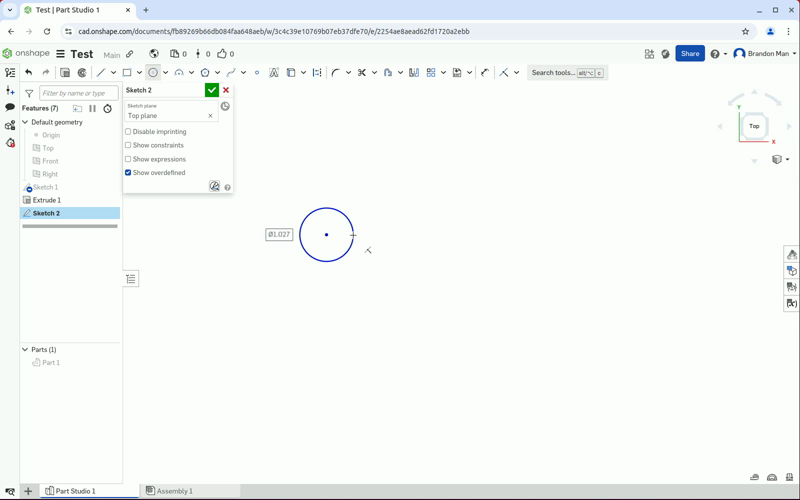
scroll(-6)
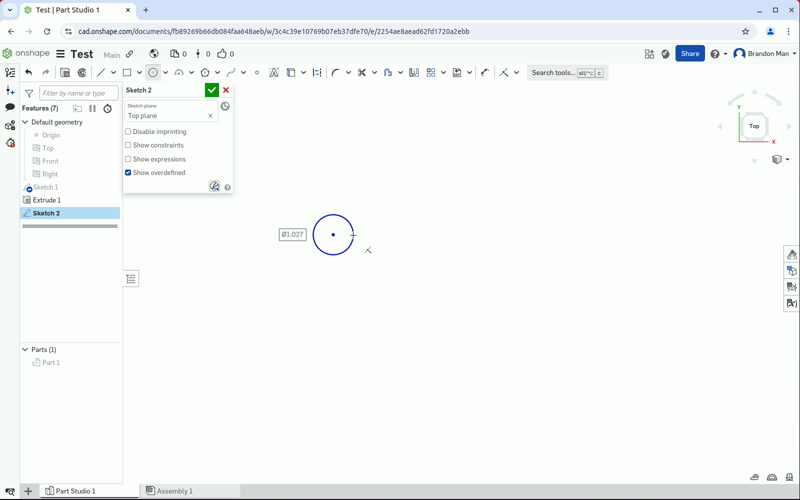
scroll(-6)
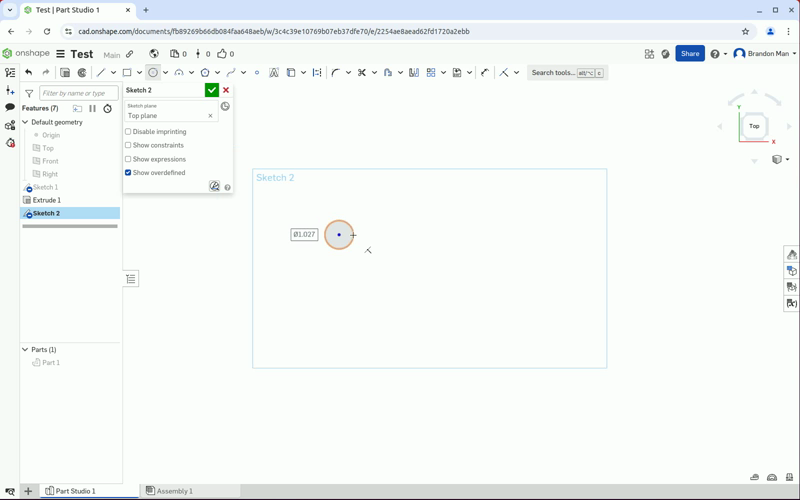
scroll(-6)
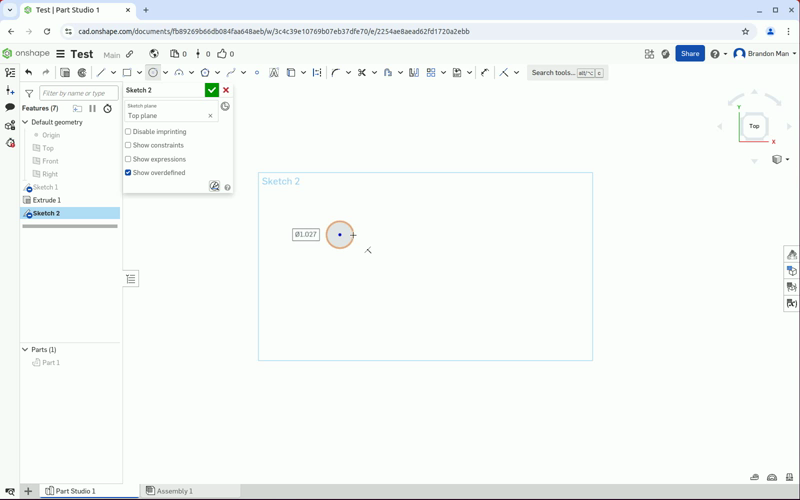
scroll(-6)
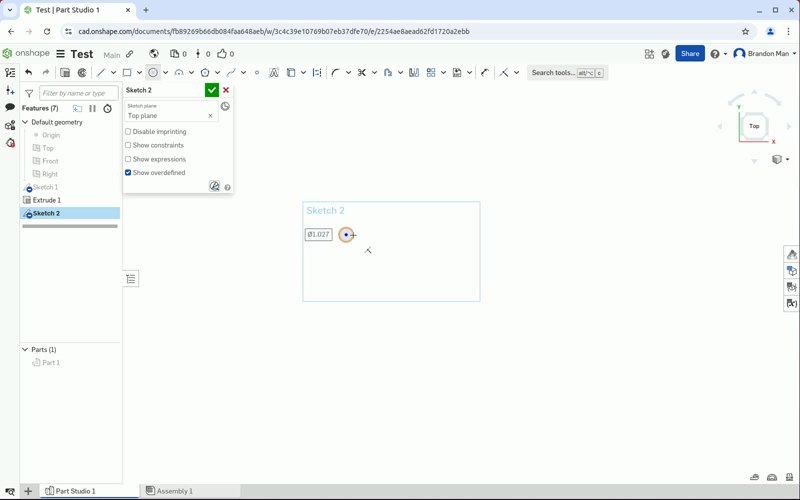
scroll(-6)
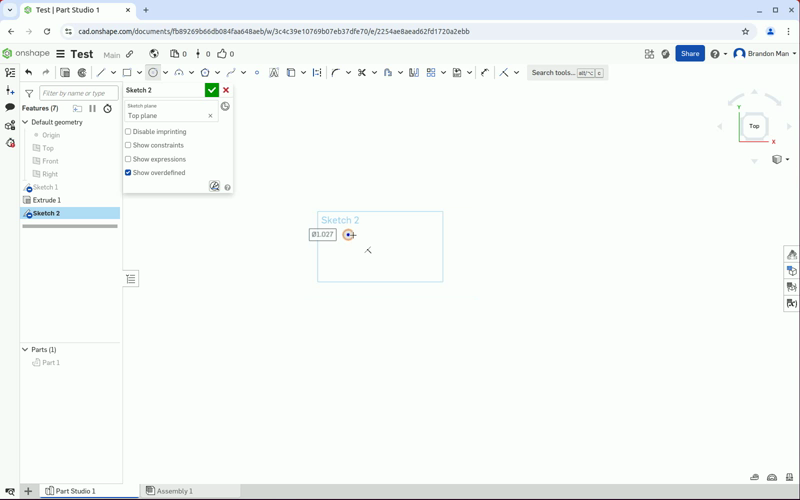
scroll(-6)
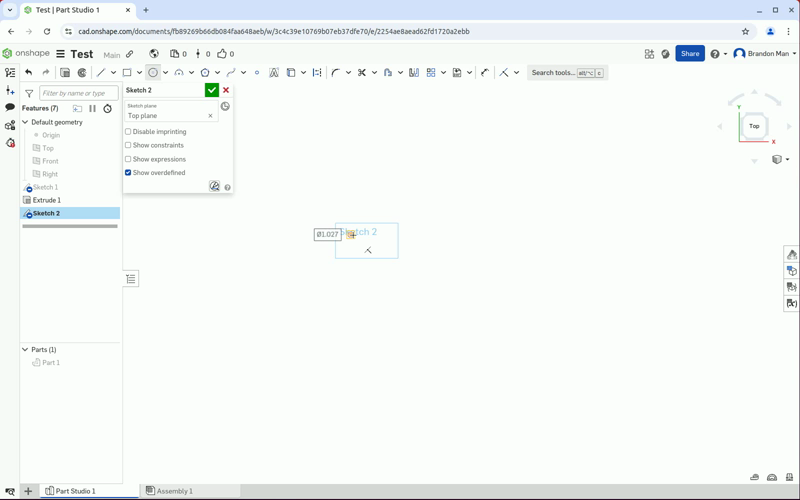
key(esc)
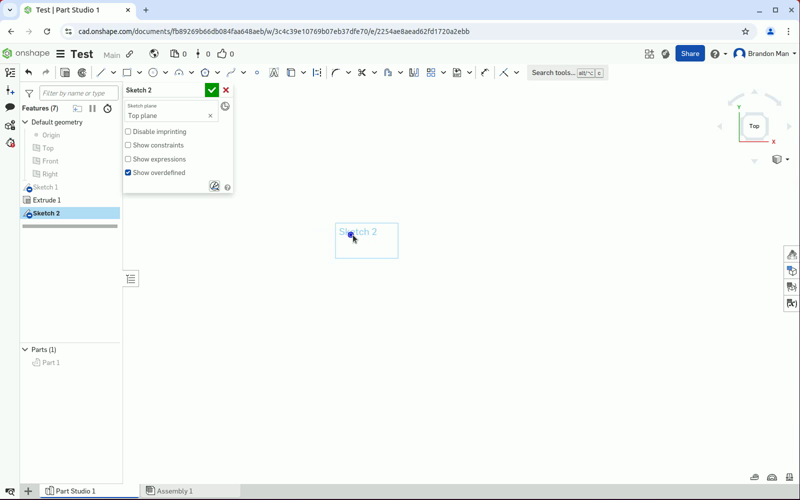
mouse_move(350, 236)
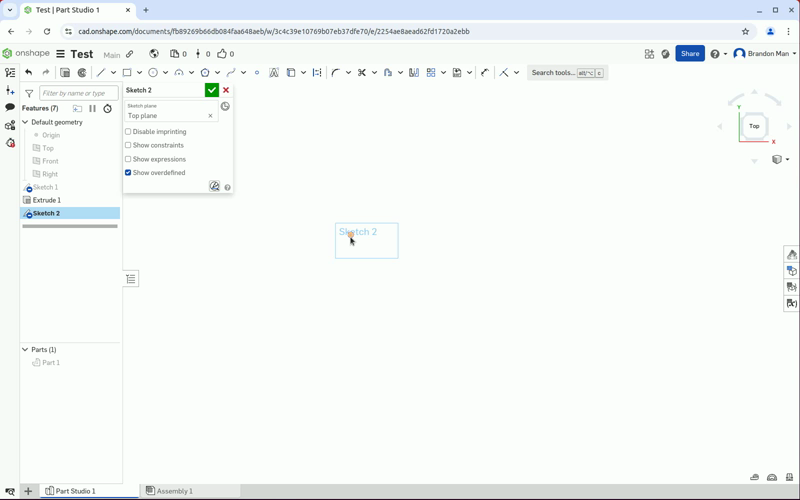
scroll(6)
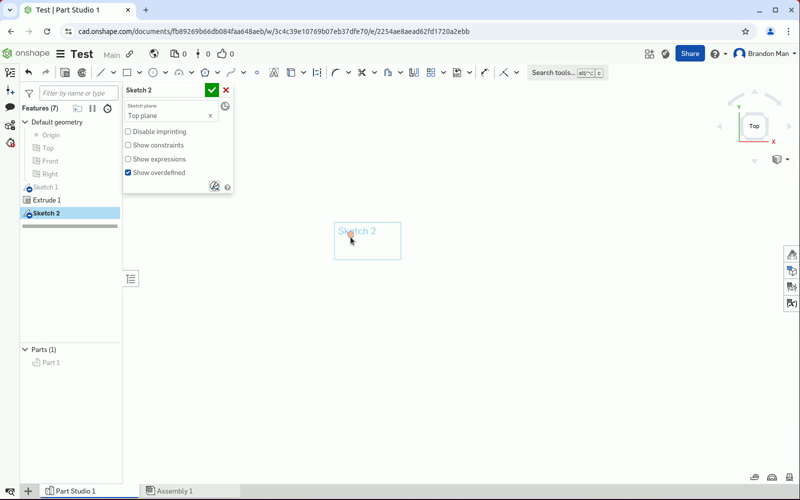
scroll(6)
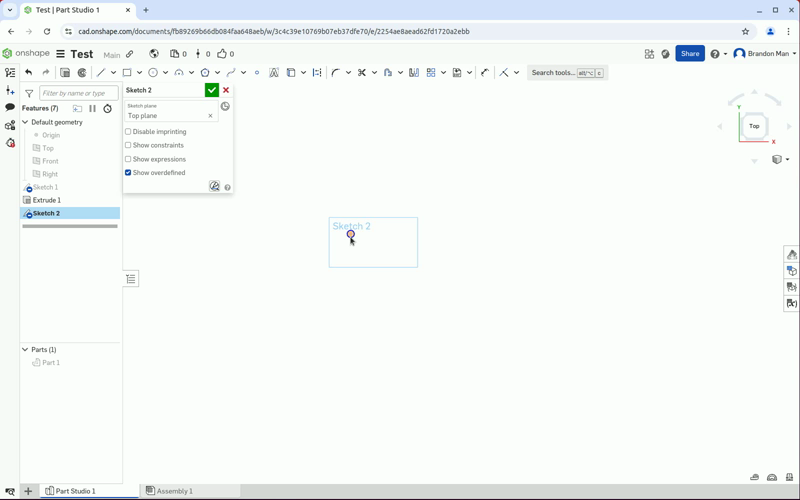
scroll(6)
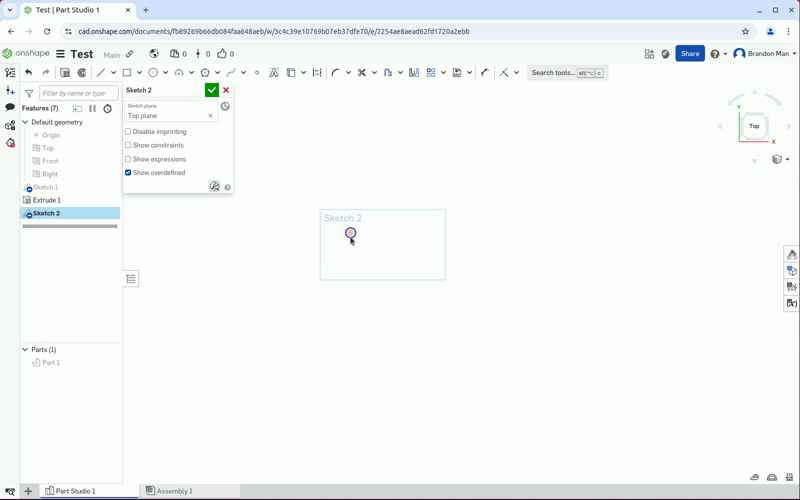
scroll(6)
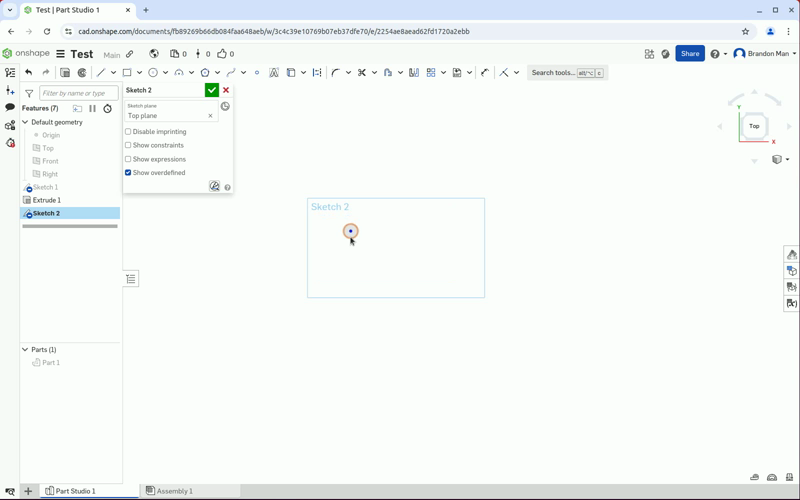
scroll(6)
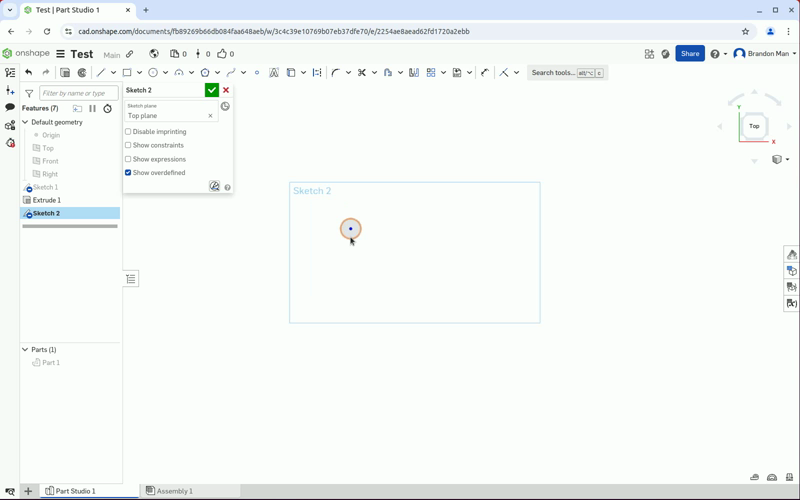
scroll(6)
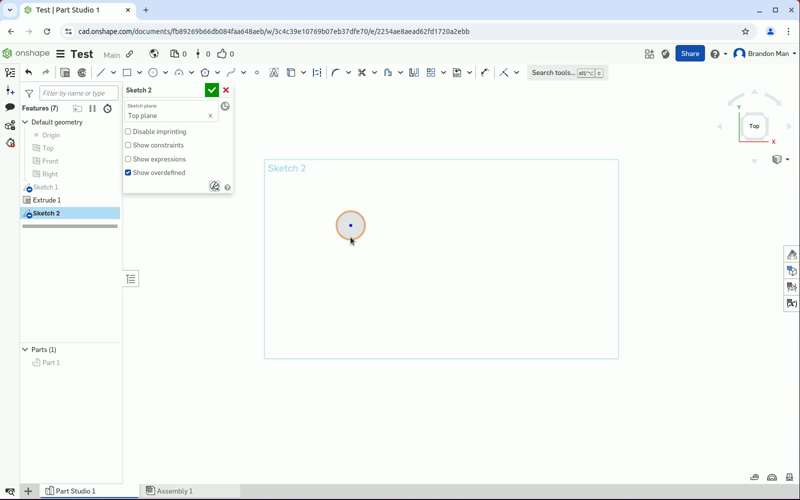
scroll(6)
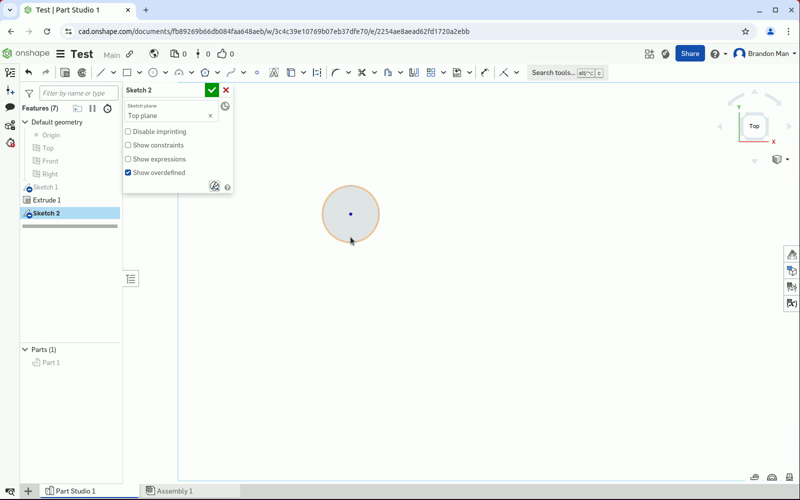
click(350, 236)
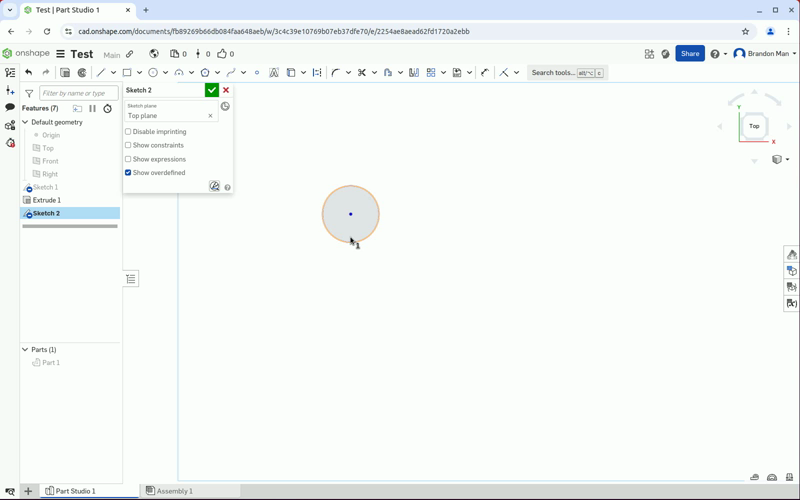
scroll(-6)
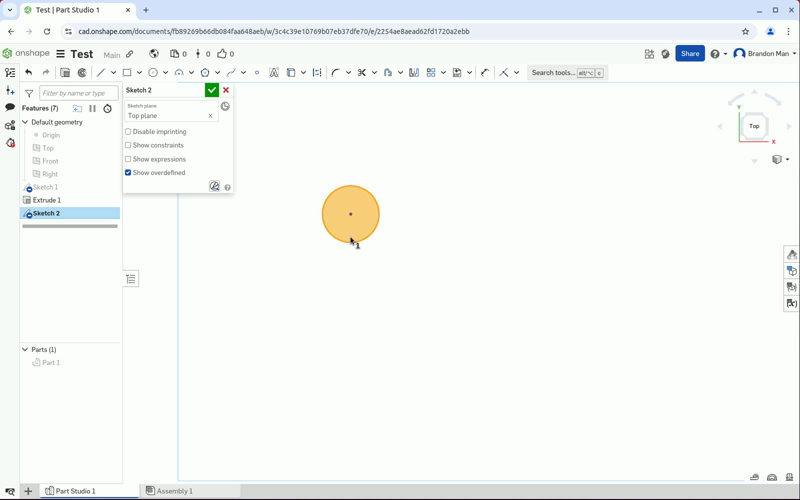
scroll(-6)
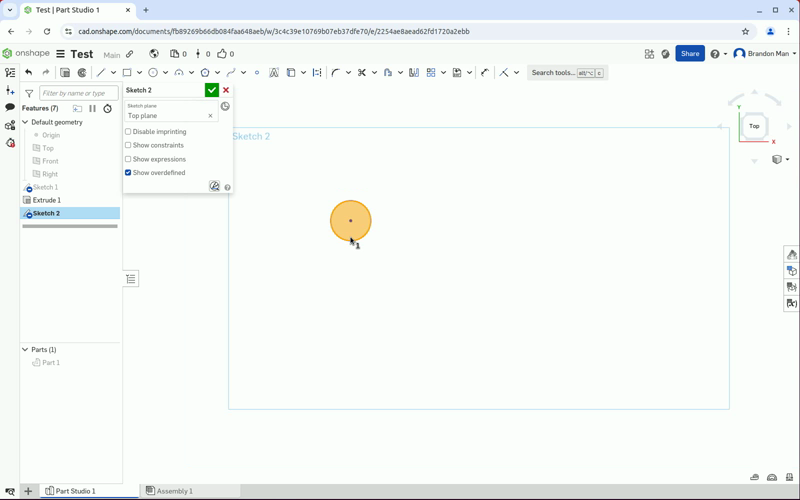
scroll(-6)
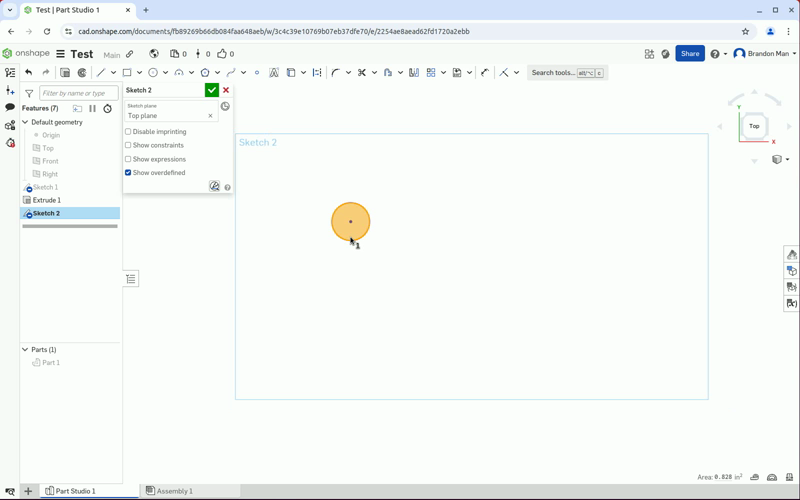
scroll(-6)
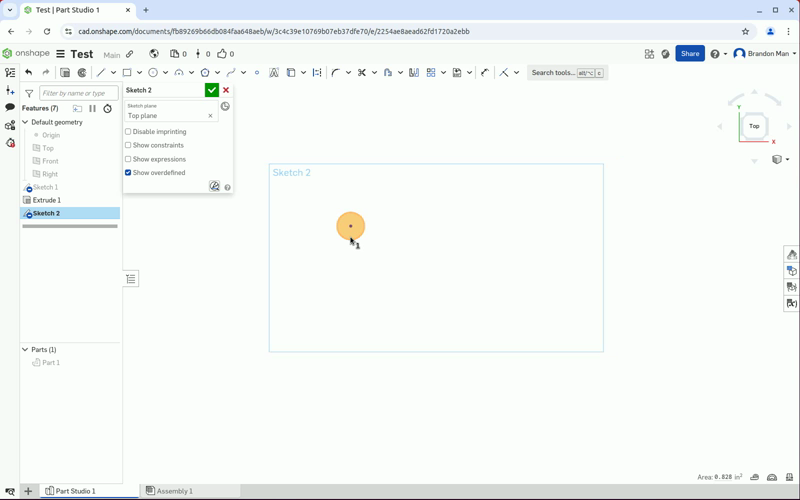
scroll(-6)
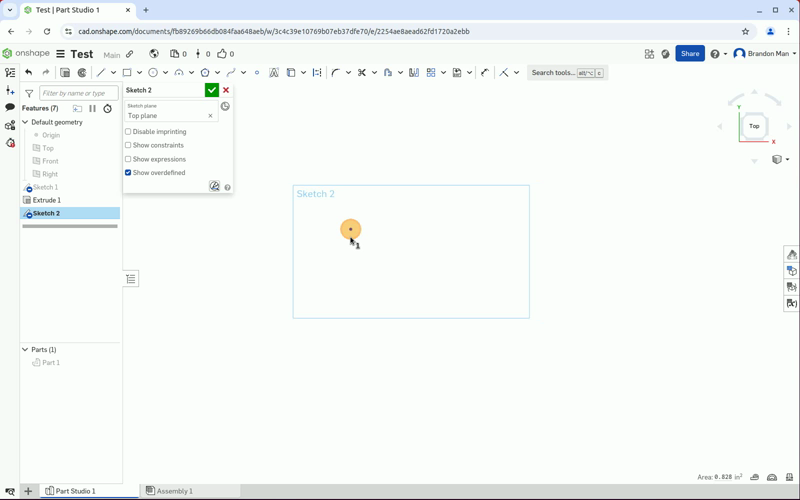
scroll(-6)
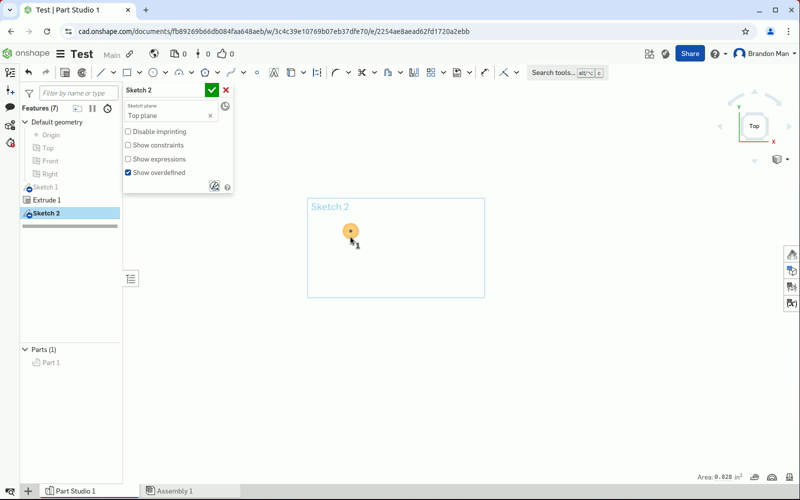
scroll(-6)
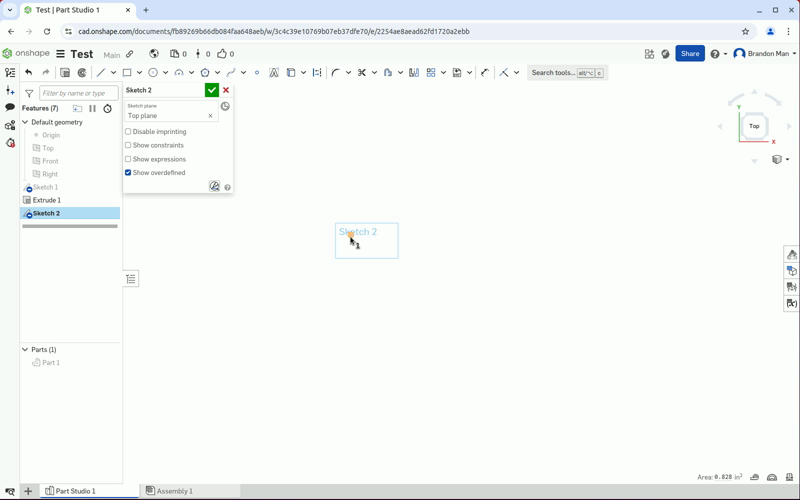
mouse_move(73, 352)
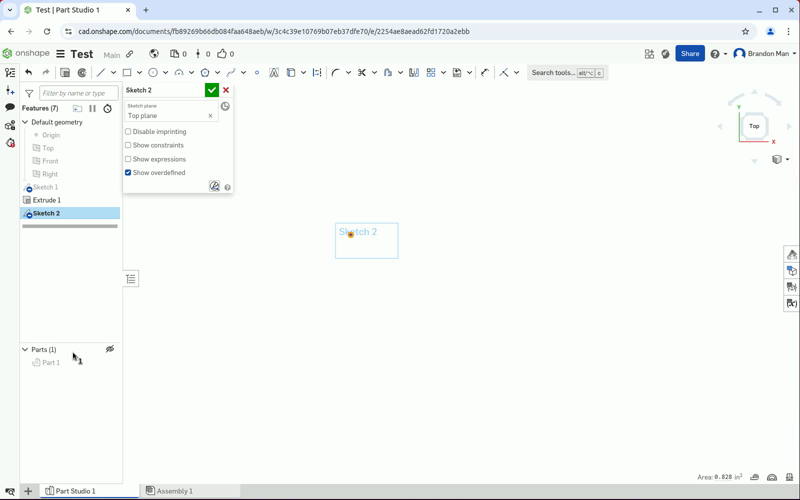
key(shift+y)
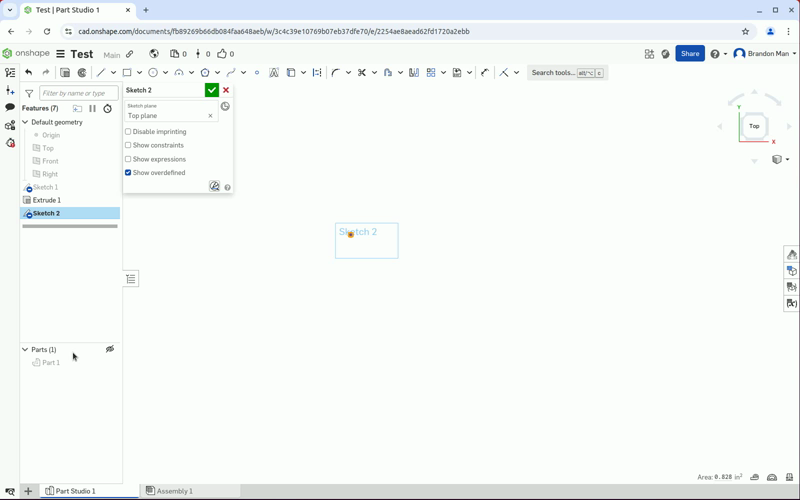
key(shift+e)
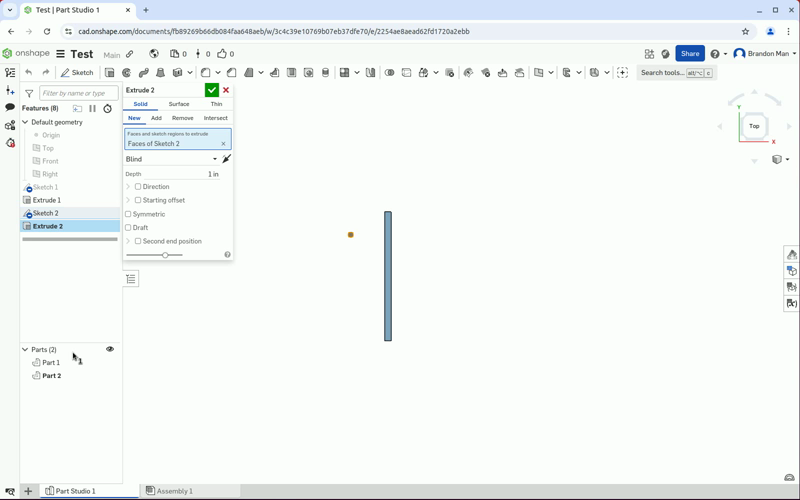
mouse_move(143, 106)
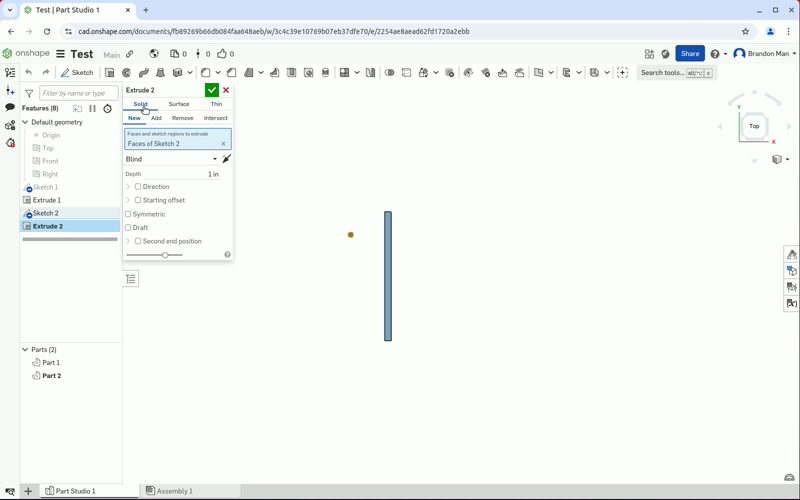
click(143, 106)
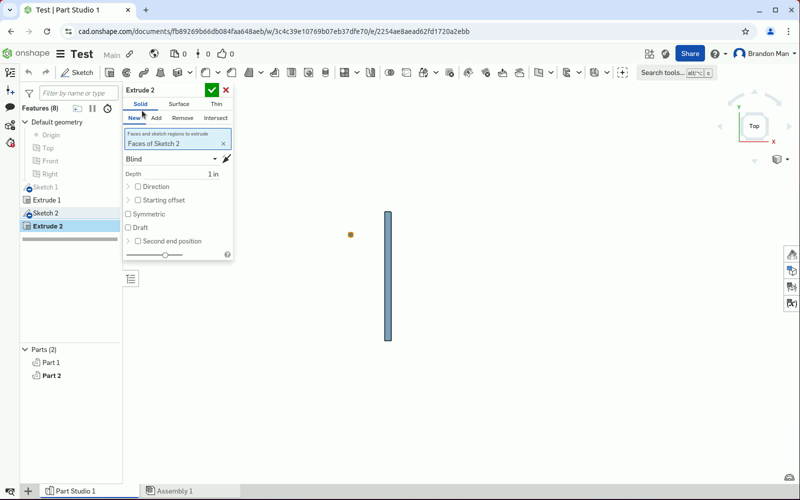
mouse_move(137, 120)
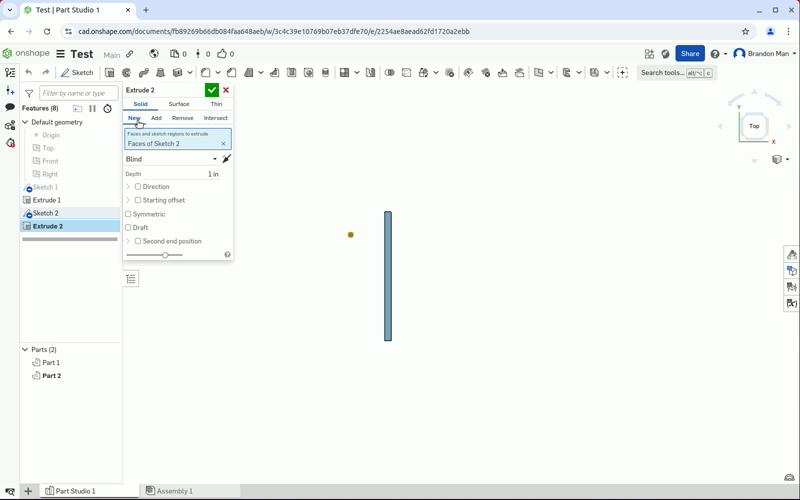
click(137, 120)
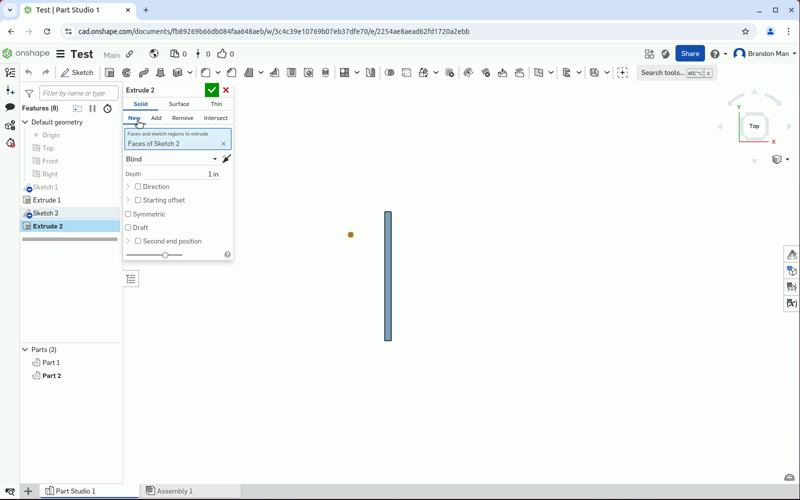
key(tab, 4)
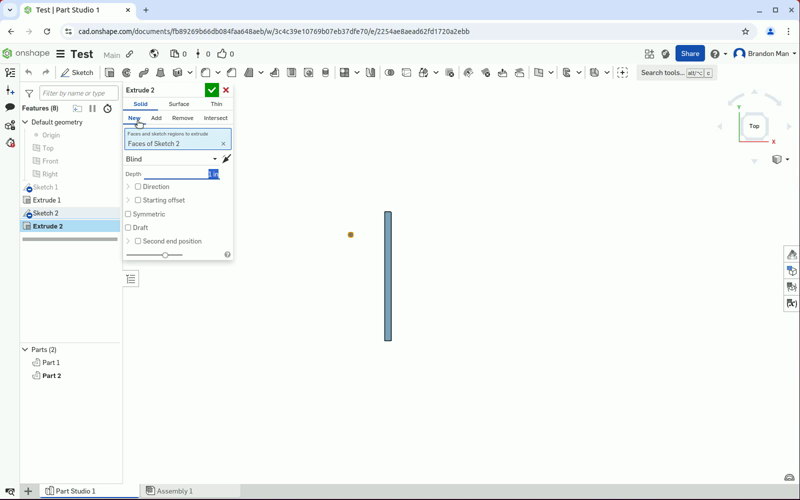
text(1.926)
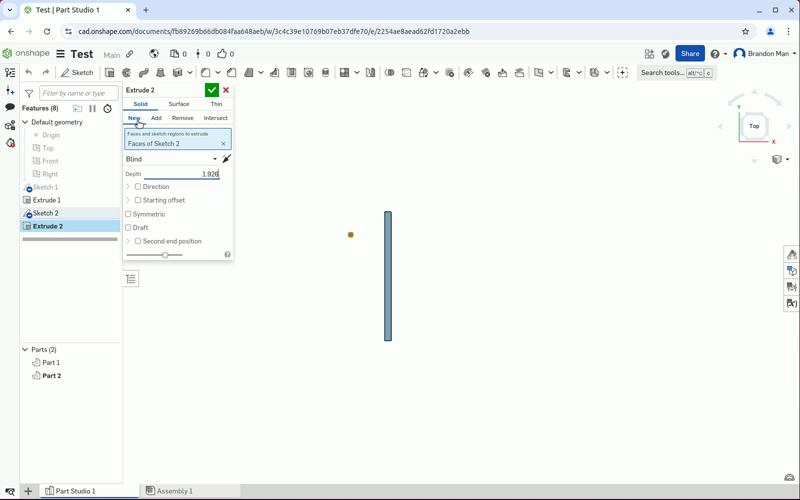
key(enter)
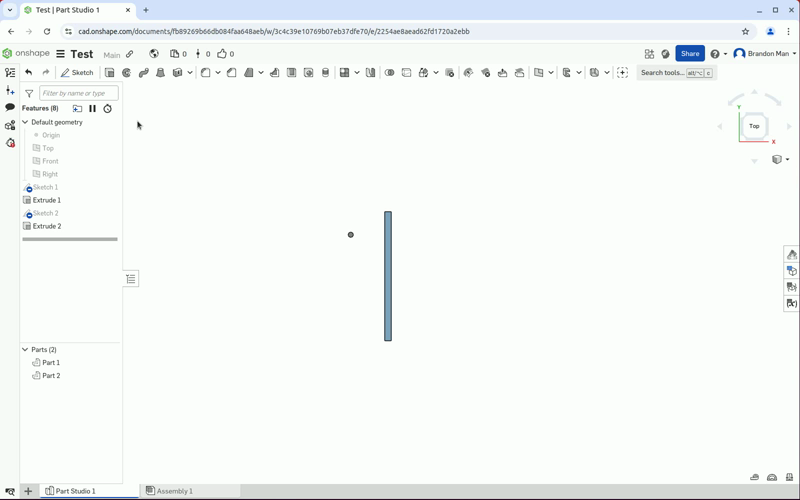
key(shift+h)
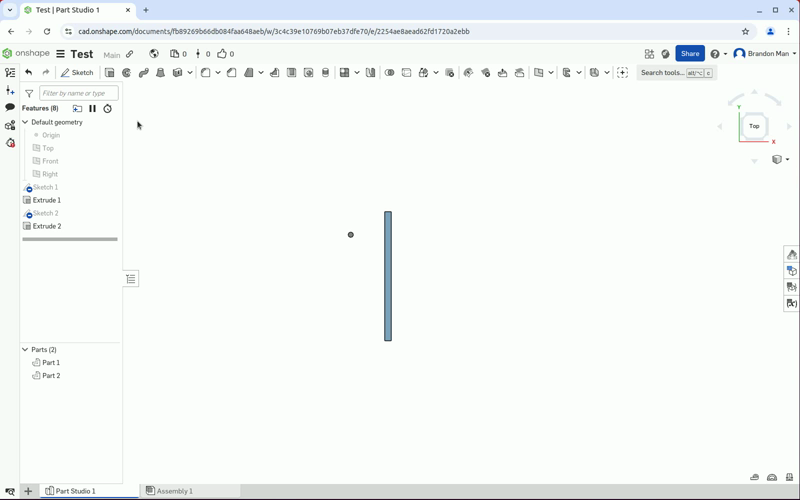
key(shift+h)
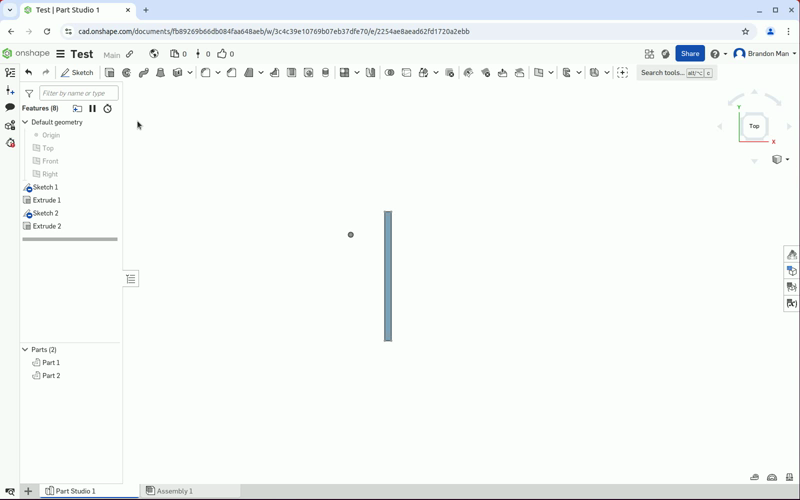
key(shift+7)
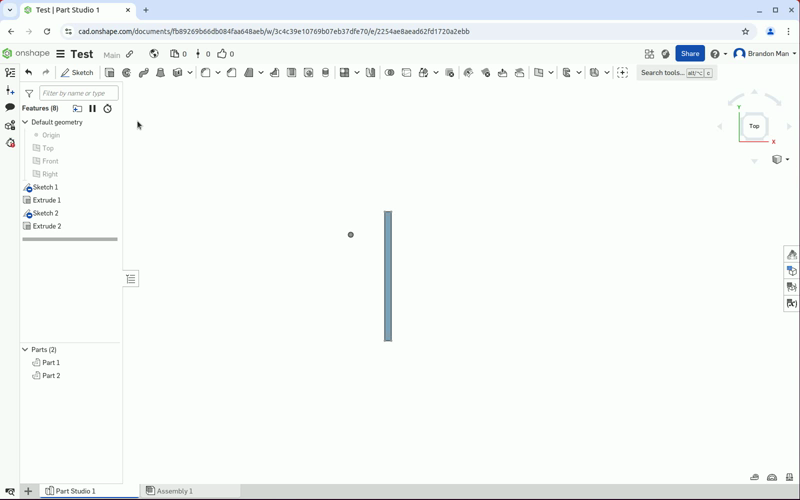
key(up, 3)
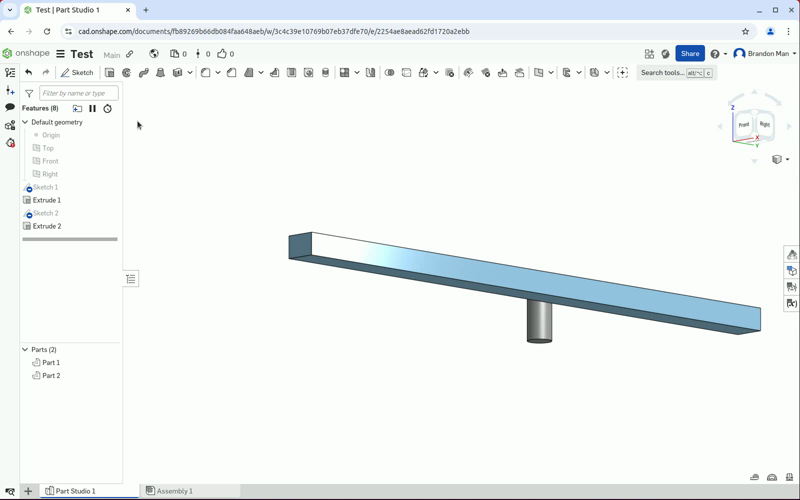
key(left, 3)
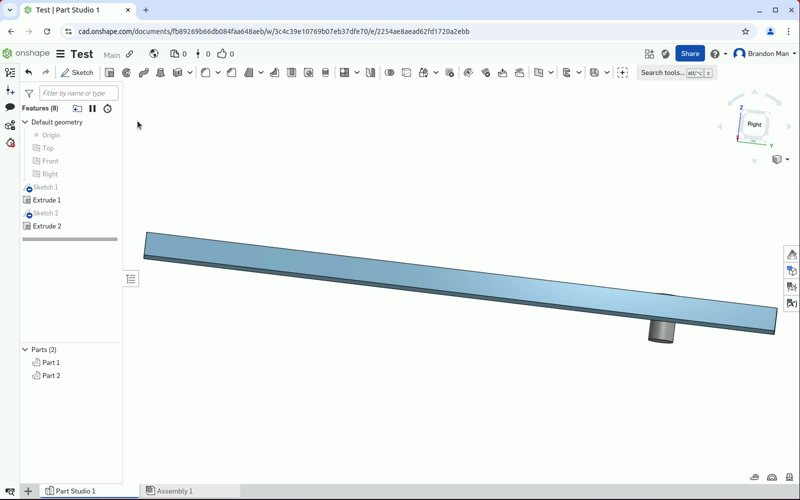
key(right, 3)
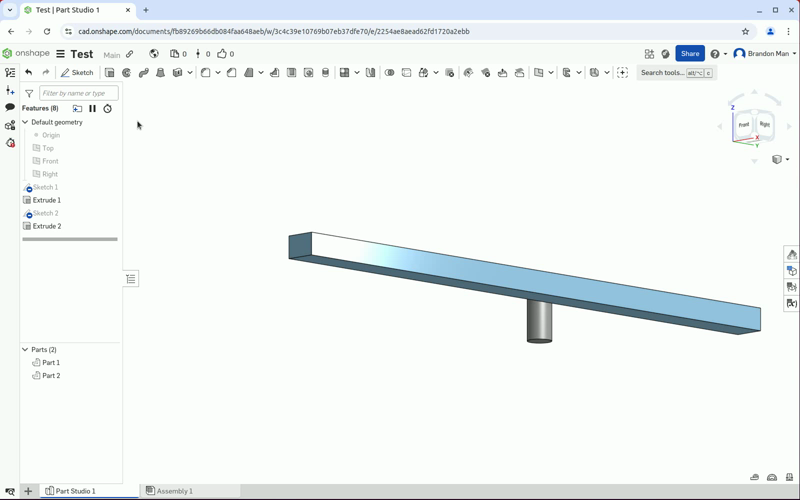
key(down, 3)
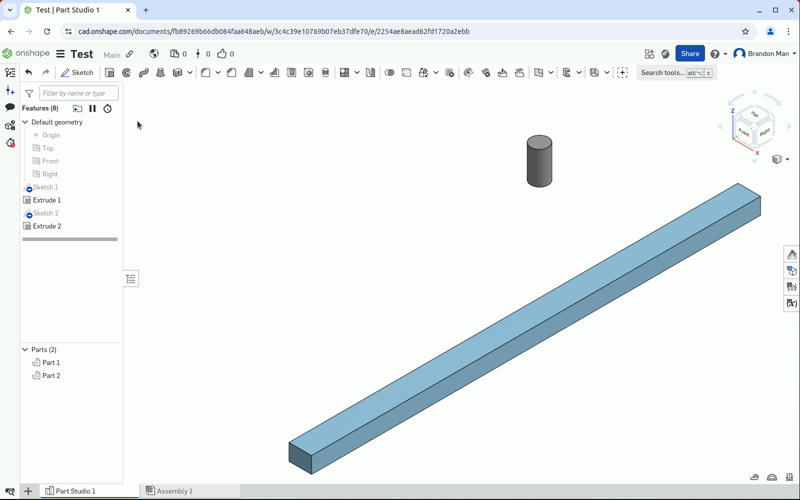
mouse_move(73, 189)
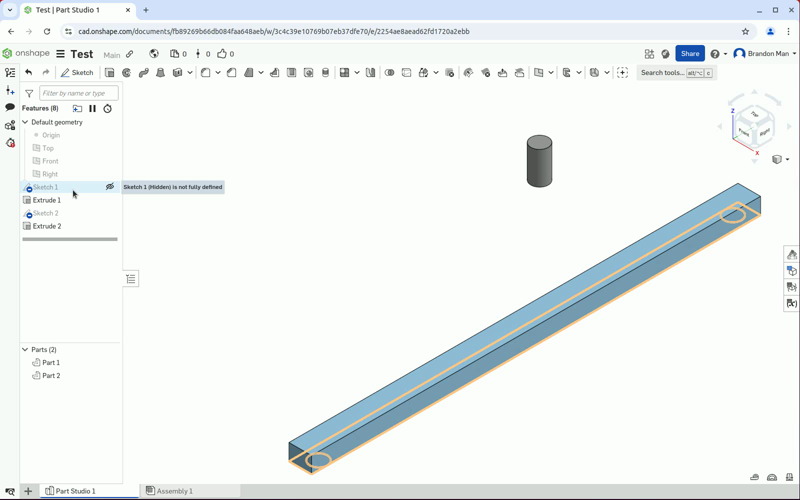
click(73, 189)